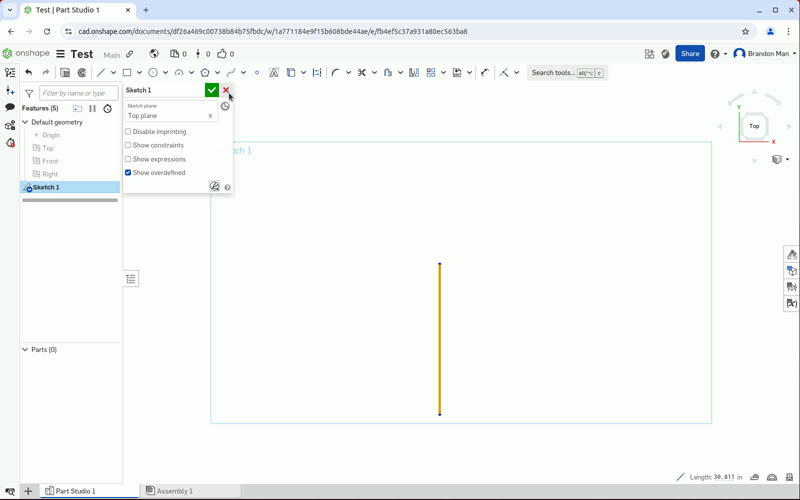
key(shift+h)
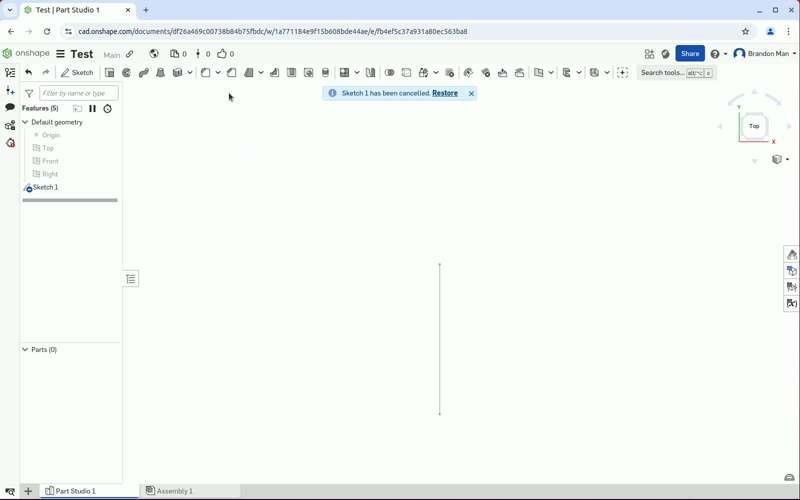
key(shift+s)
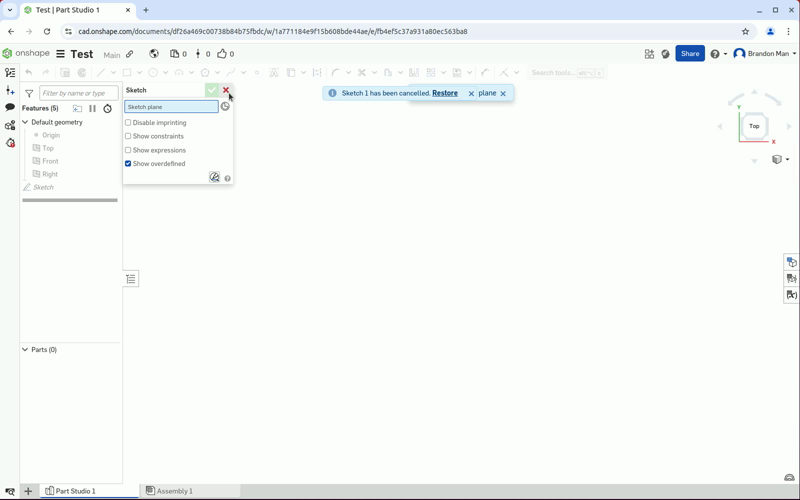
mouse_move(73, 150)
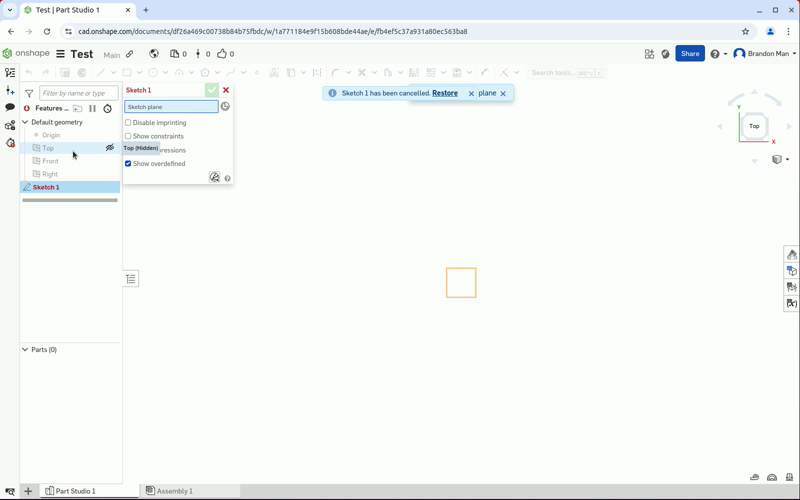
click(73, 150)
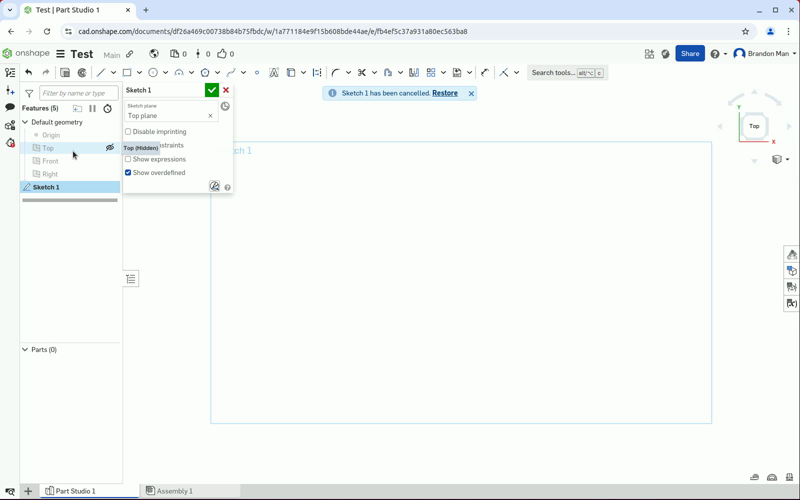
mouse_move(73, 352)
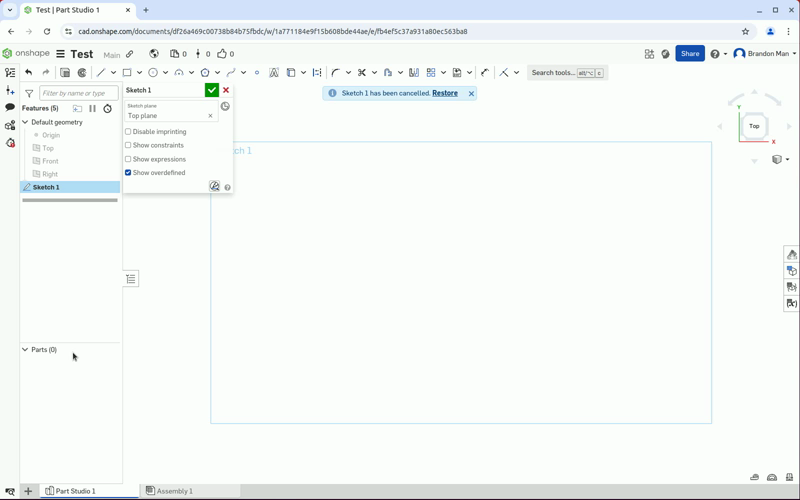
key(y)
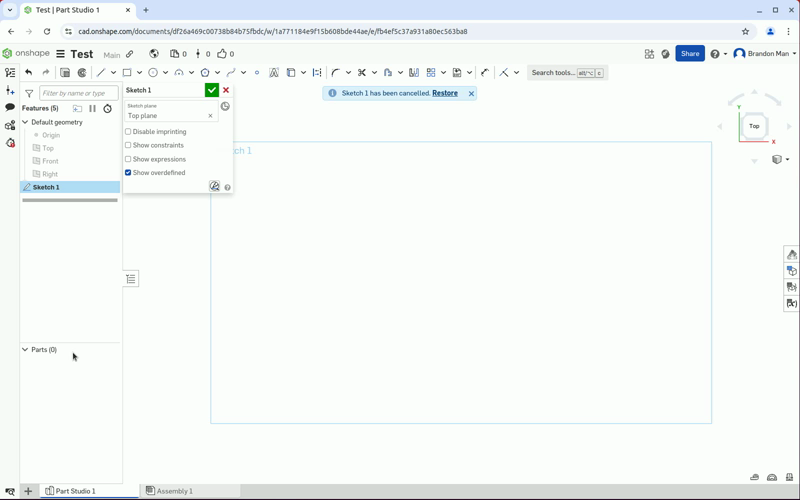
key(l)
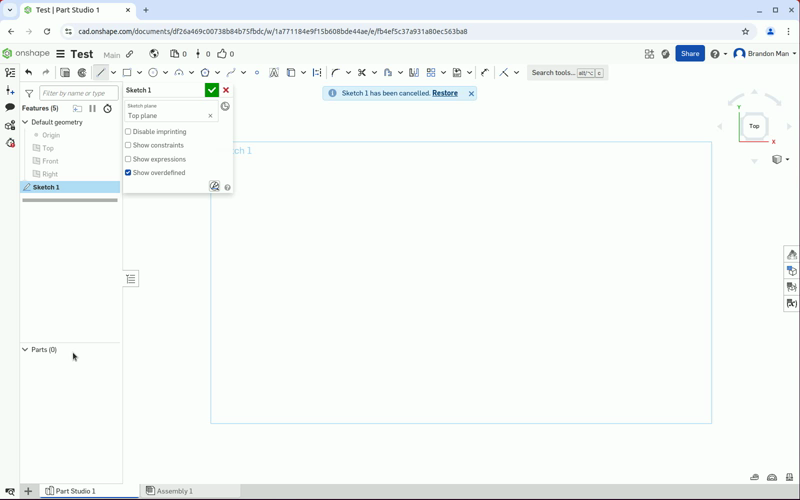
key_down(shift)
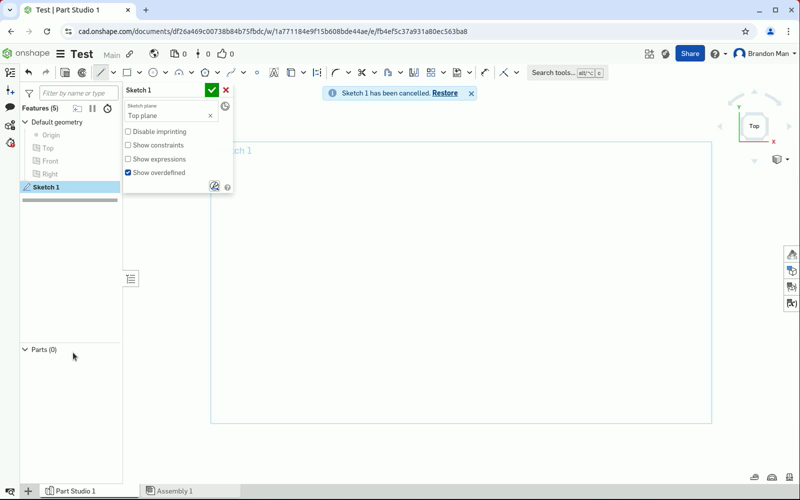
mouse_move(355, 245)
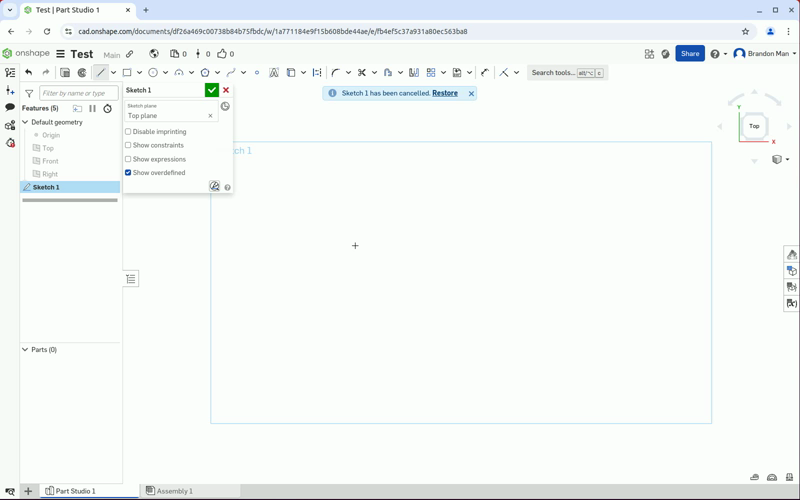
click(355, 245)
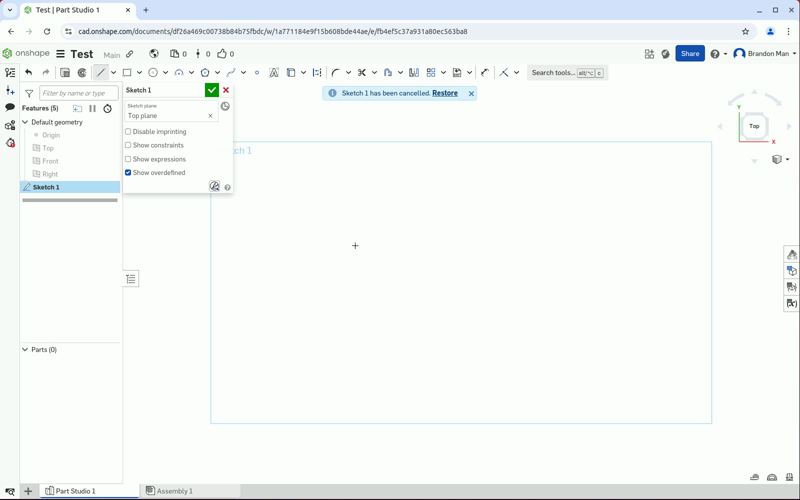
key_up(shift)
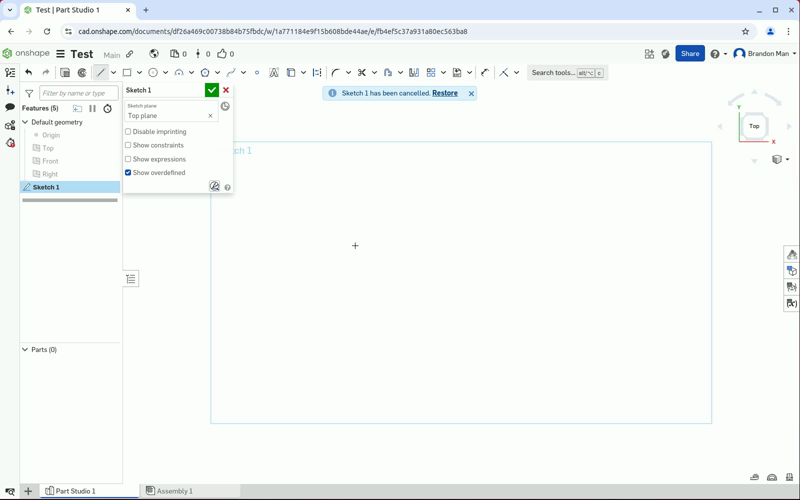
key_down(shift)
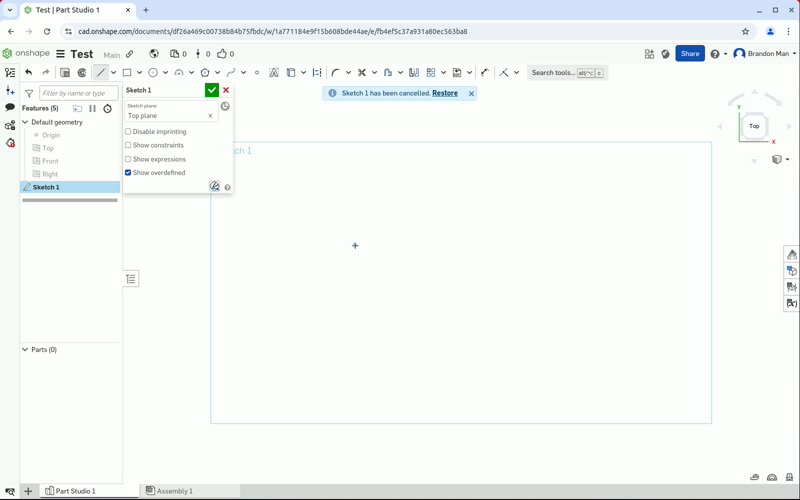
mouse_move(566, 245)
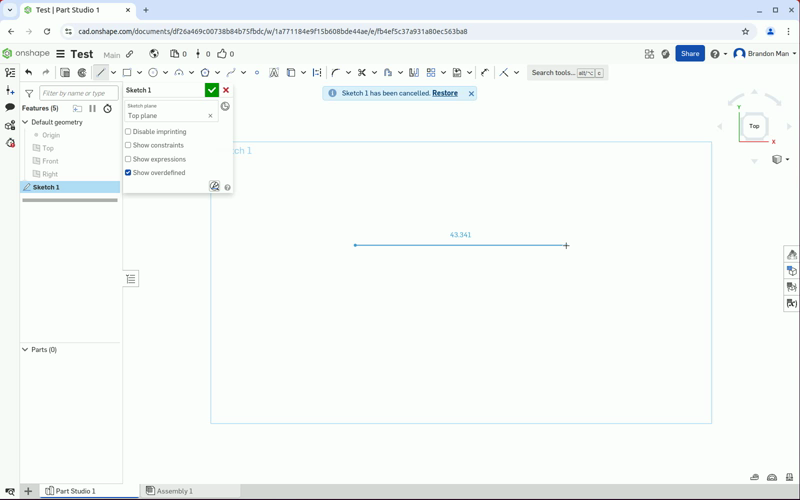
click(566, 245)
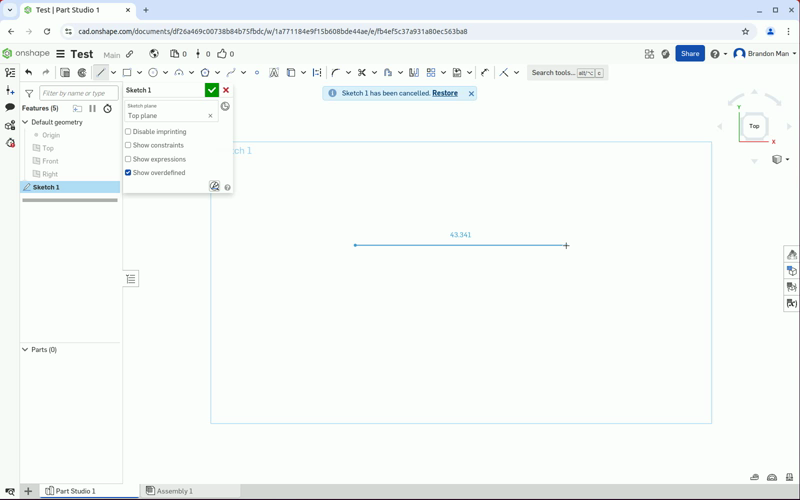
key_up(shift)
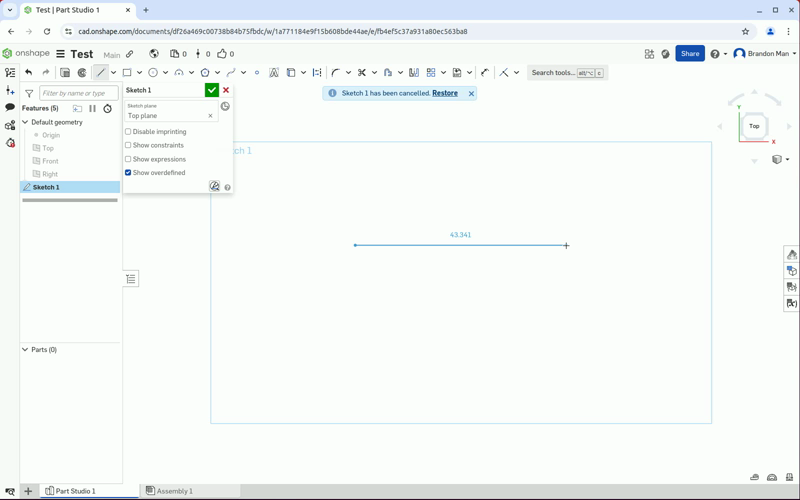
key(esc)
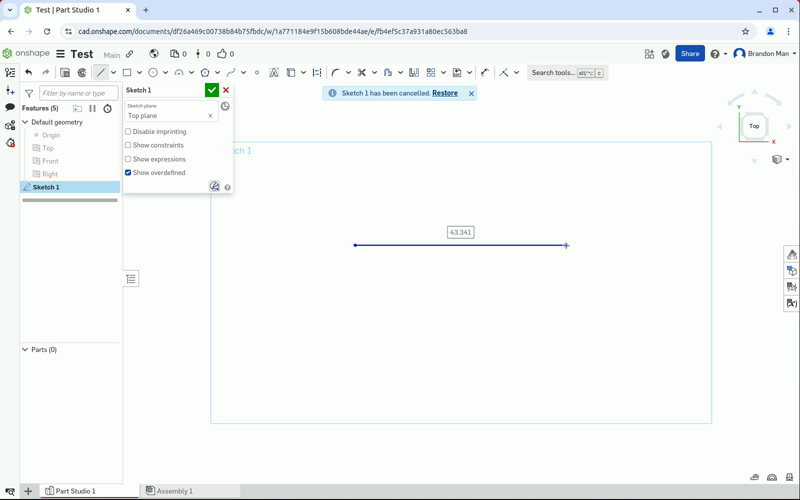
key(a)
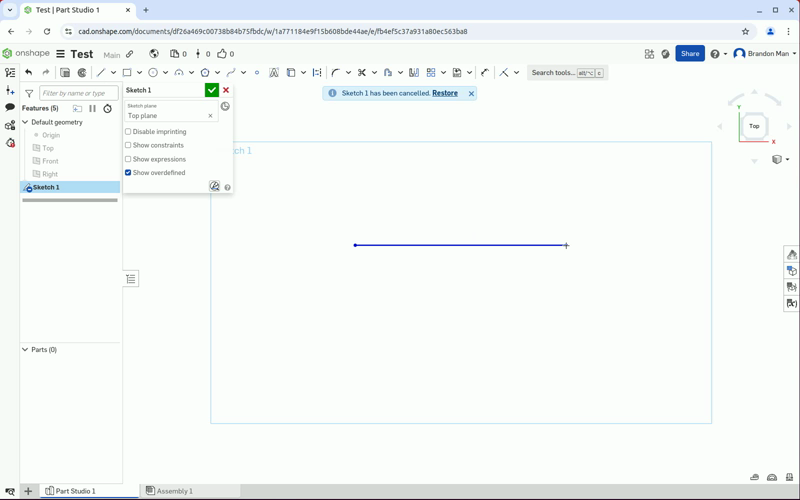
mouse_move(566, 245)
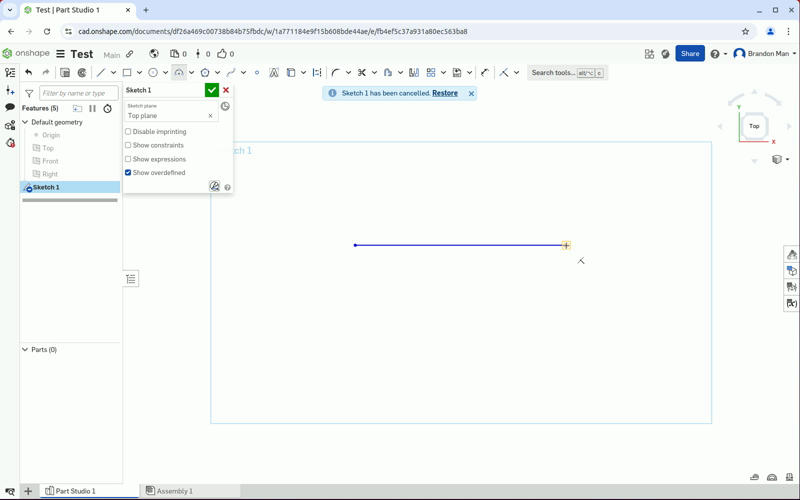
click(566, 245)
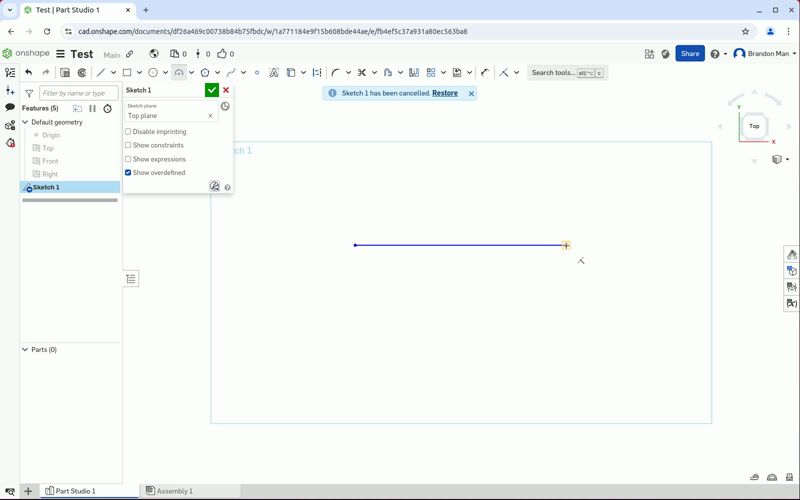
mouse_move(355, 245)
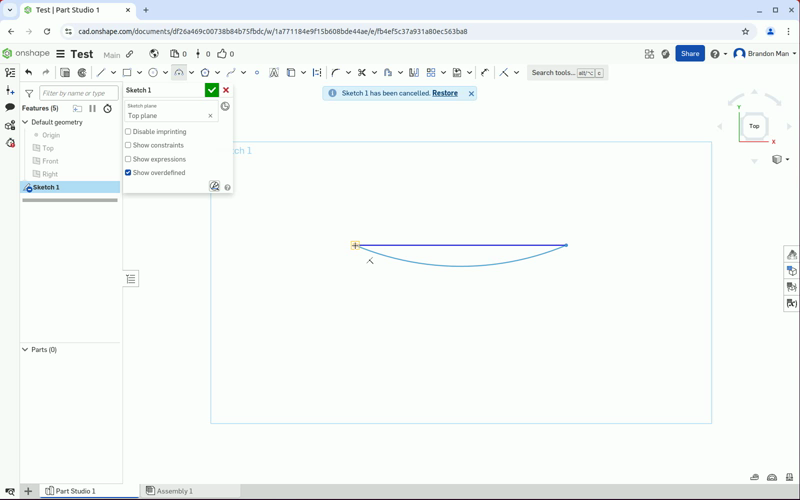
click(355, 245)
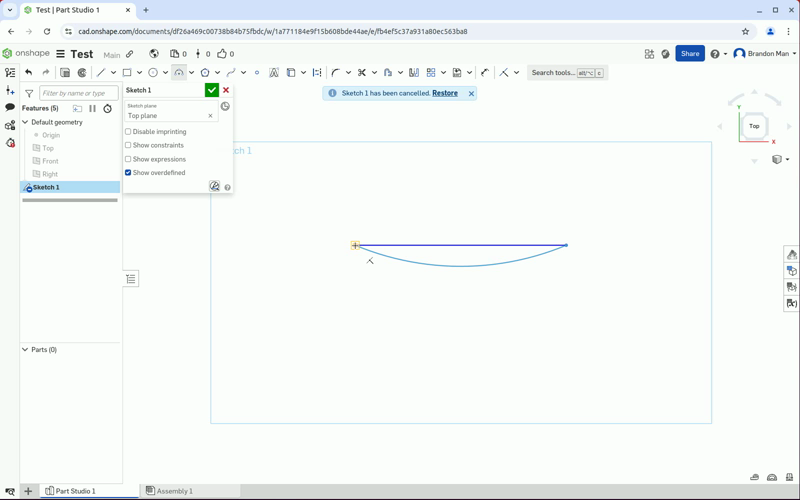
key_down(shift)
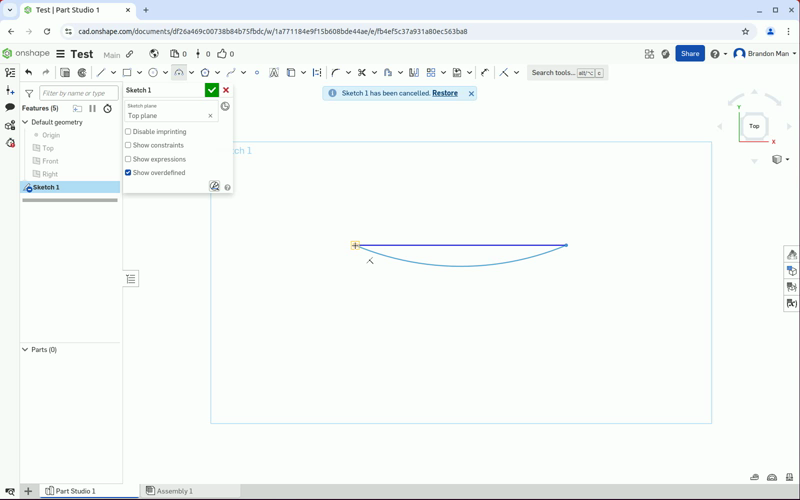
mouse_move(460, 170)
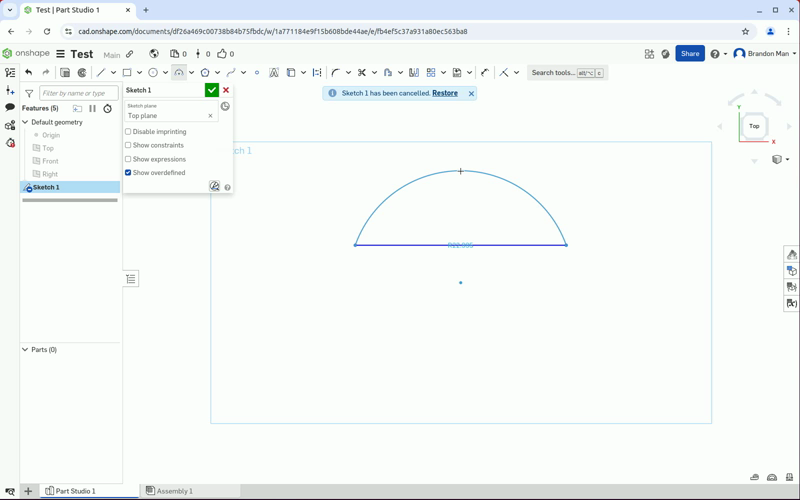
click(460, 170)
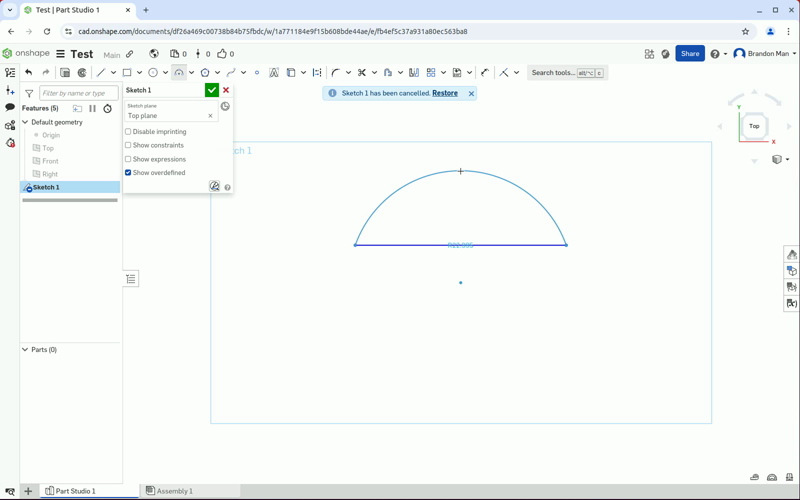
key_up(shift)
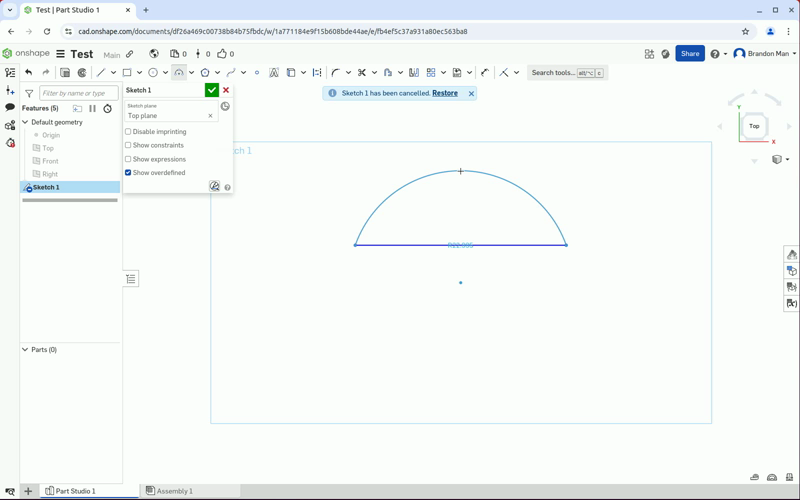
key(esc)
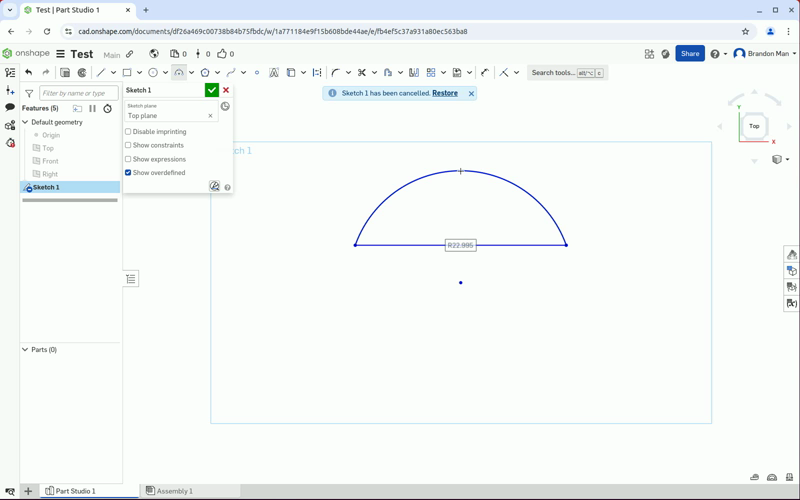
key(c)
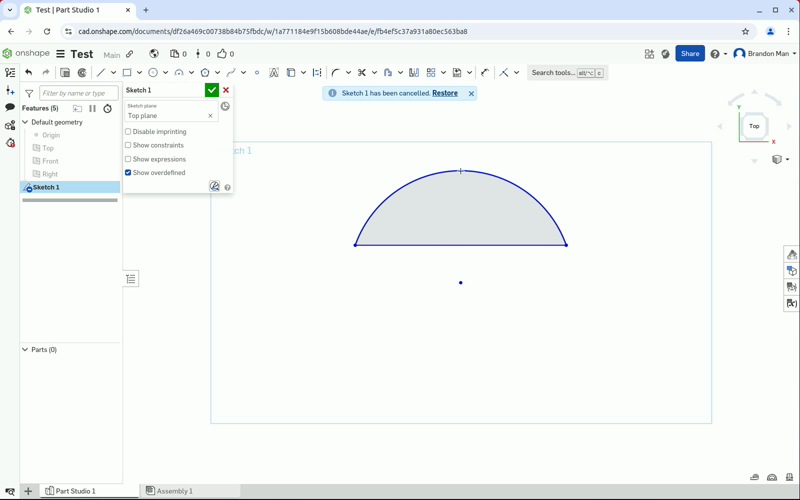
key_down(shift)
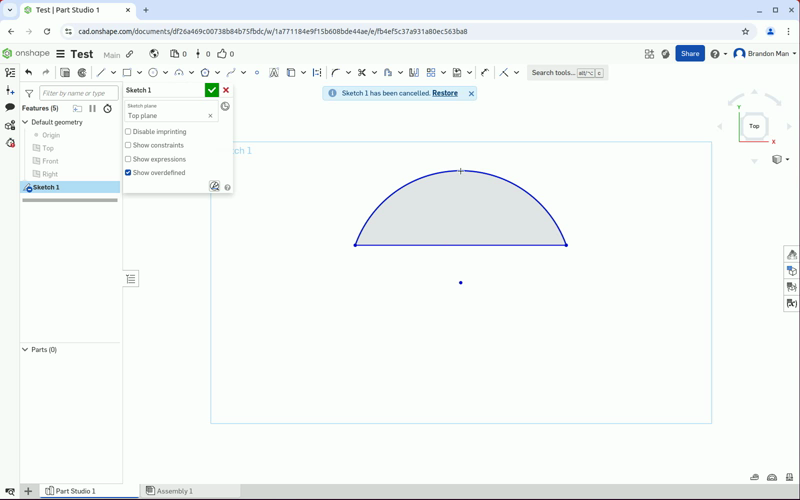
mouse_move(413, 216)
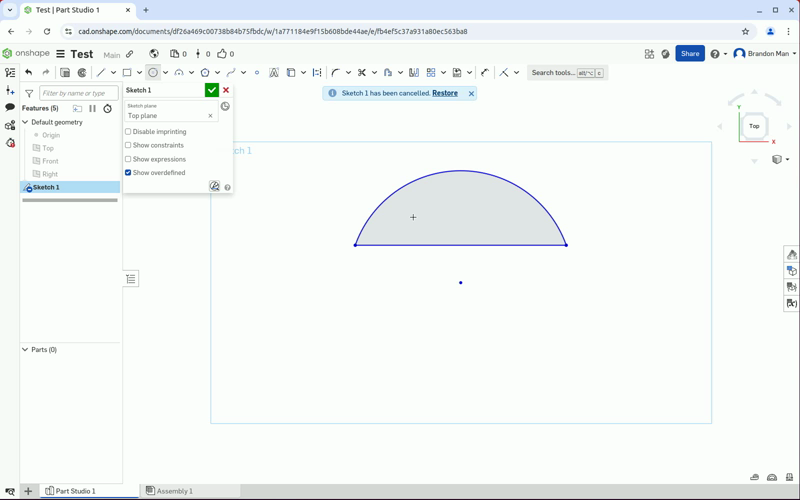
click(413, 216)
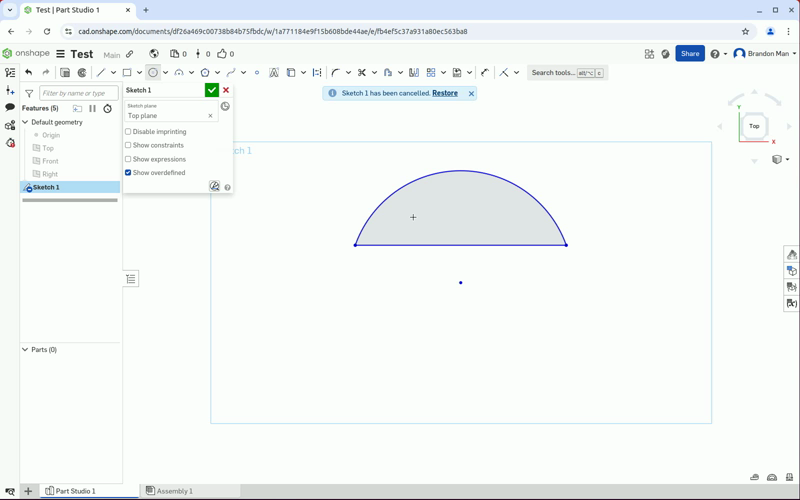
key_up(shift)
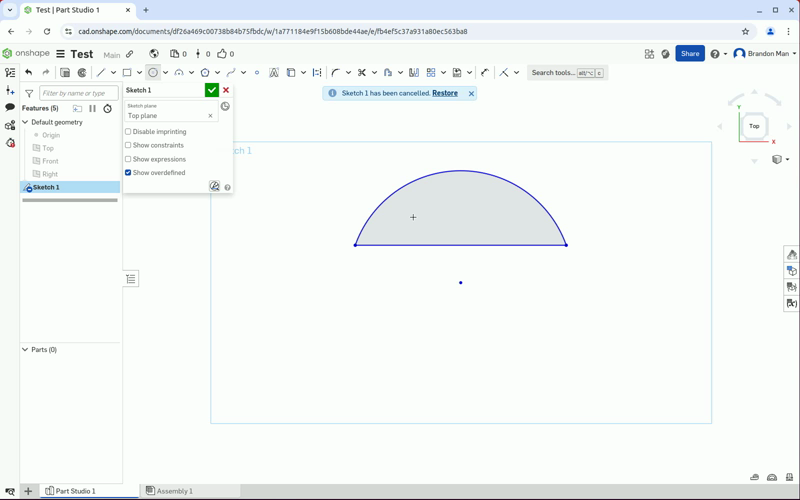
mouse_move(424, 216)
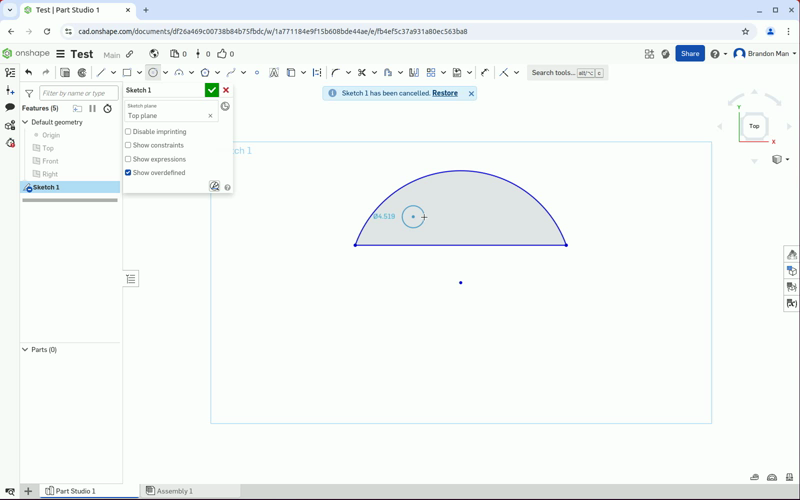
click(424, 216)
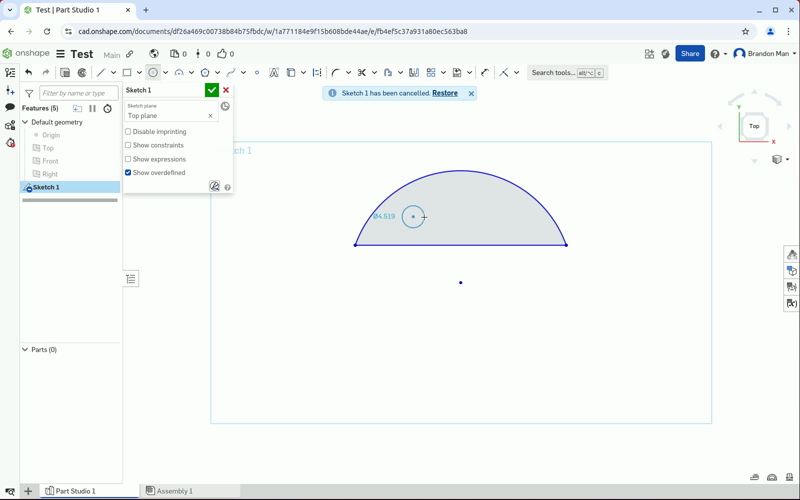
key(esc)
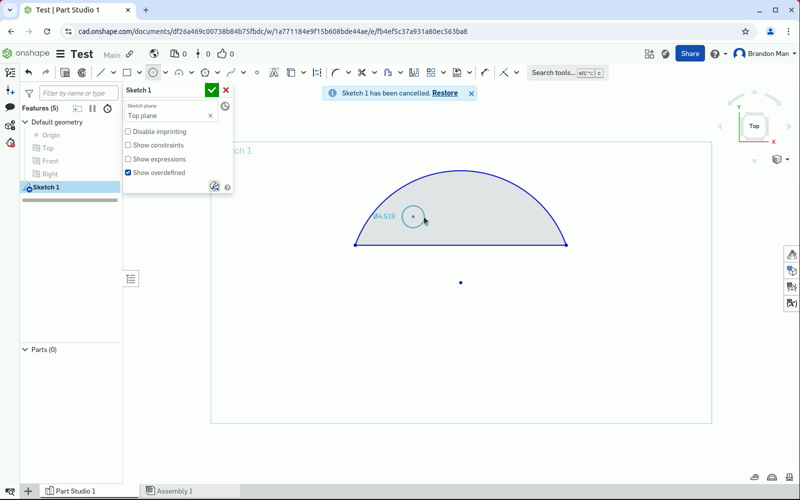
key(c)
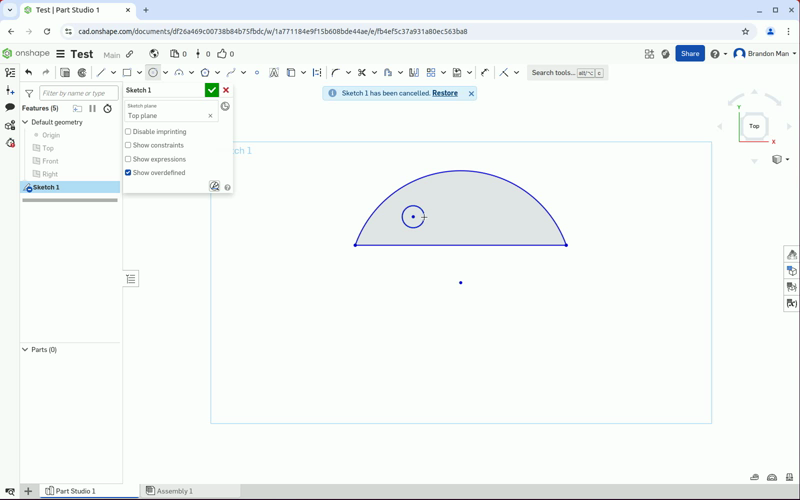
key_down(shift)
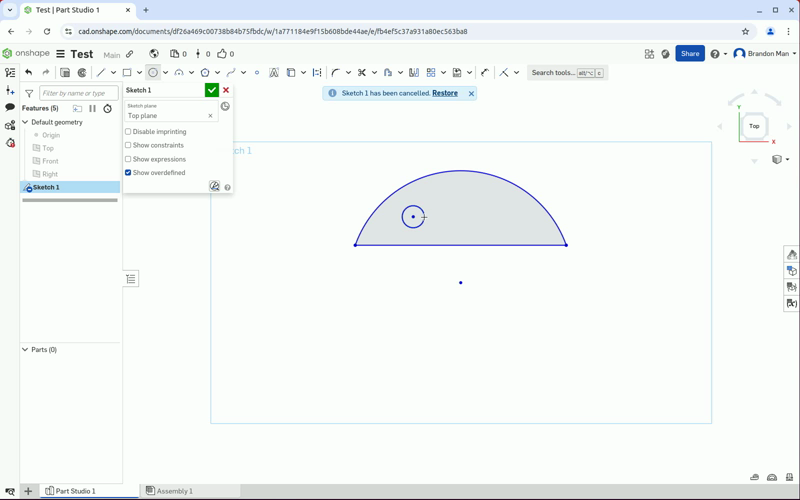
mouse_move(508, 216)
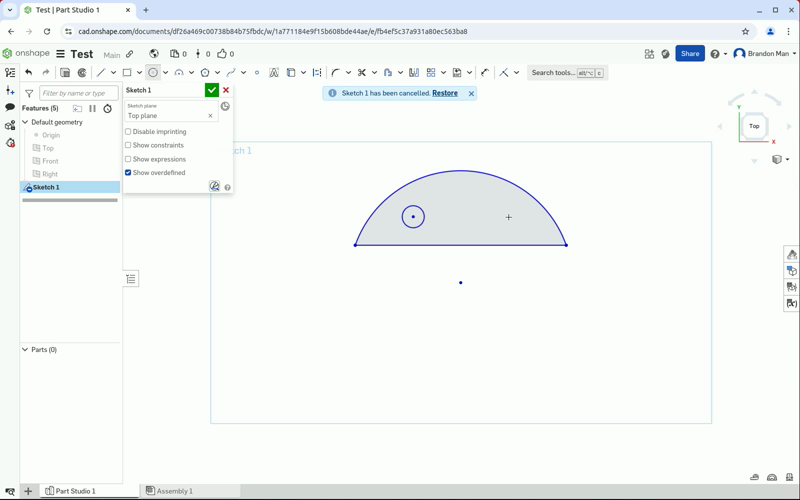
click(508, 216)
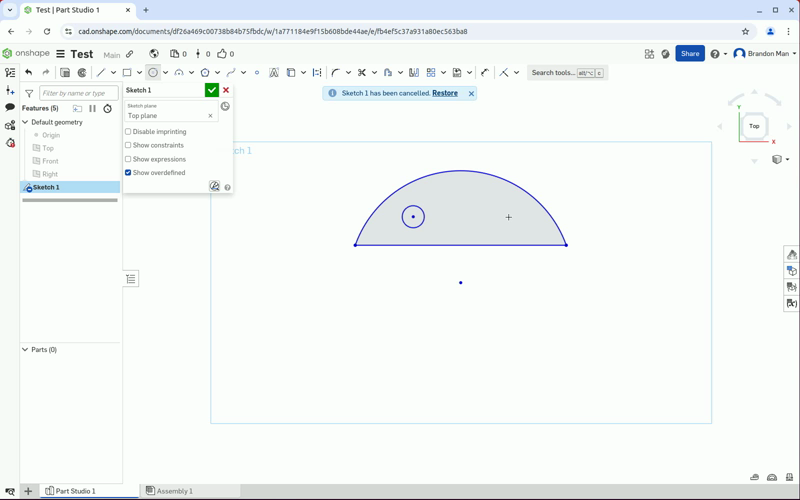
key_up(shift)
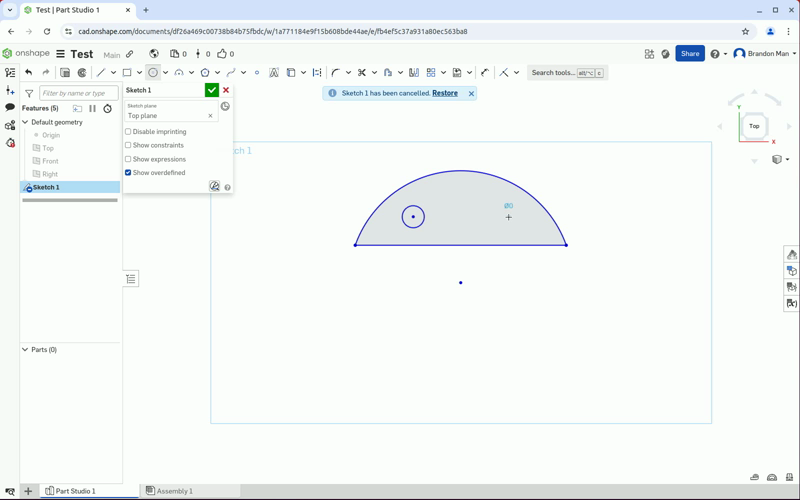
mouse_move(519, 216)
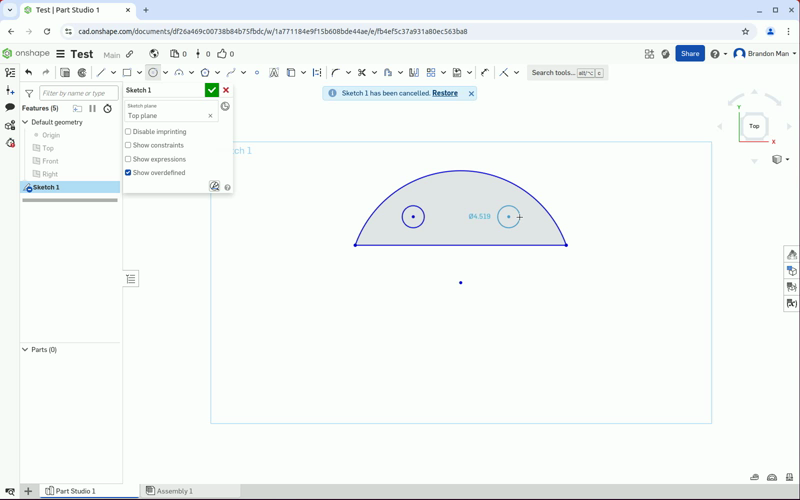
click(519, 216)
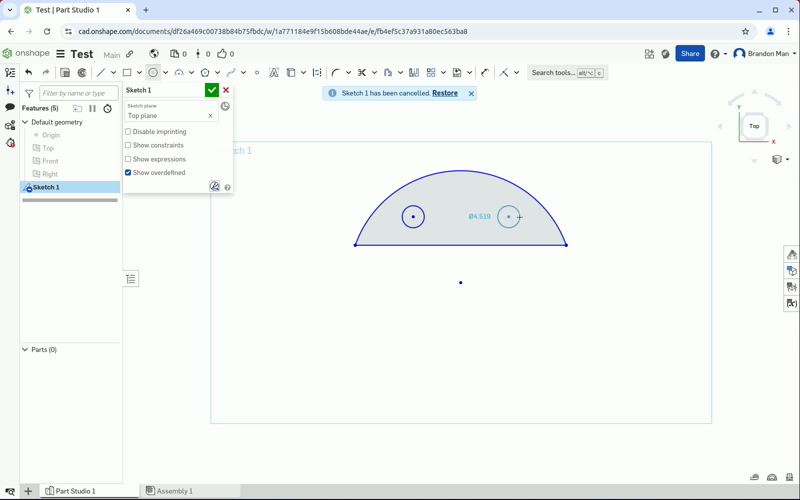
key(esc)
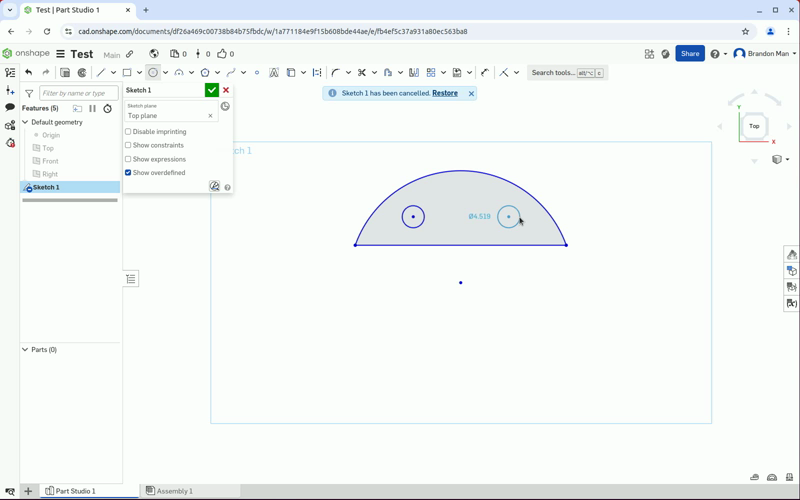
mouse_move(431, 216)
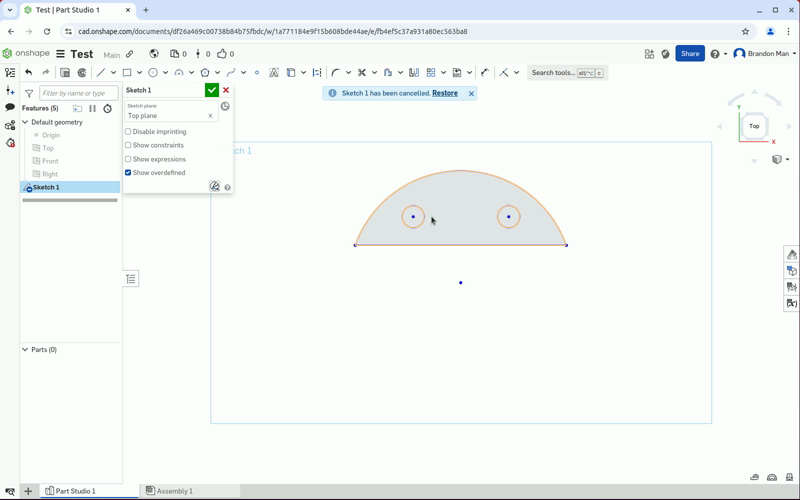
click(431, 216)
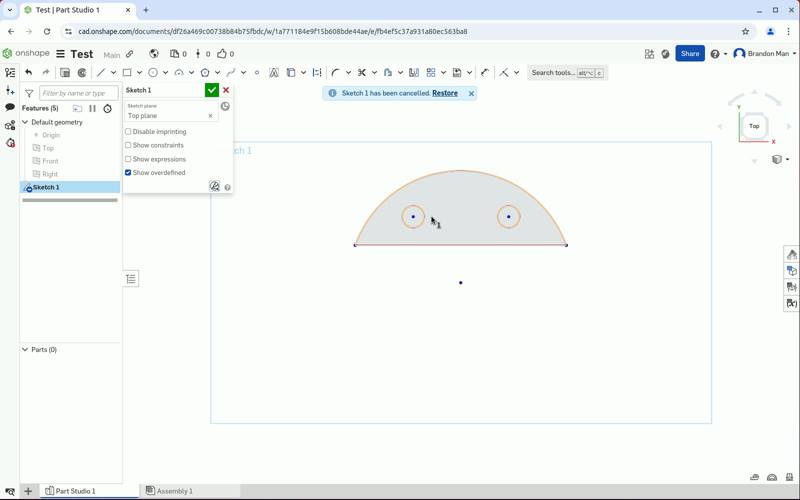
mouse_move(73, 352)
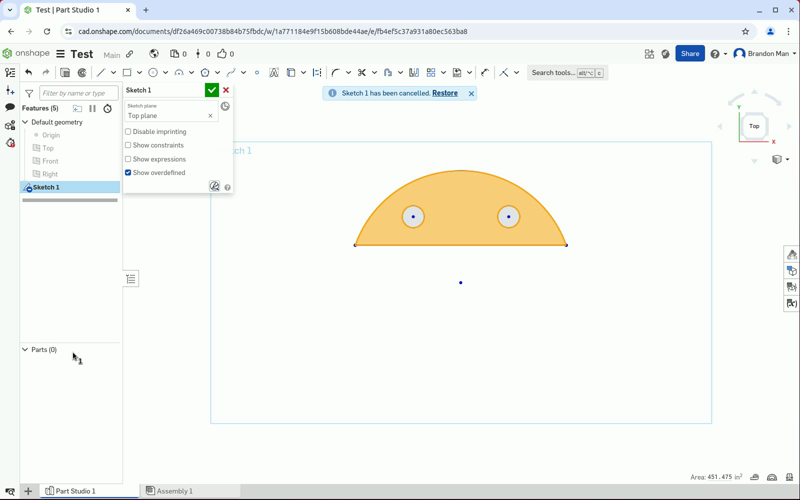
key(shift+y)
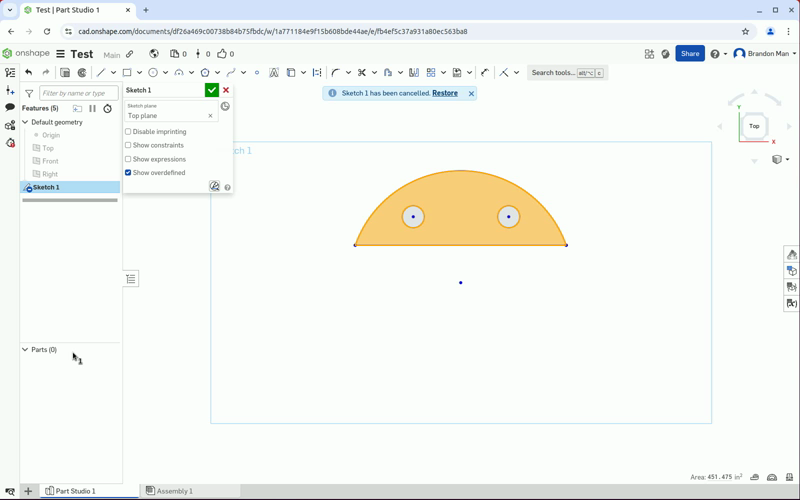
key(shift+e)
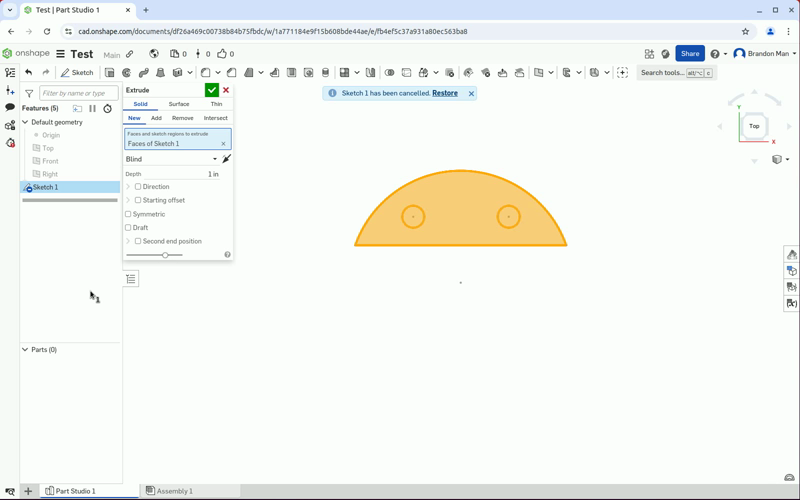
mouse_move(143, 106)
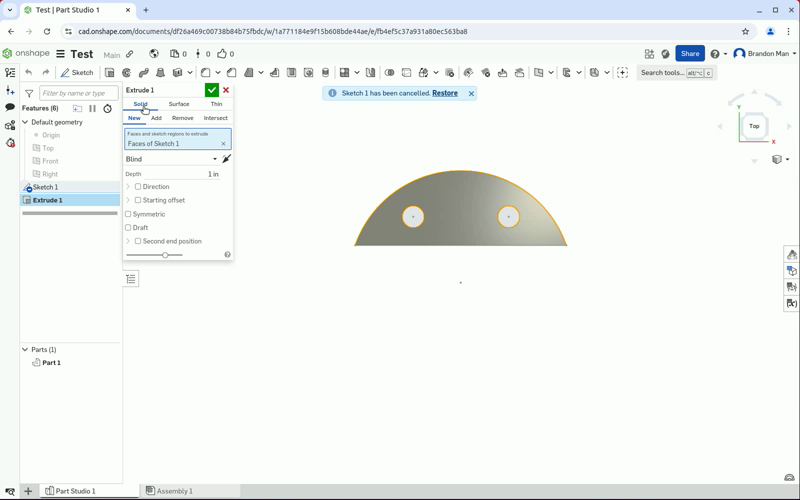
click(143, 106)
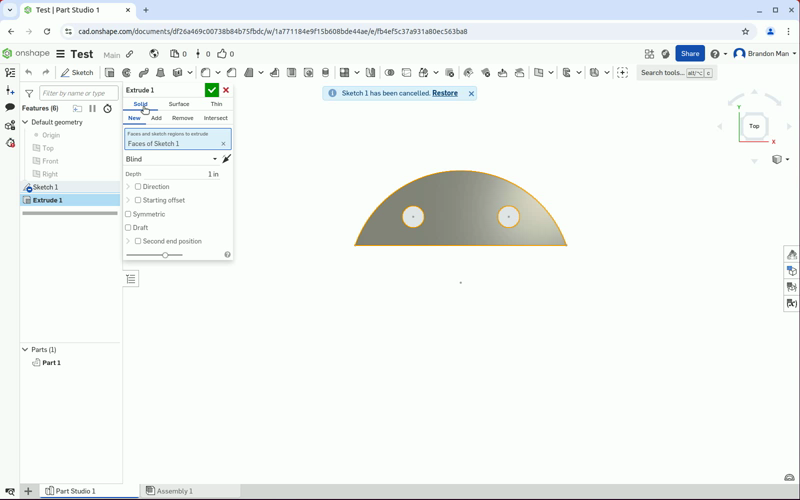
mouse_move(137, 120)
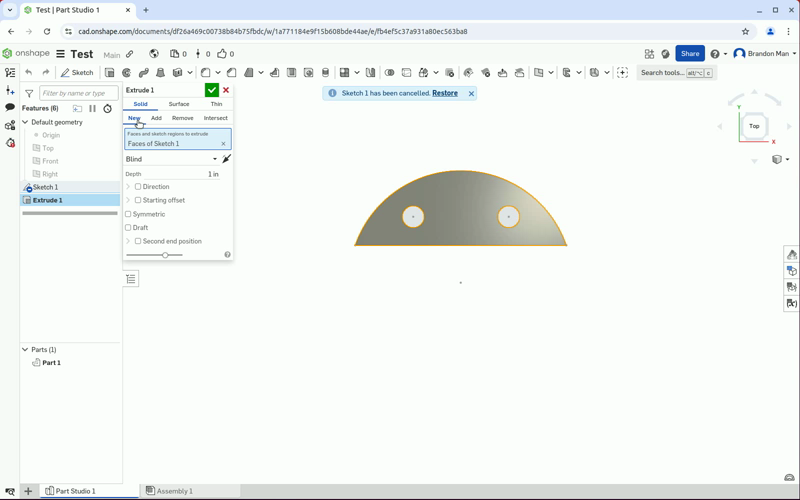
click(137, 120)
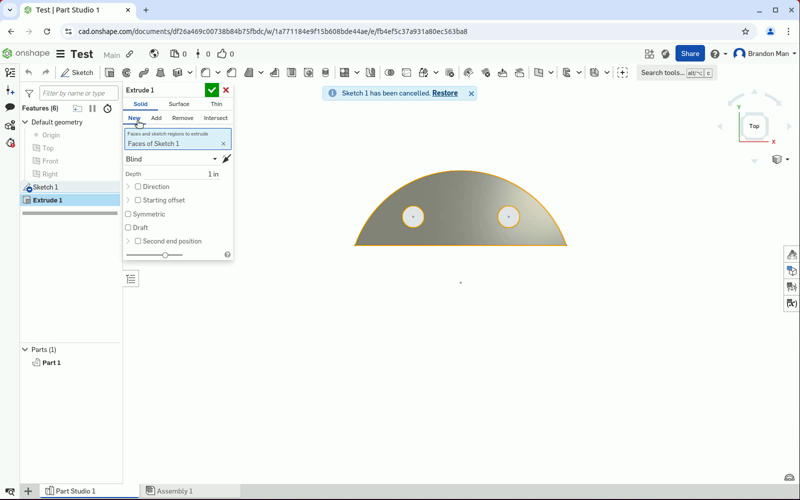
key(tab, 4)
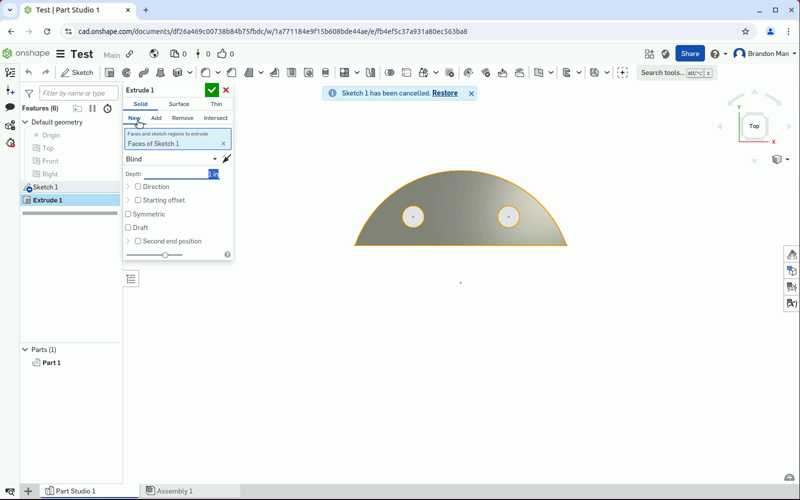
text(-3.129)
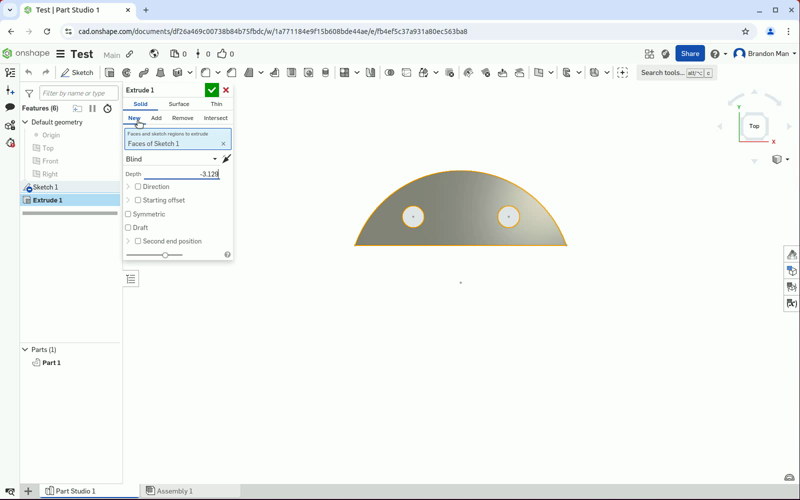
key(enter)
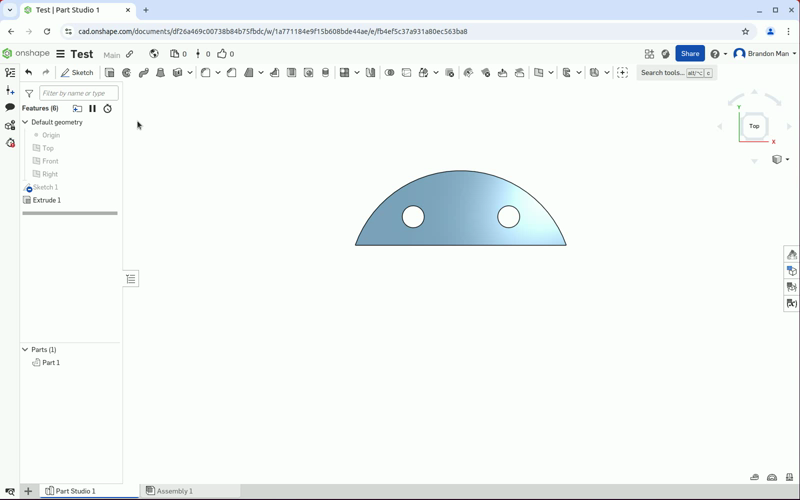
key(shift+h)
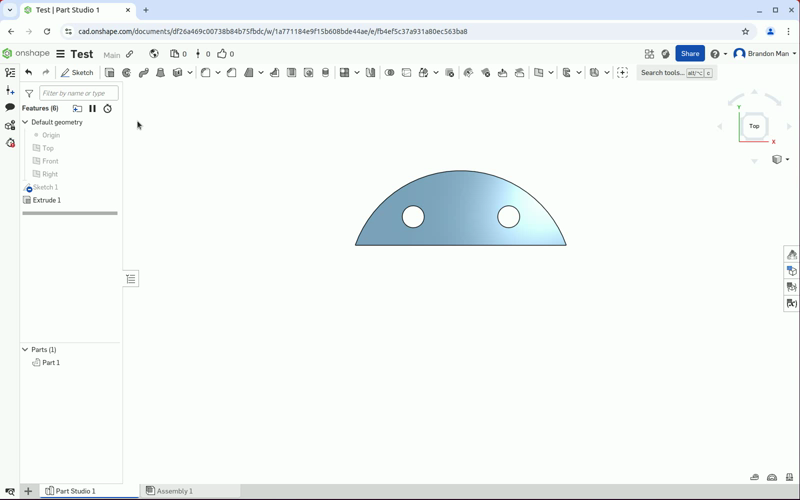
key(shift+h)
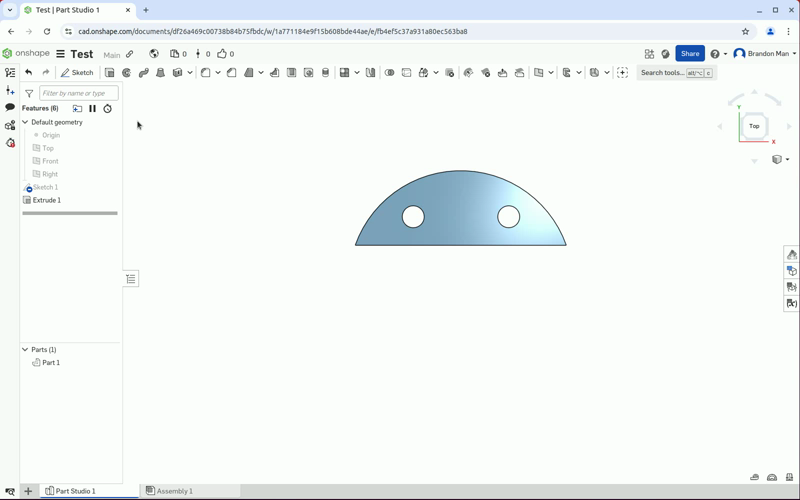
mouse_move(73, 189)
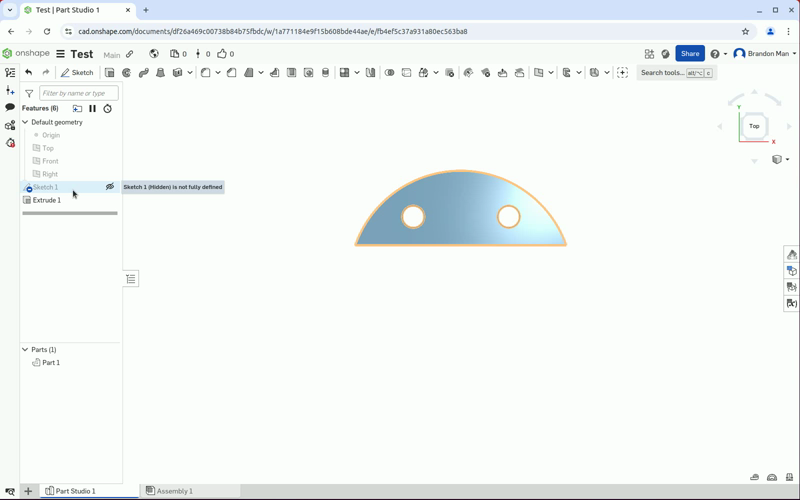
click(73, 189)
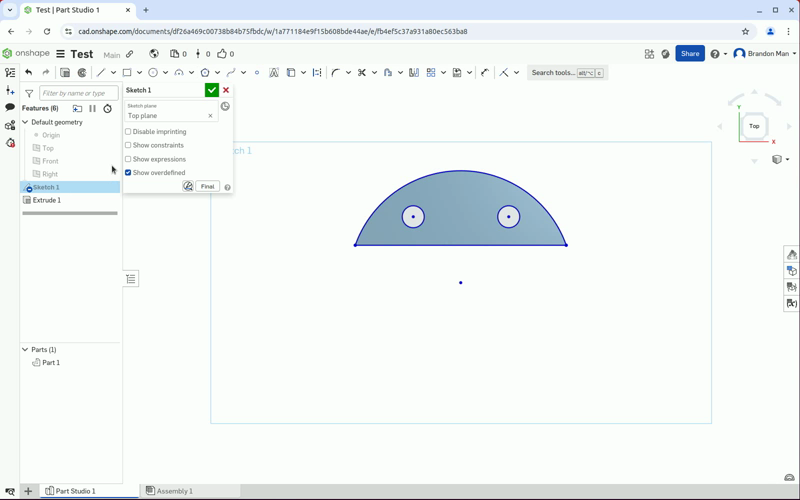
mouse_move(229, 92)
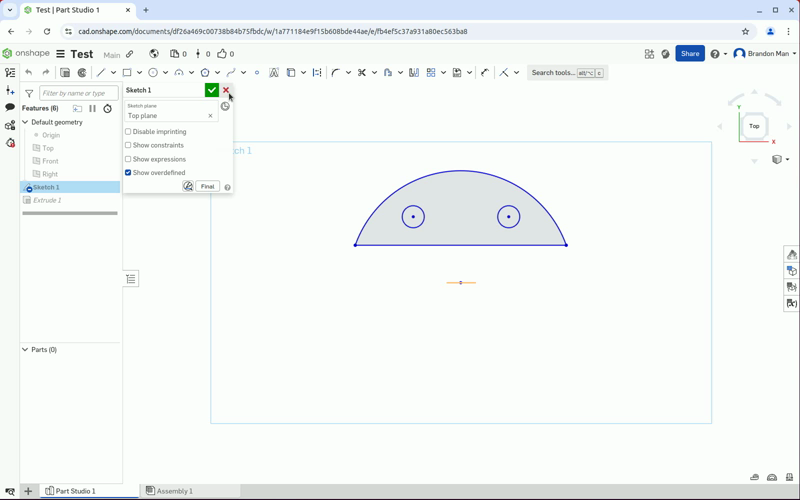
click(229, 92)
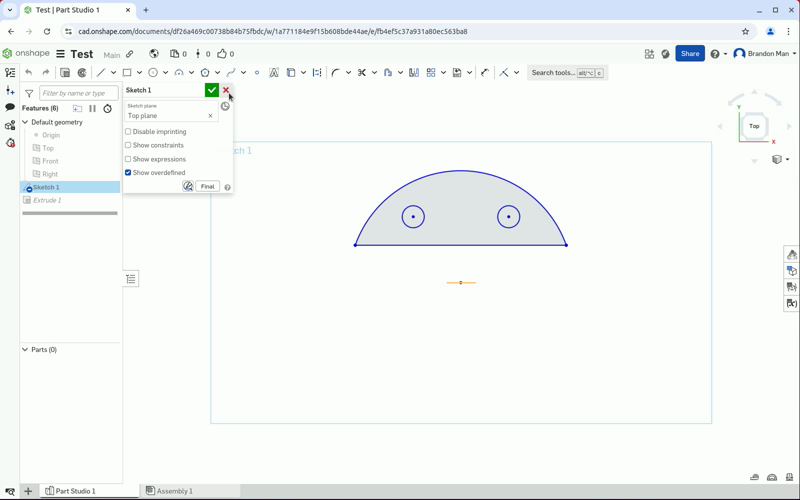
key(shift+s)
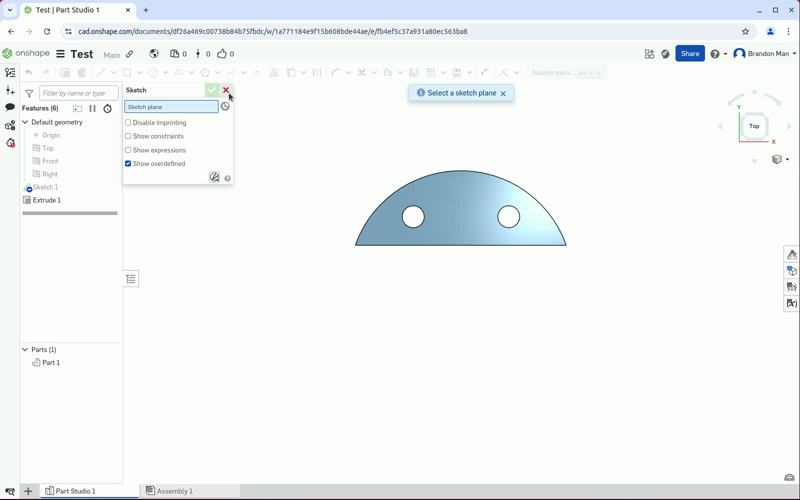
mouse_move(73, 150)
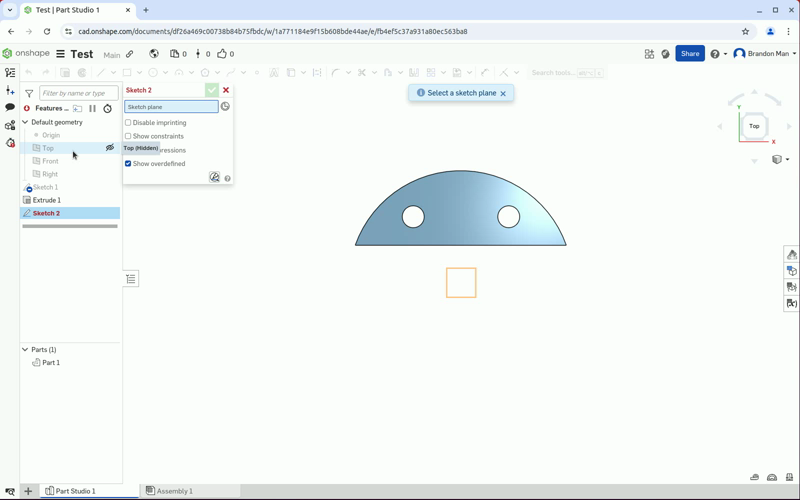
click(73, 150)
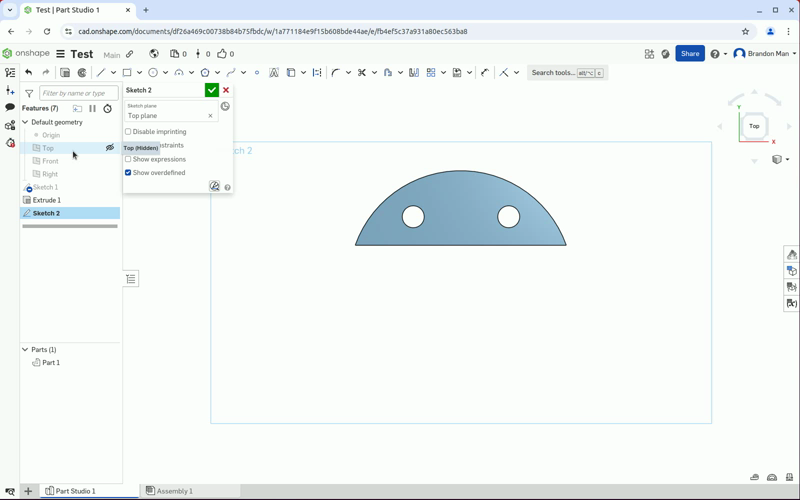
mouse_move(73, 352)
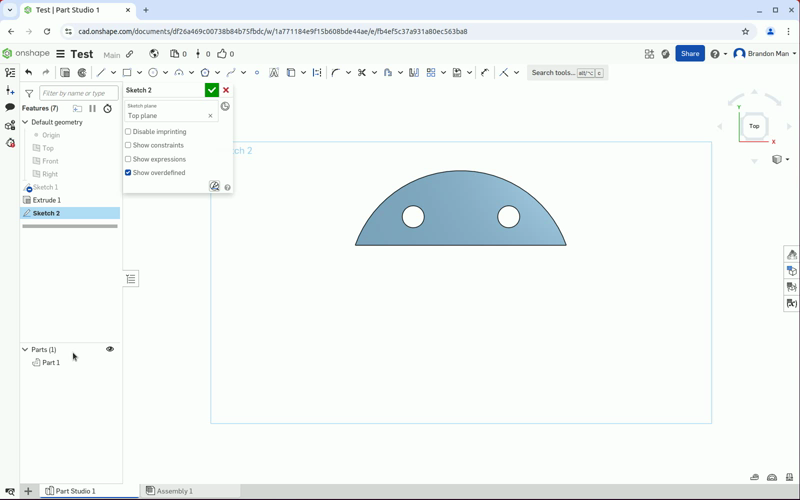
key(y)
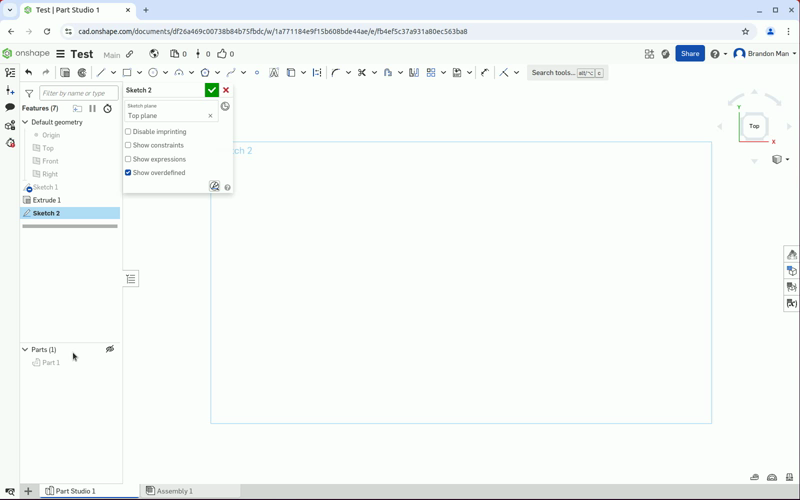
key(l)
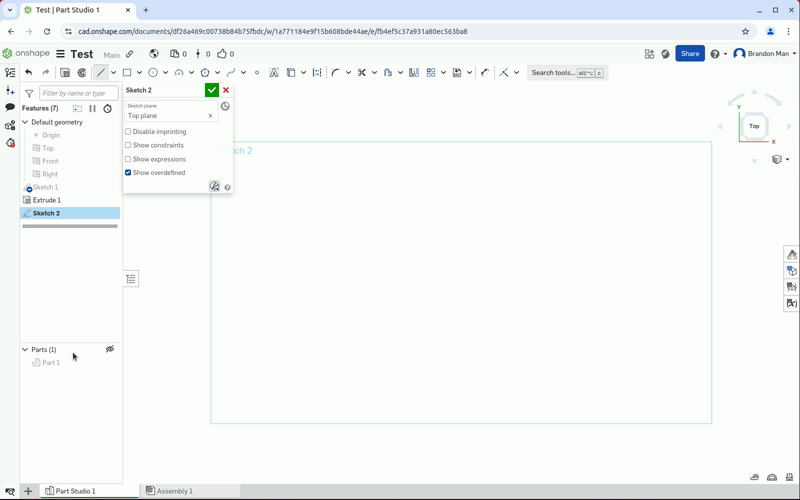
key_down(shift)
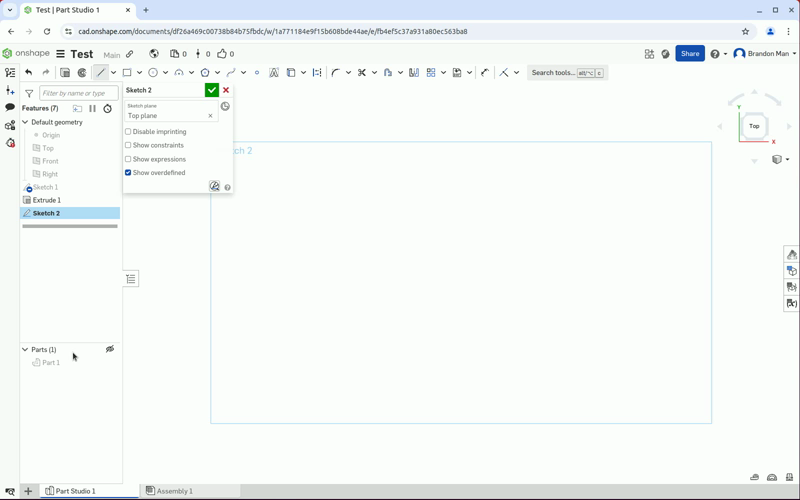
mouse_move(353, 320)
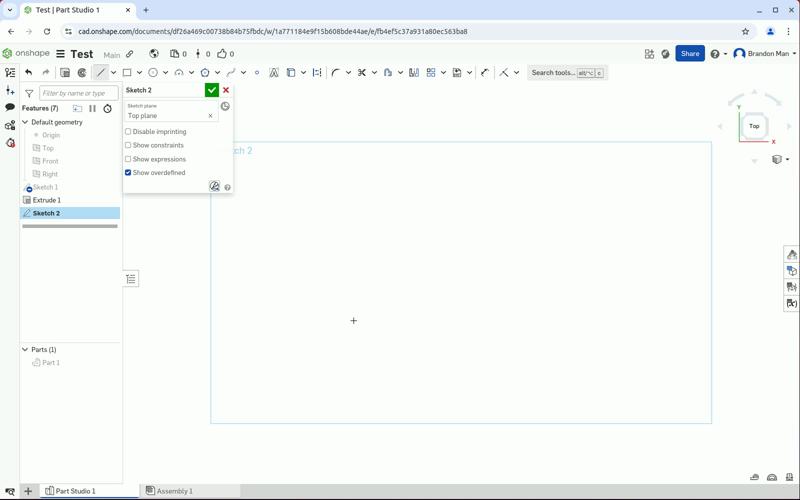
click(353, 320)
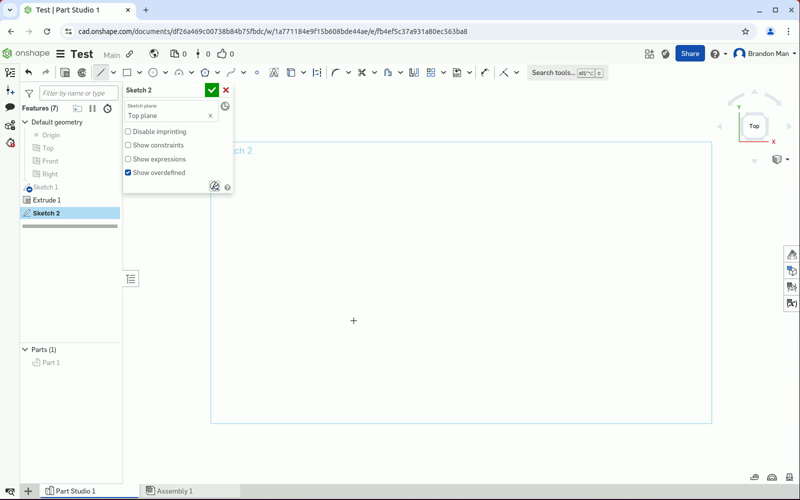
key_up(shift)
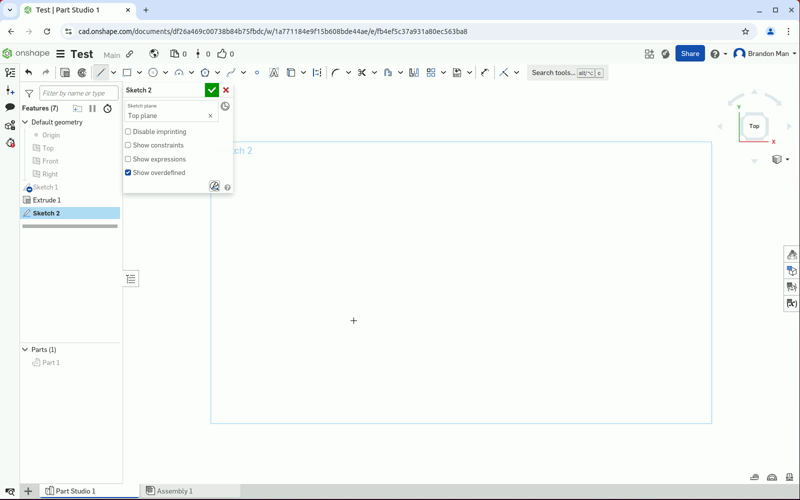
key_down(shift)
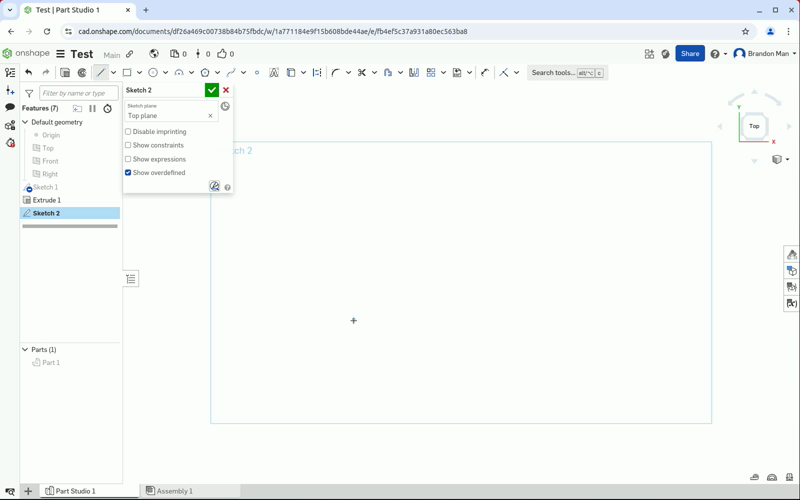
mouse_move(565, 320)
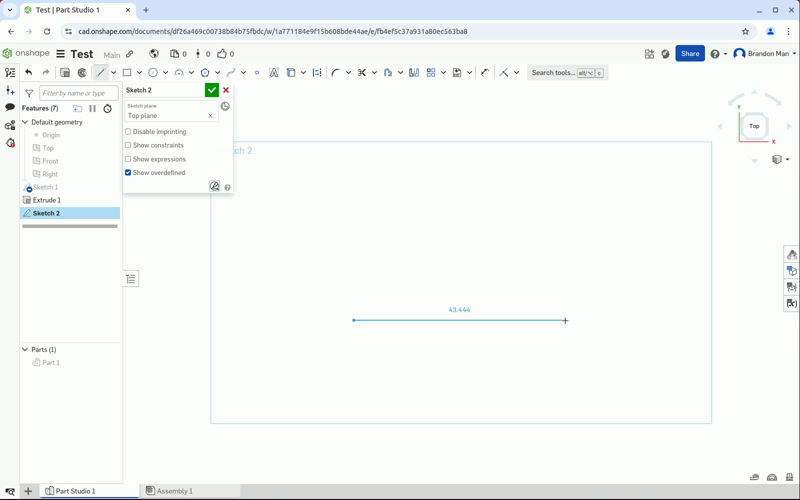
click(565, 320)
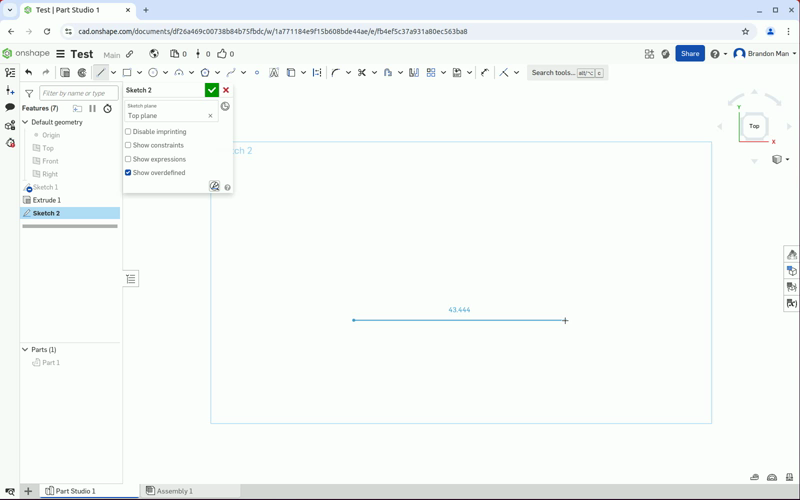
key_up(shift)
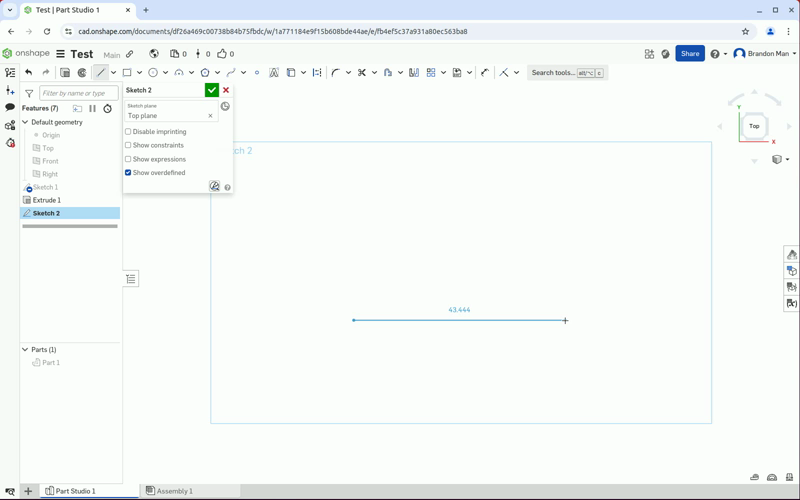
key(esc)
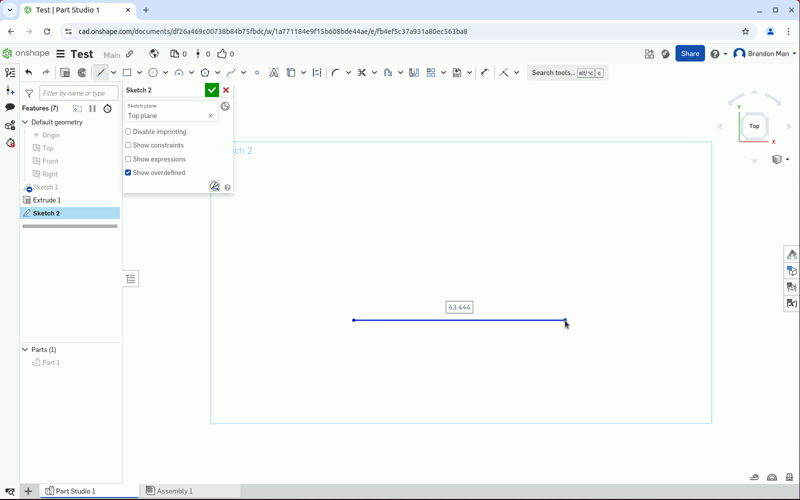
key(a)
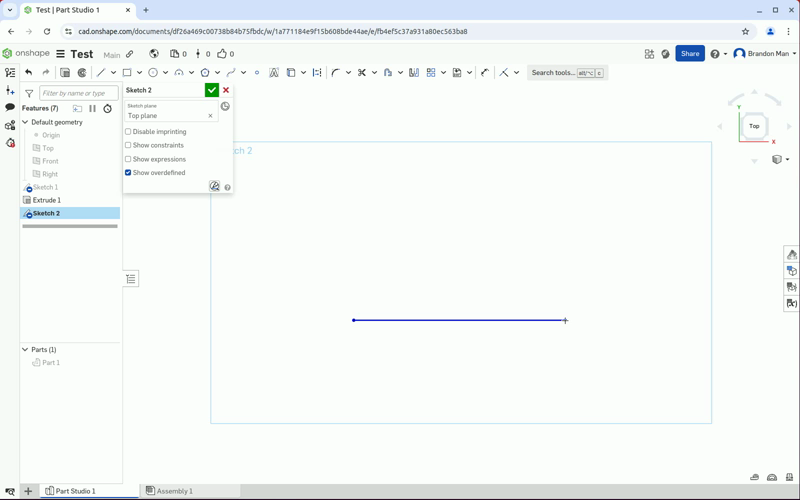
mouse_move(565, 320)
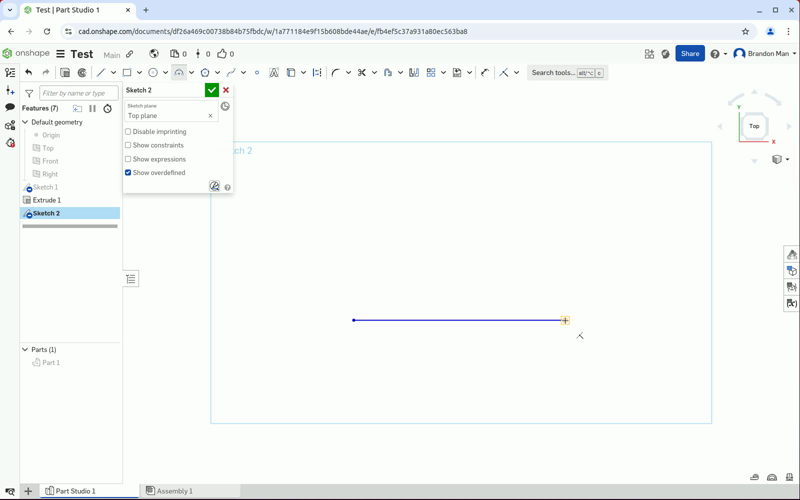
click(565, 320)
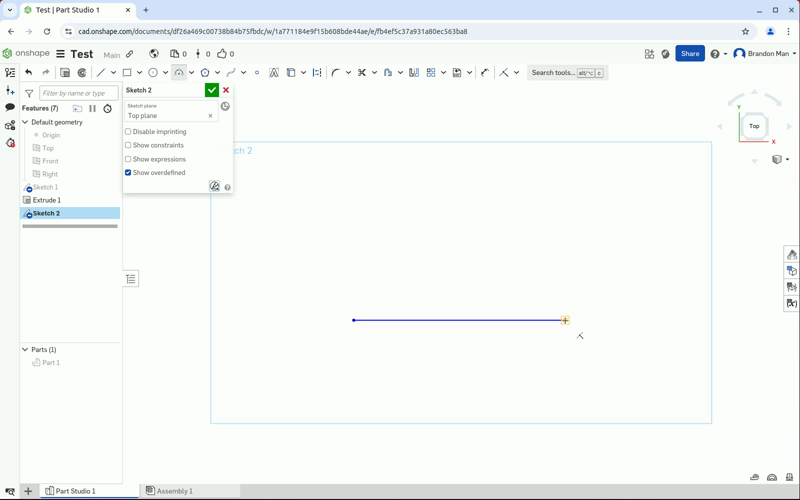
key_down(shift)
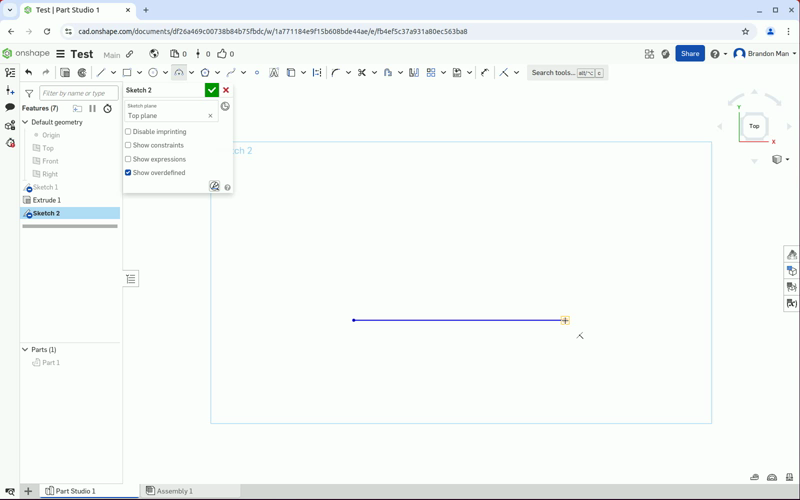
mouse_move(565, 244)
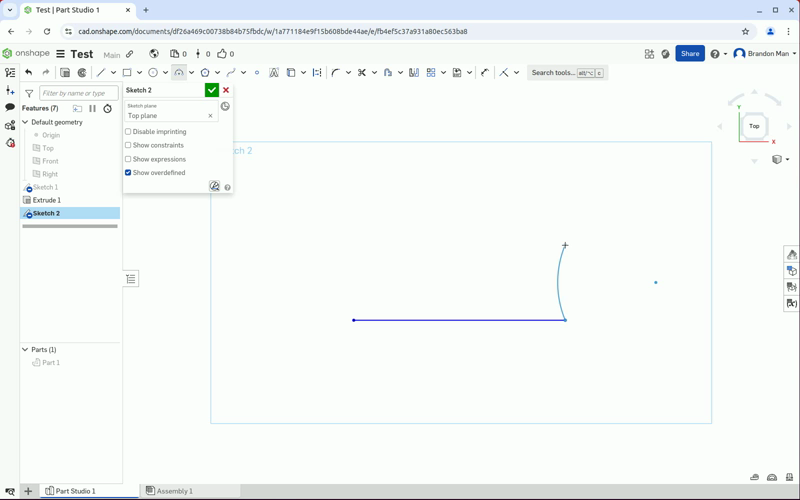
click(565, 244)
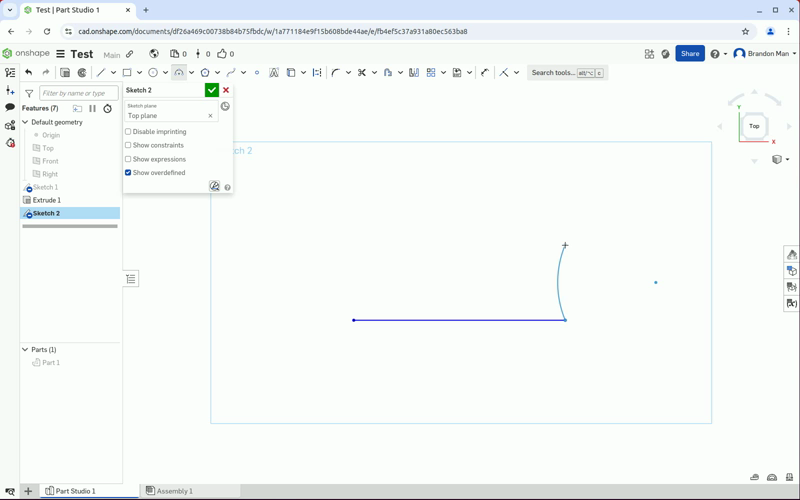
mouse_move(571, 282)
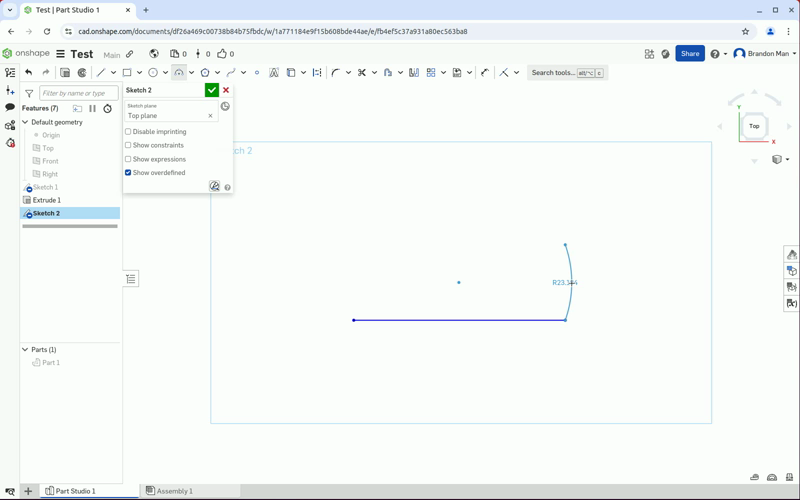
click(571, 282)
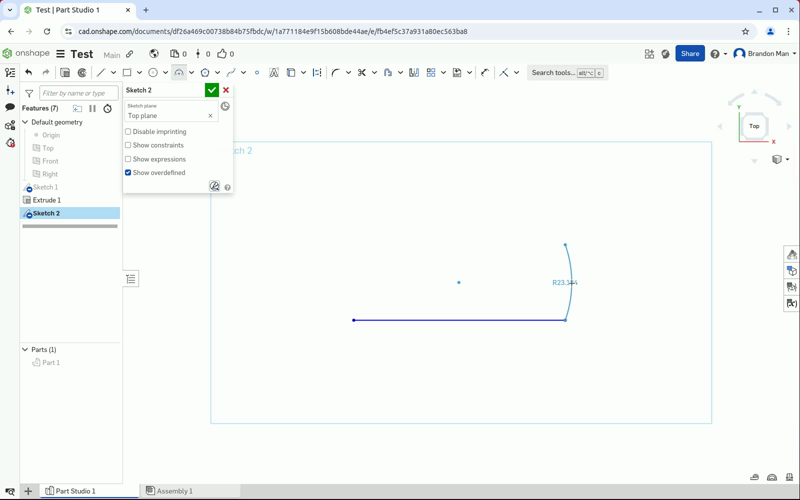
key_up(shift)
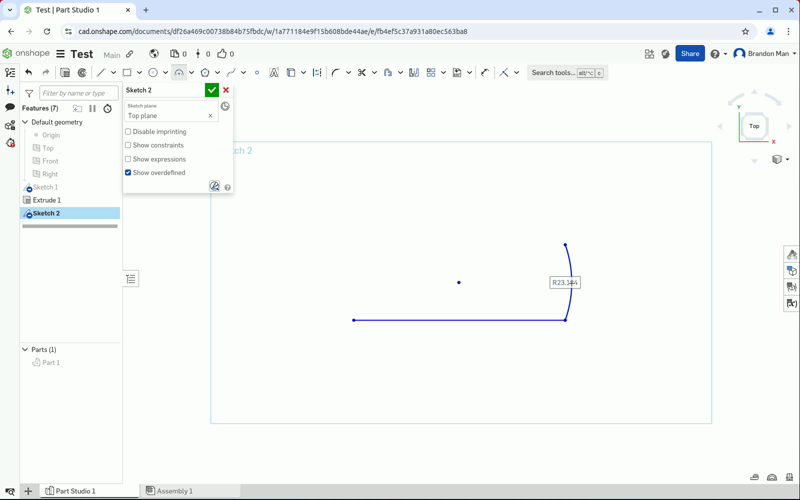
key(esc)
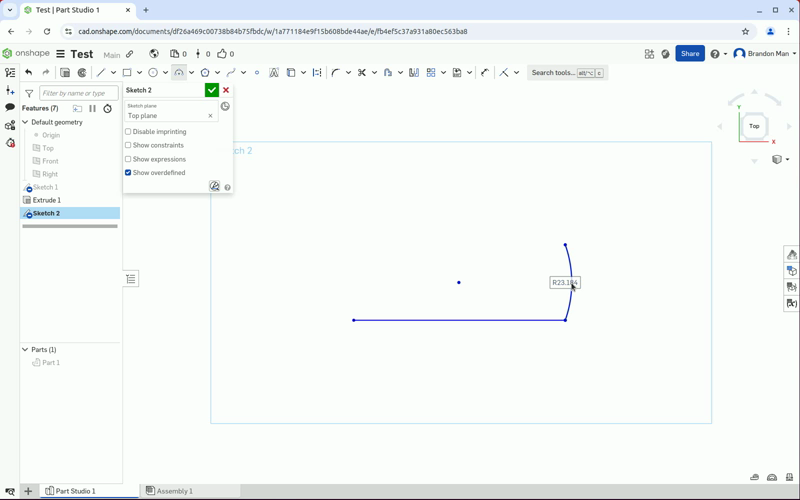
key(l)
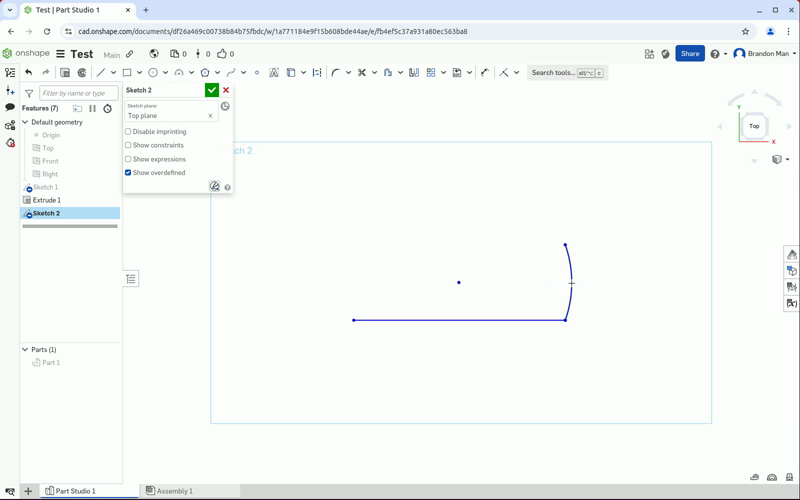
mouse_move(565, 244)
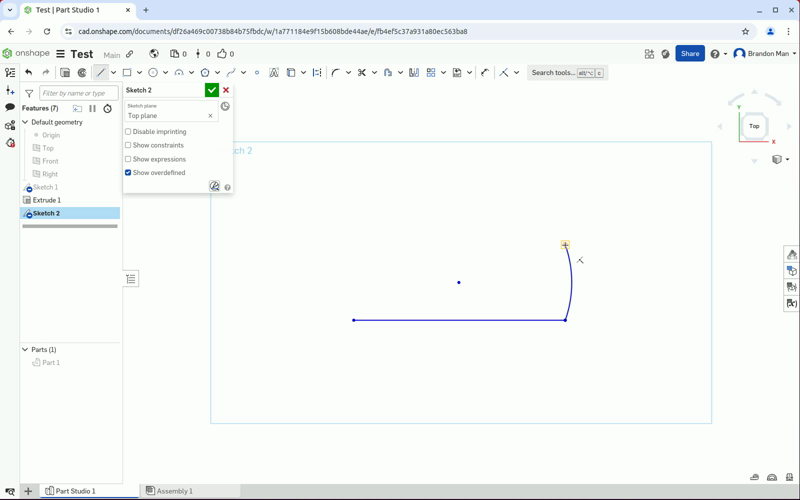
click(565, 244)
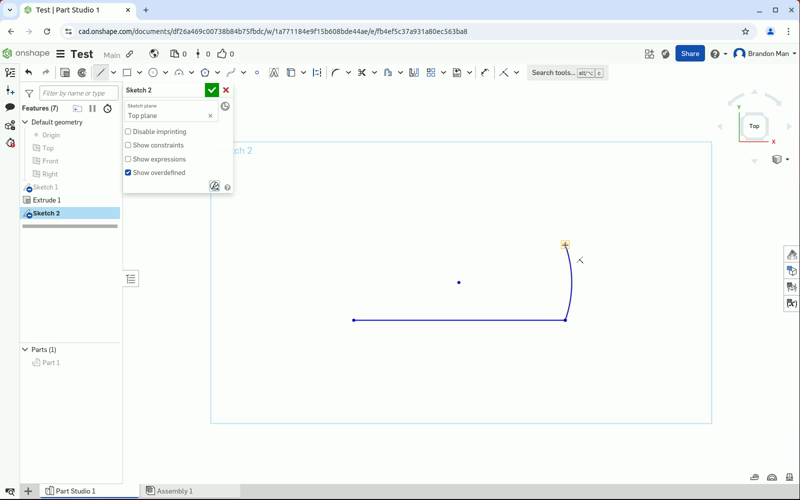
key_down(shift)
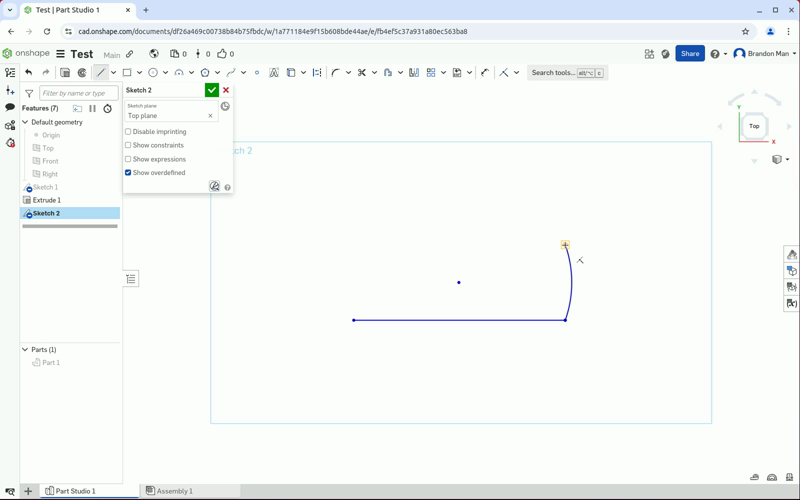
mouse_move(353, 244)
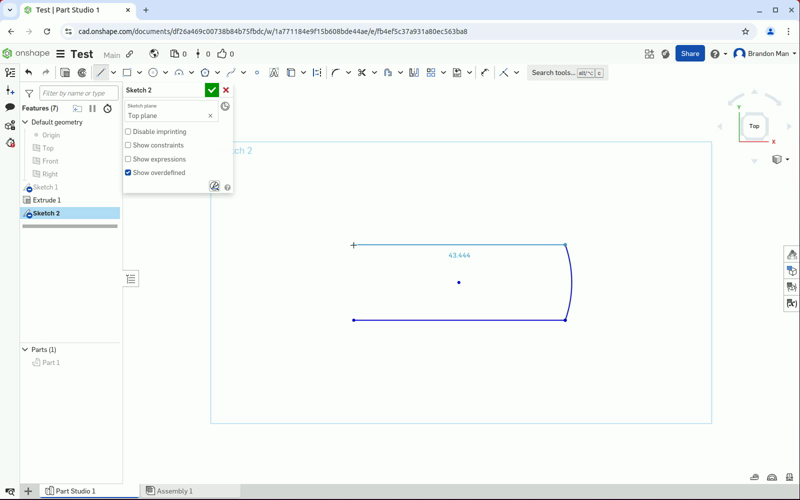
click(353, 244)
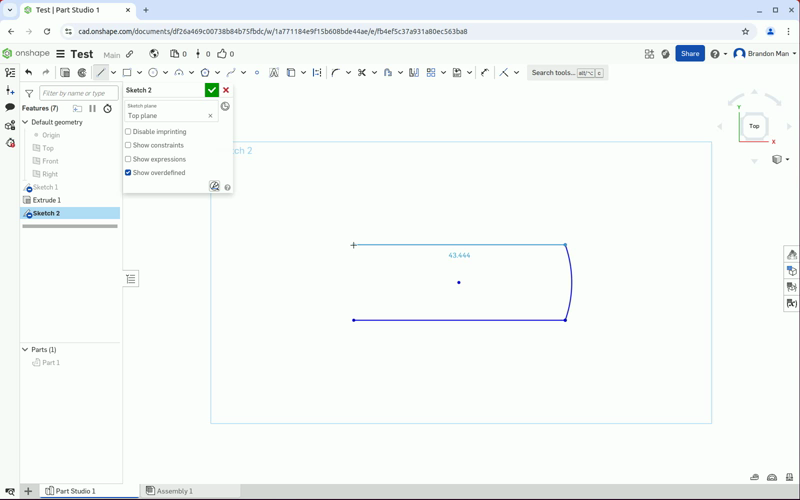
key_up(shift)
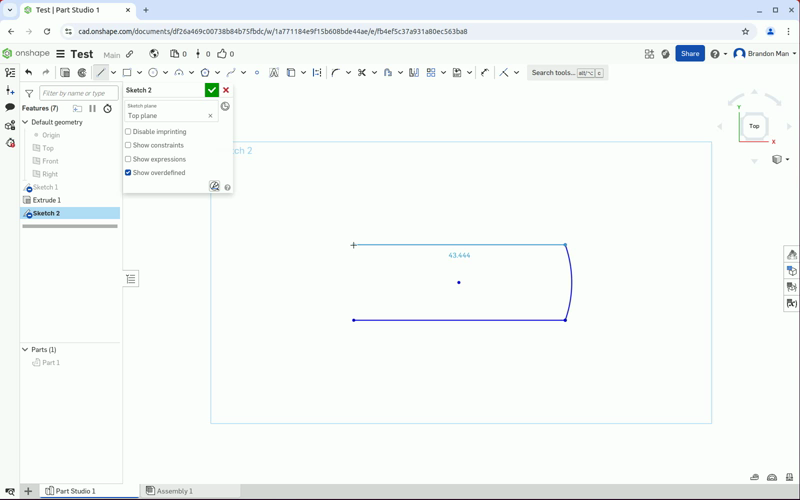
key(esc)
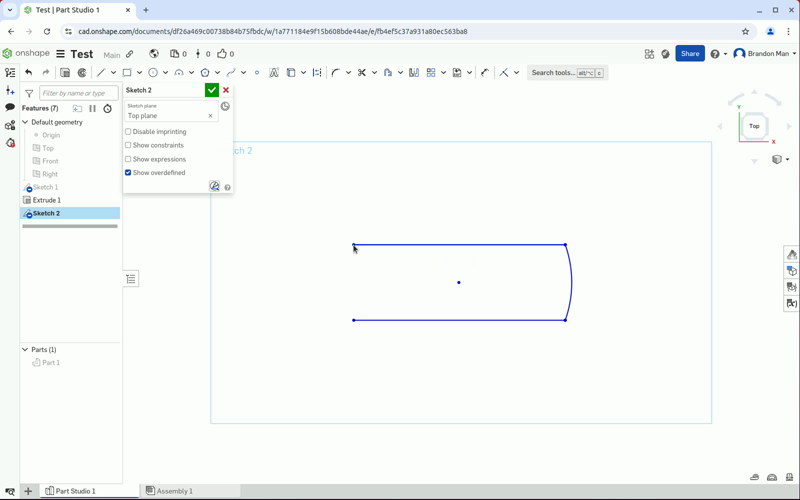
key(a)
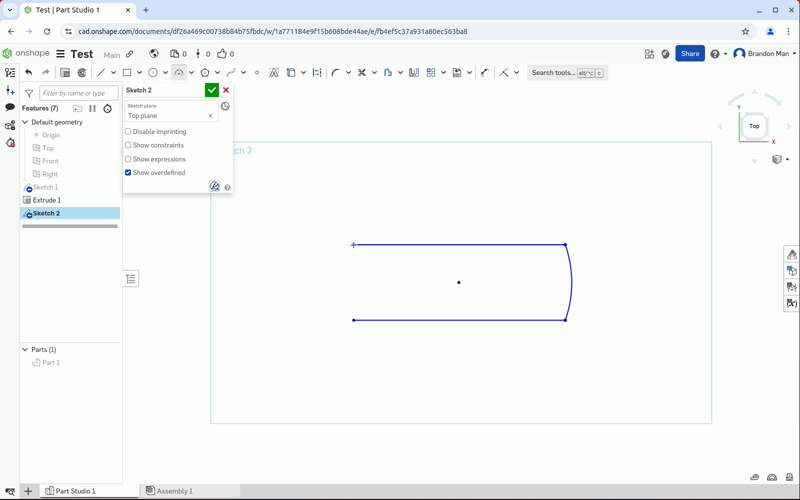
mouse_move(353, 244)
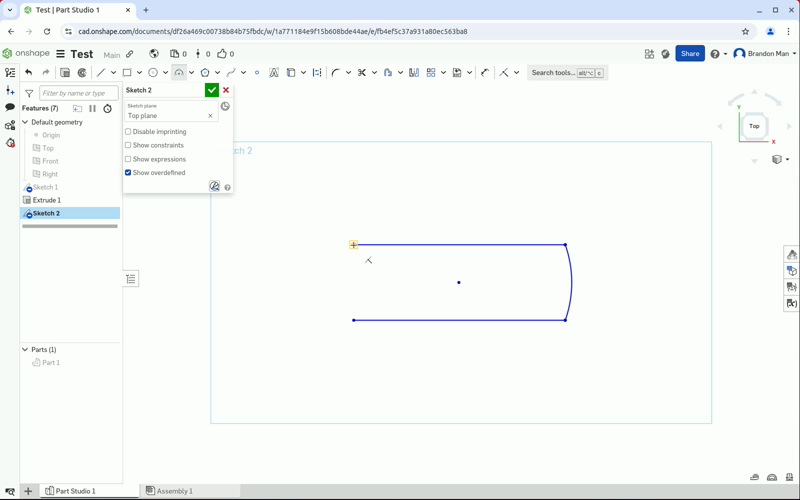
click(353, 244)
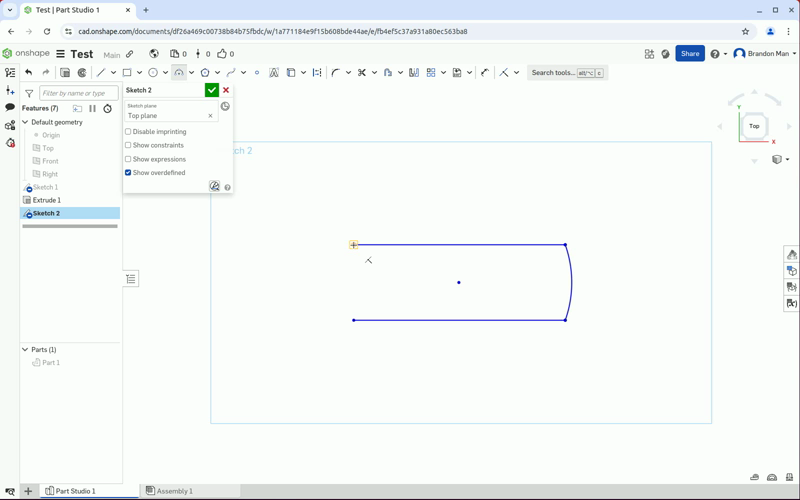
mouse_move(353, 320)
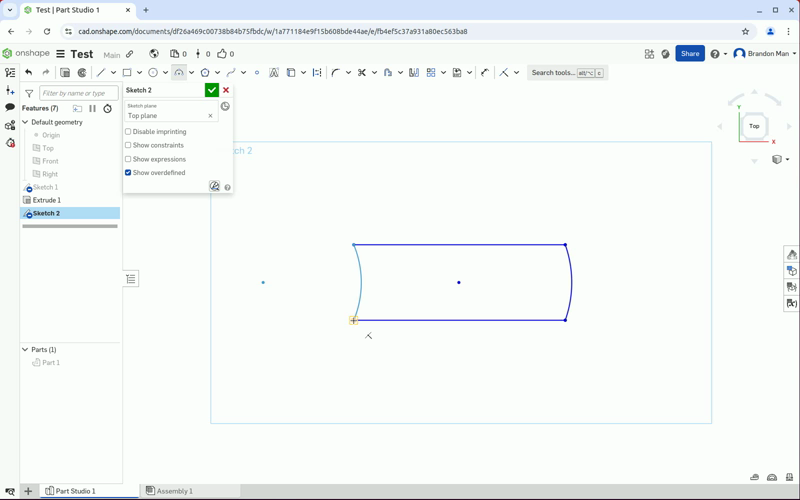
click(353, 320)
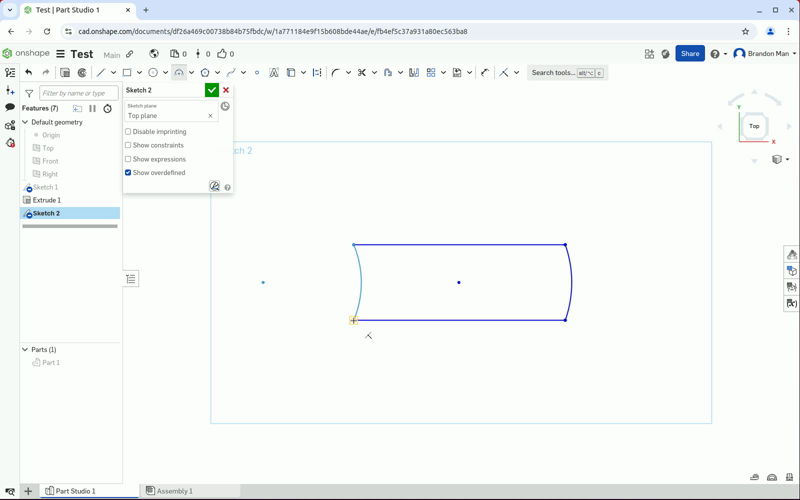
key_down(shift)
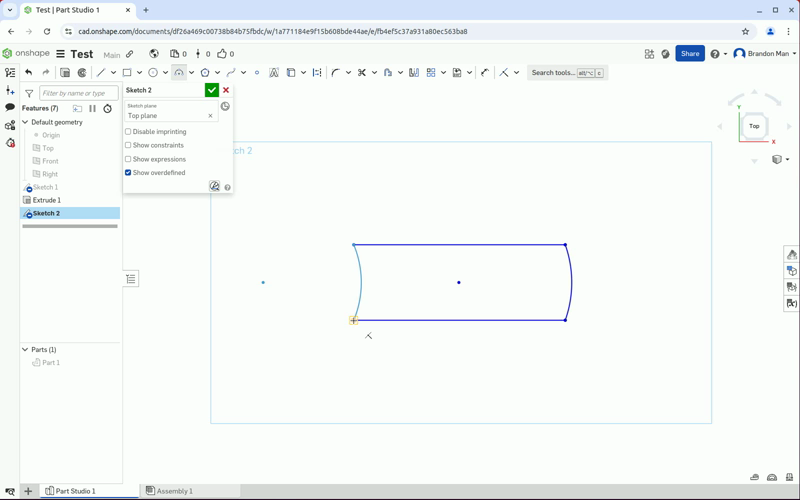
mouse_move(347, 282)
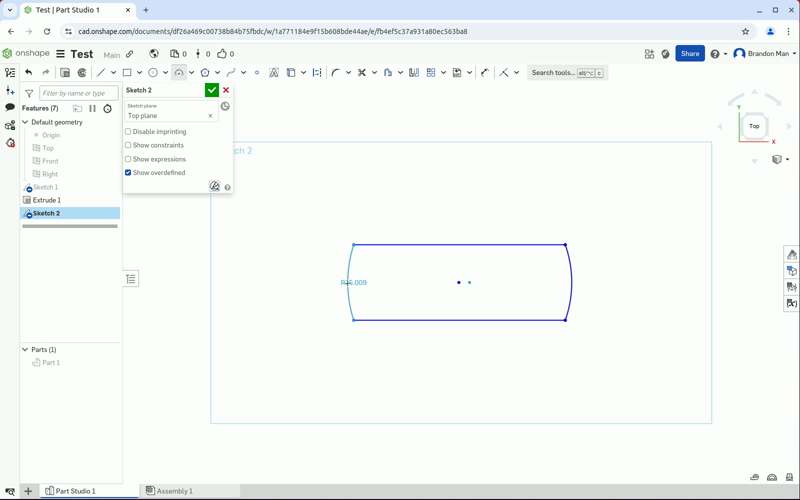
click(347, 282)
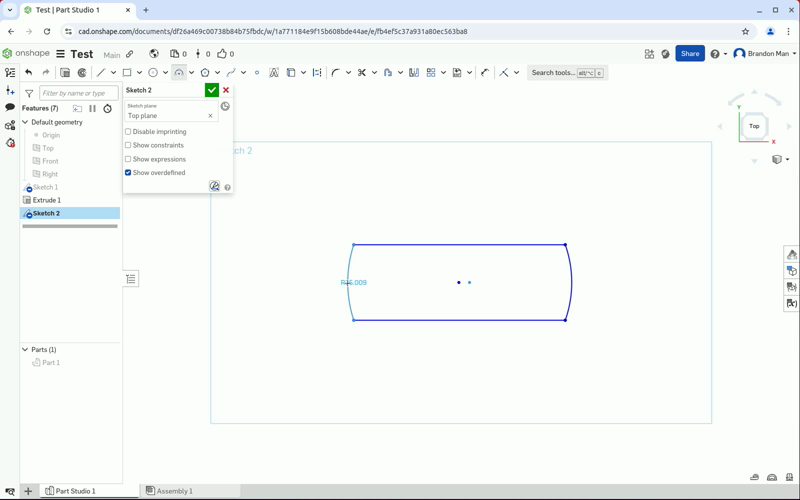
key_up(shift)
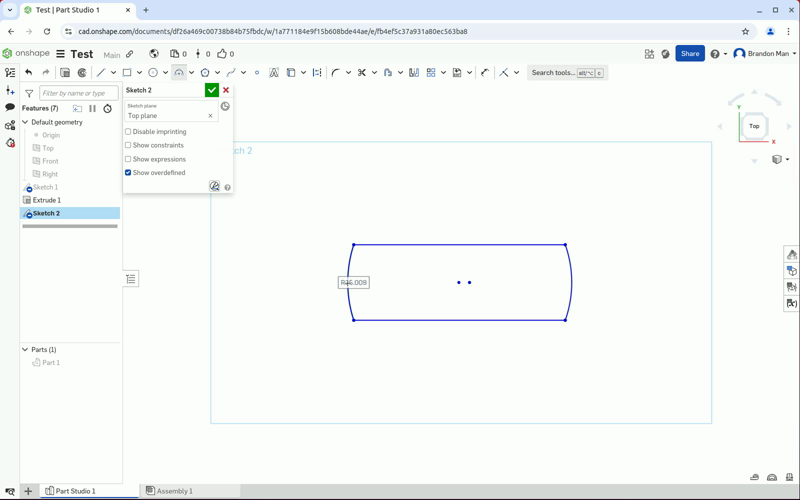
key(esc)
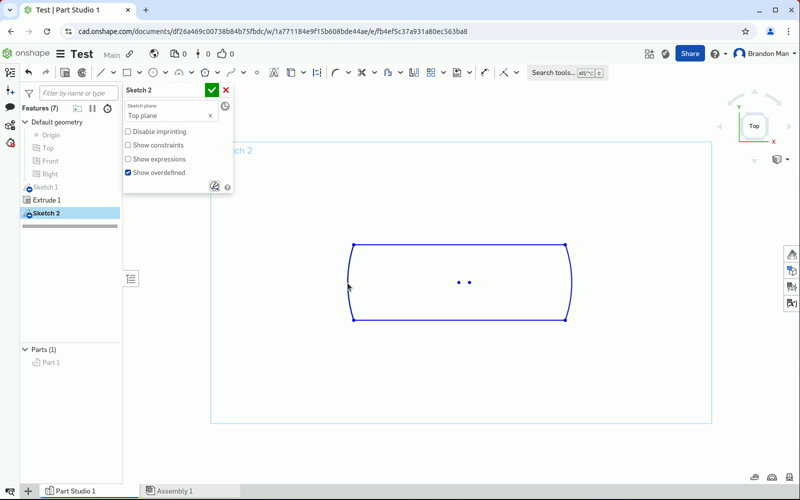
key(c)
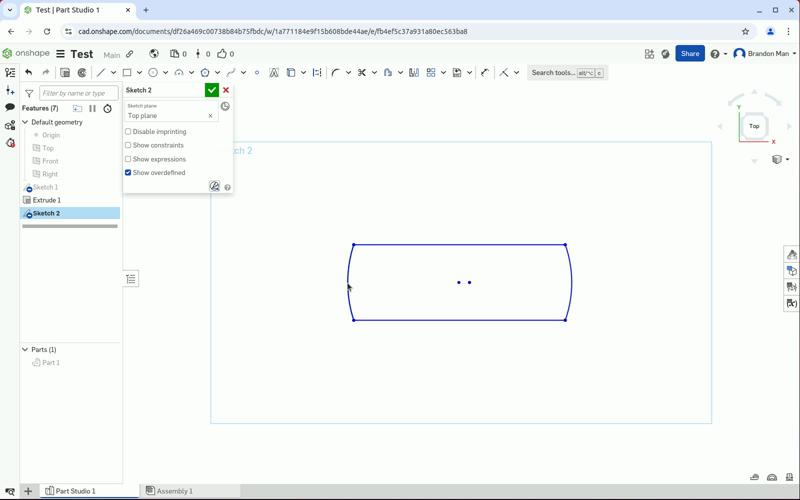
key_down(shift)
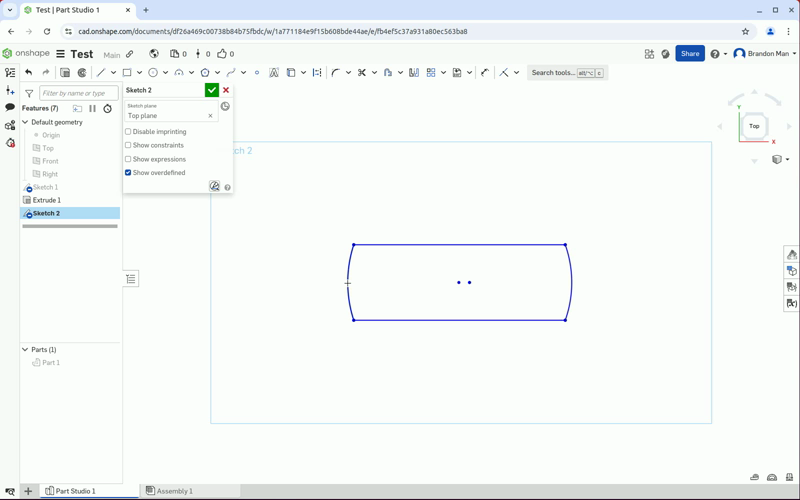
mouse_move(459, 283)
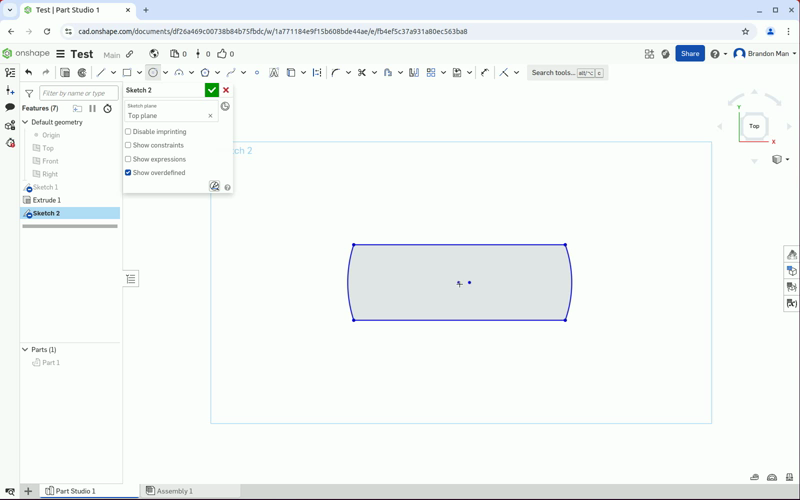
scroll(6)
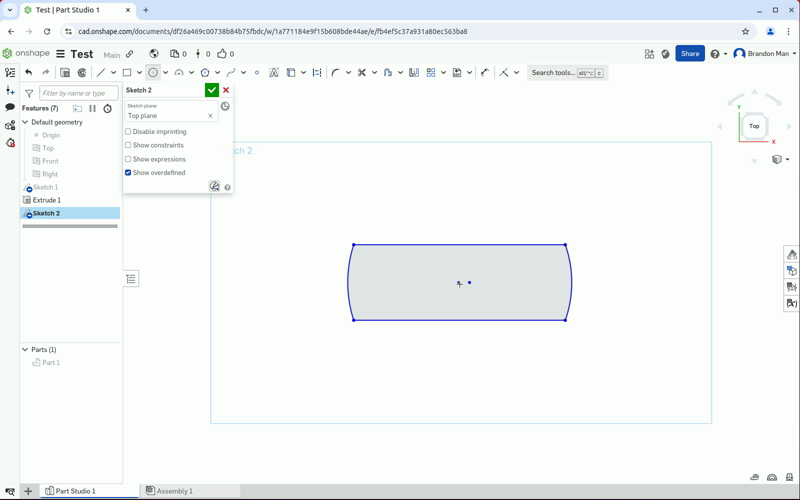
scroll(6)
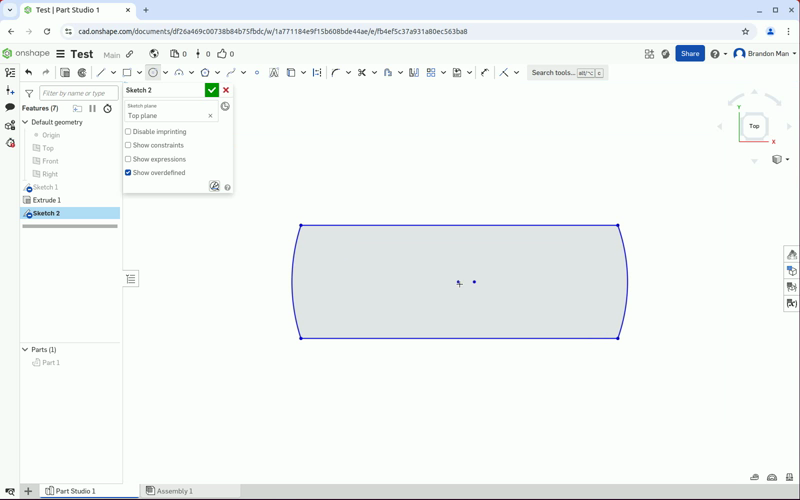
scroll(6)
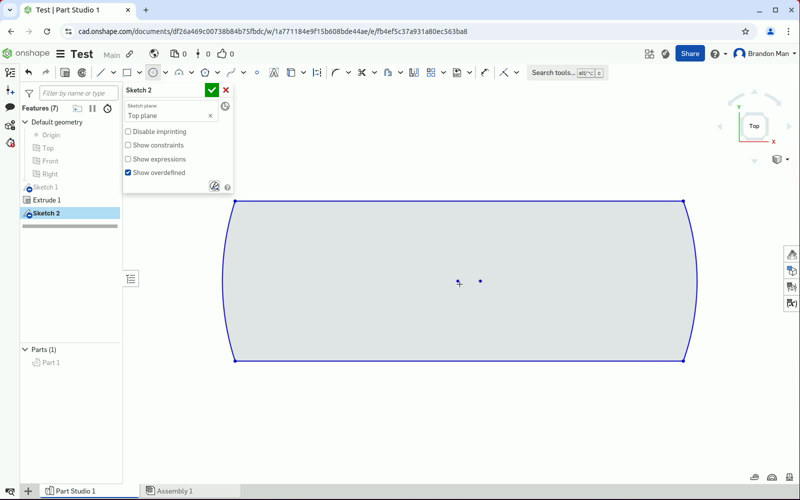
scroll(6)
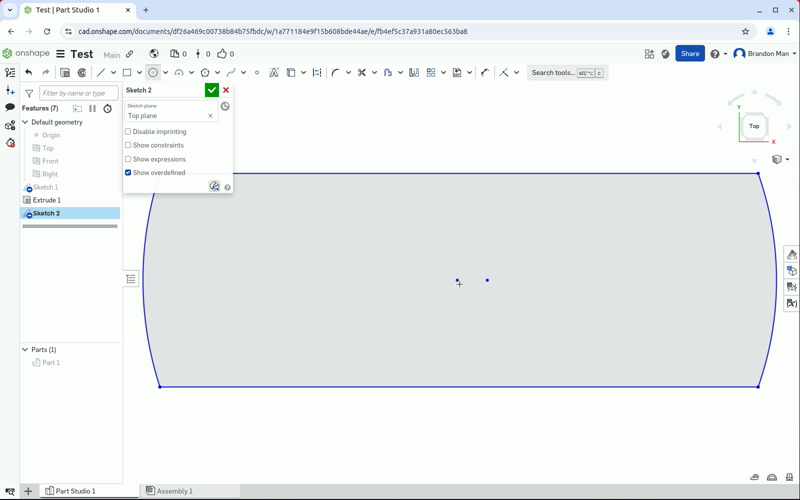
scroll(6)
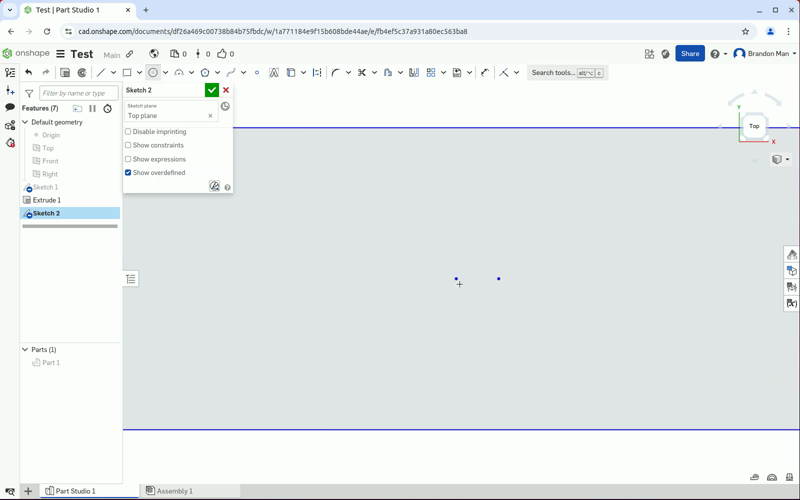
scroll(6)
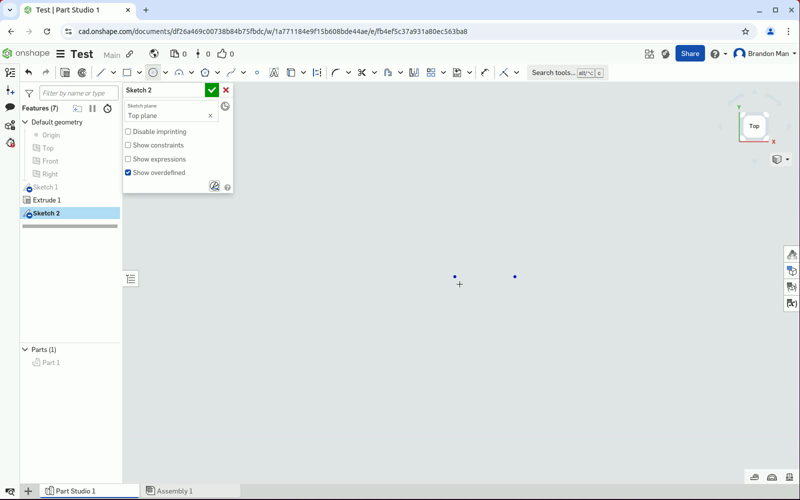
scroll(6)
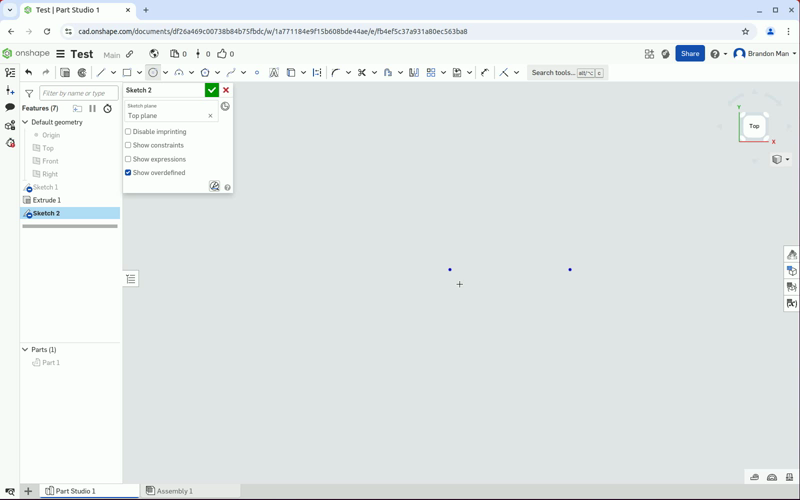
click(459, 283)
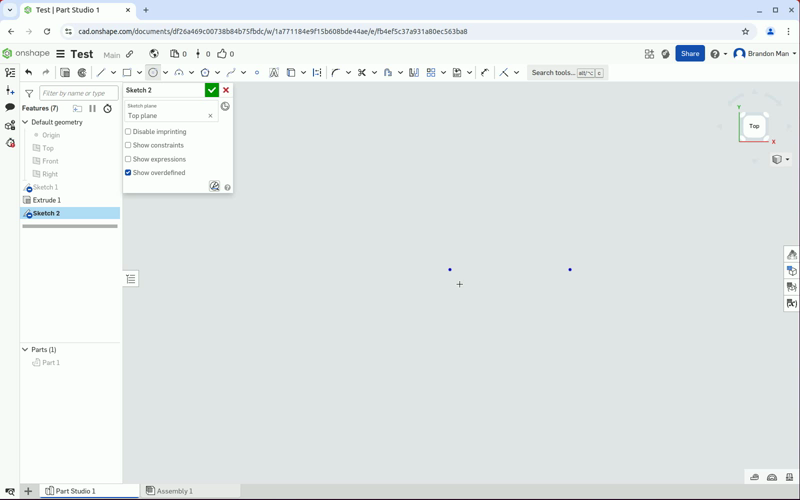
scroll(-6)
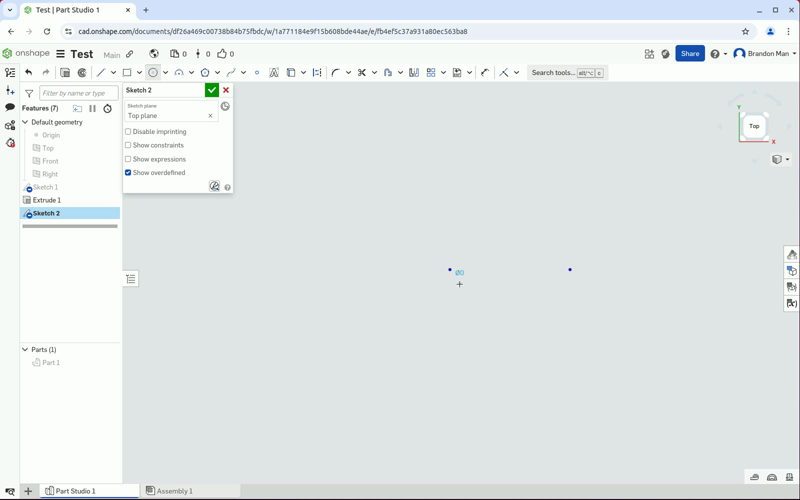
scroll(-6)
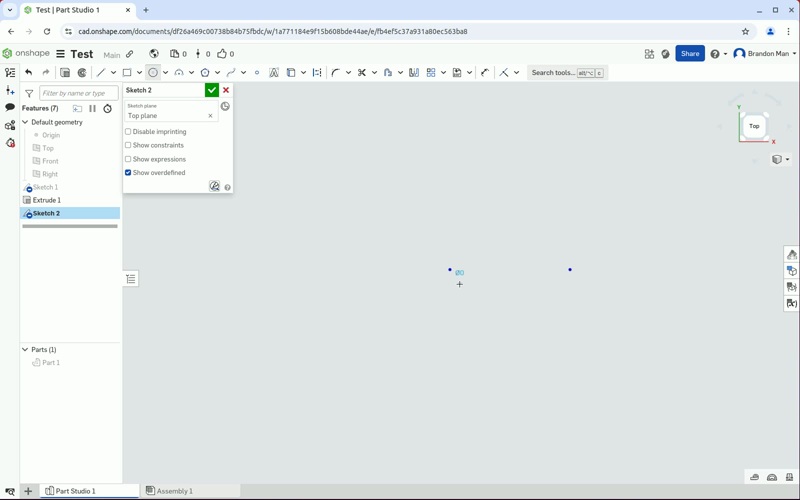
scroll(-6)
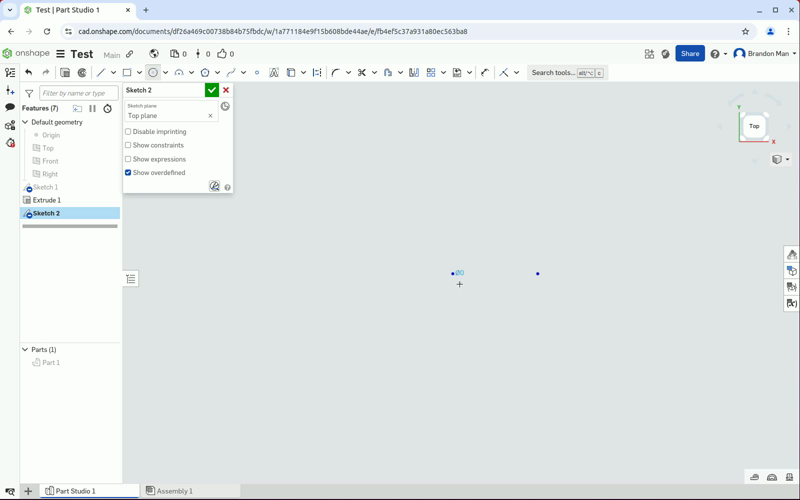
scroll(-6)
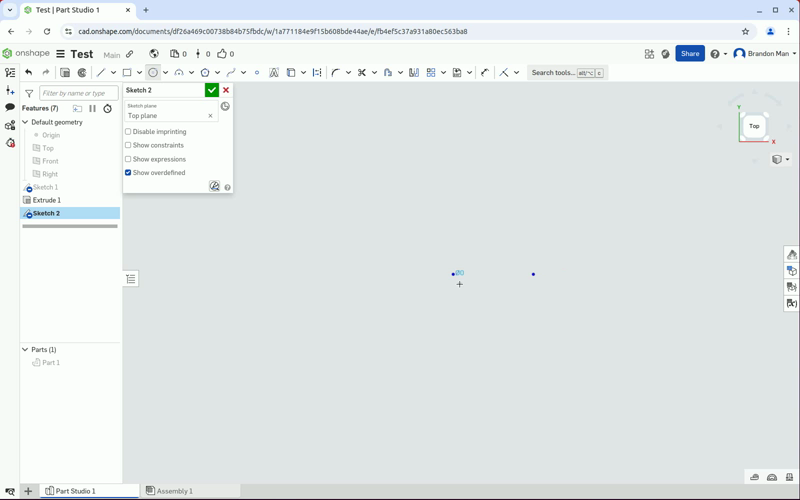
scroll(-6)
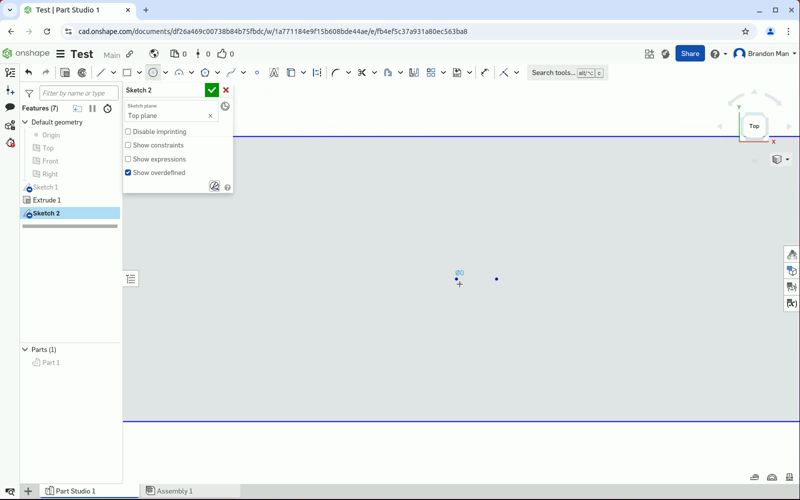
scroll(-6)
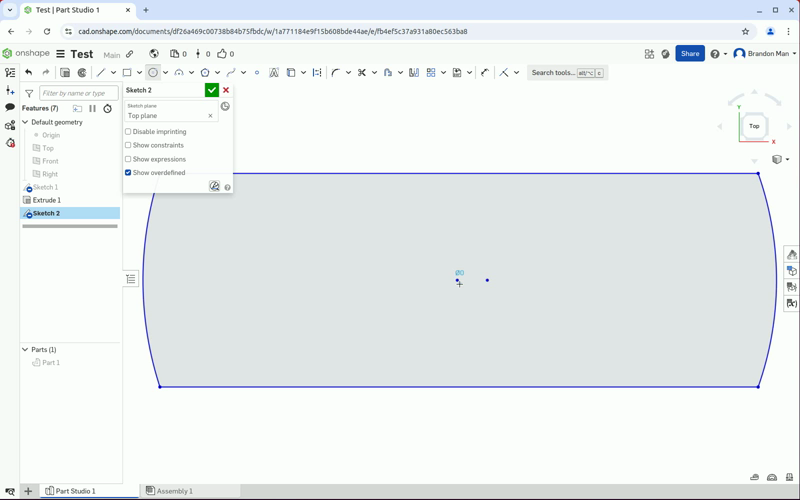
scroll(-6)
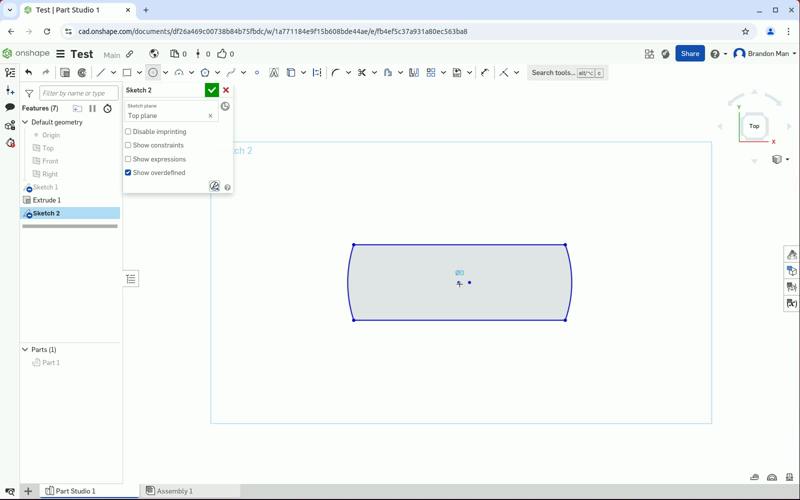
key_up(shift)
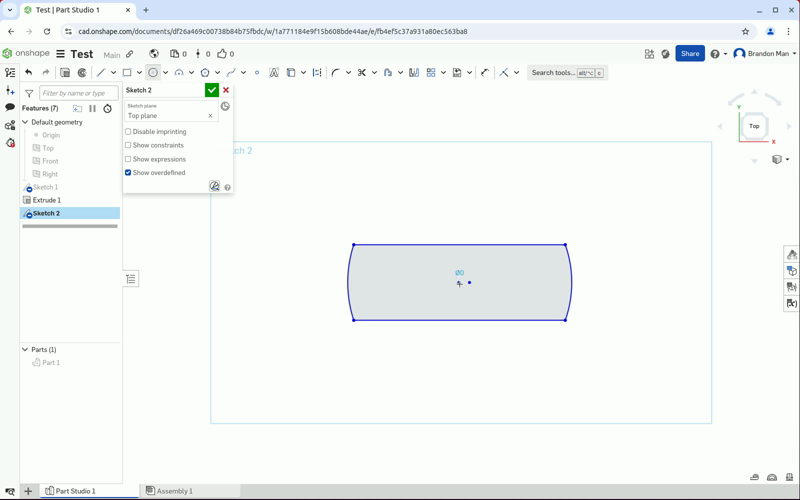
mouse_move(494, 283)
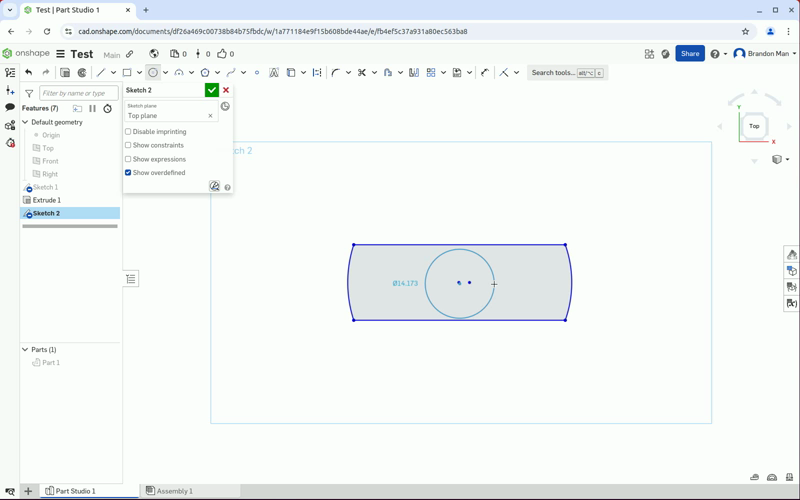
click(494, 283)
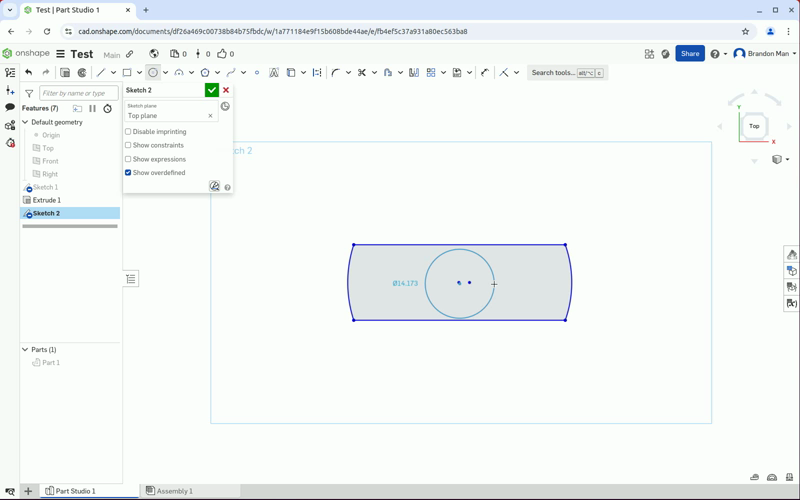
key(esc)
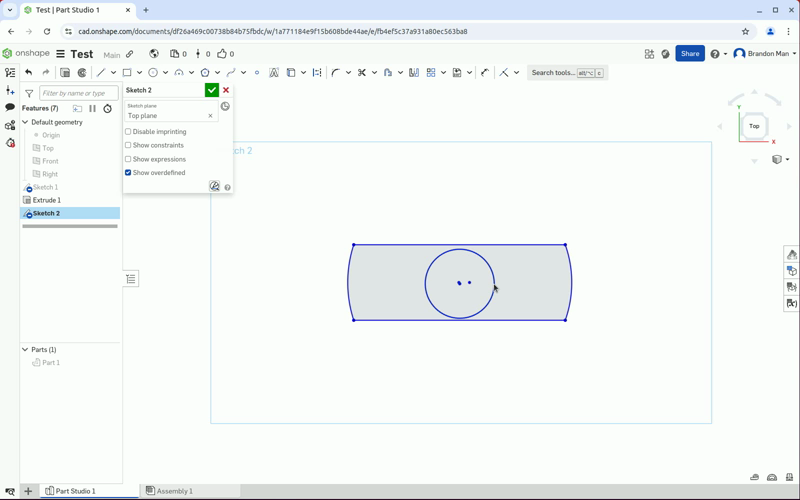
mouse_move(378, 294)
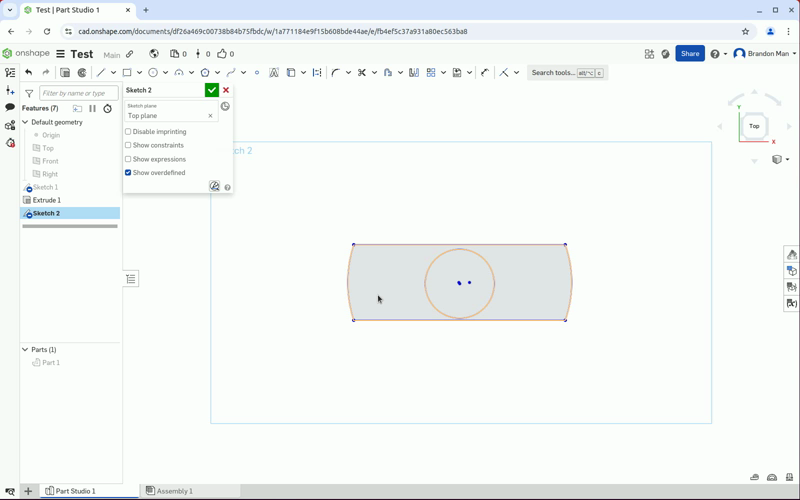
click(378, 294)
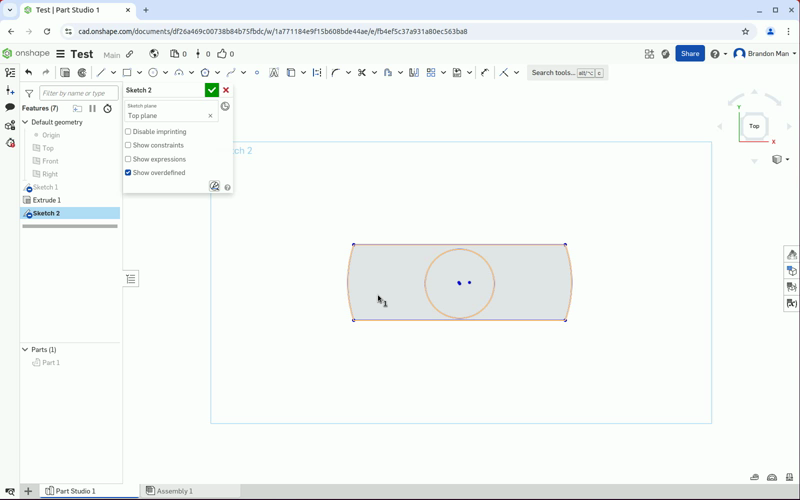
mouse_move(73, 352)
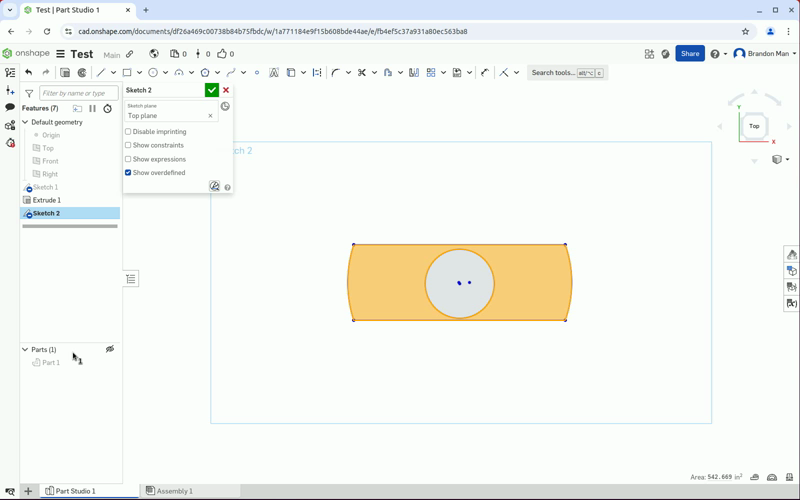
key(shift+y)
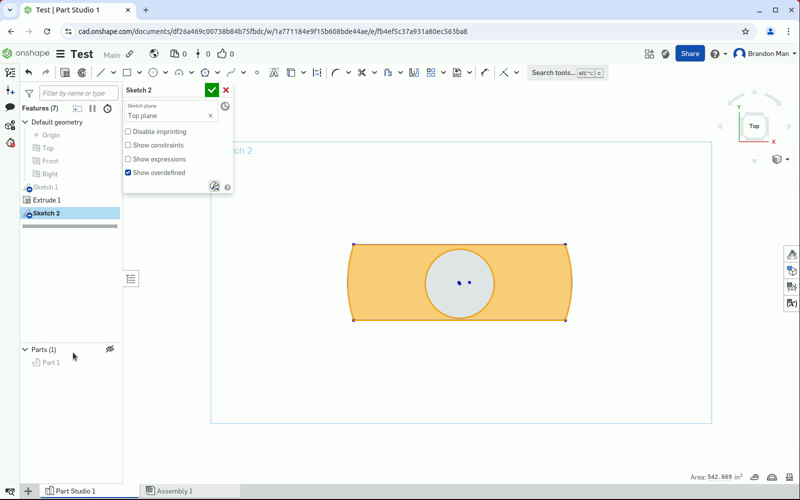
key(shift+e)
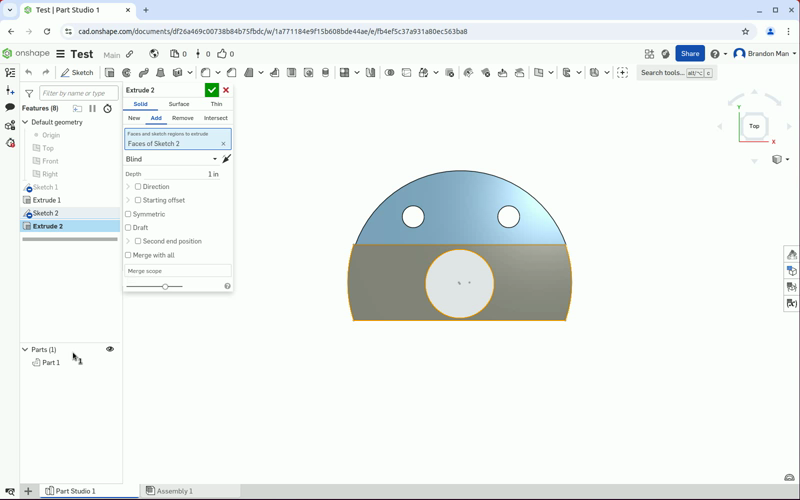
mouse_move(143, 106)
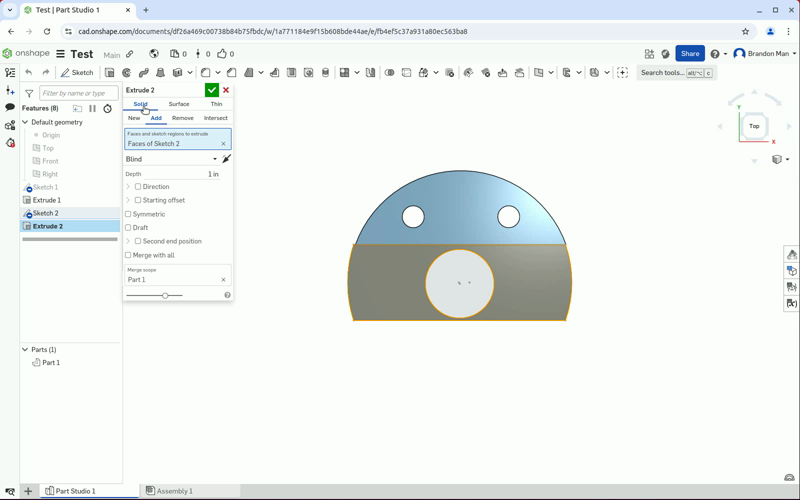
click(143, 106)
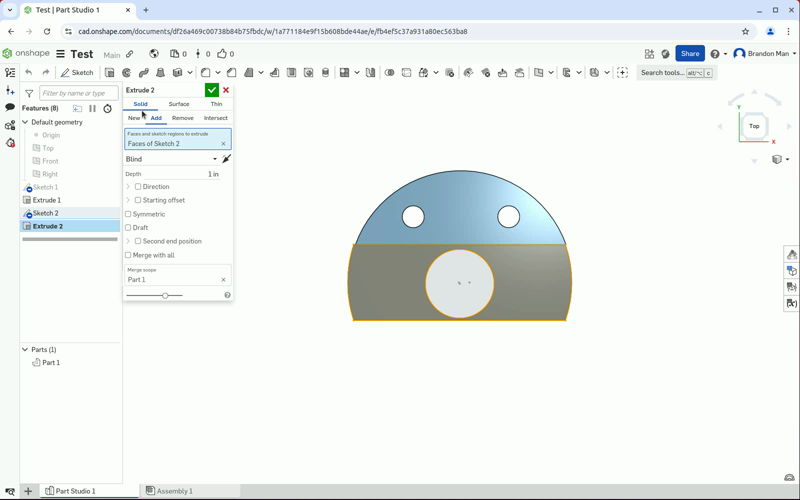
mouse_move(137, 120)
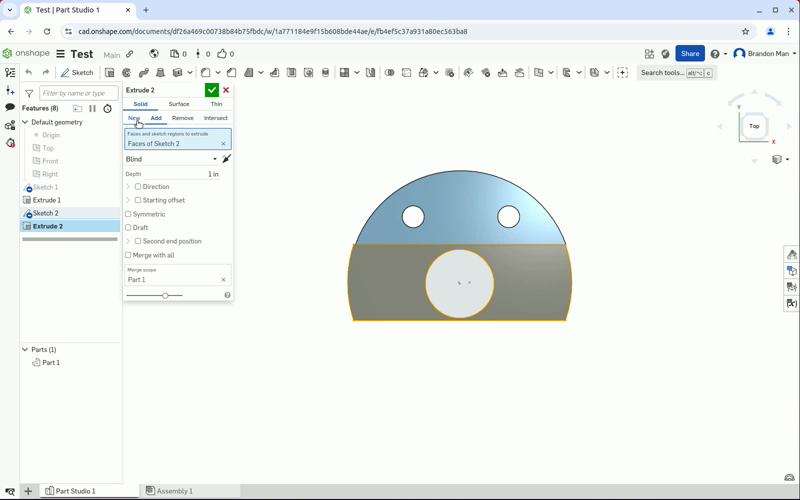
click(137, 120)
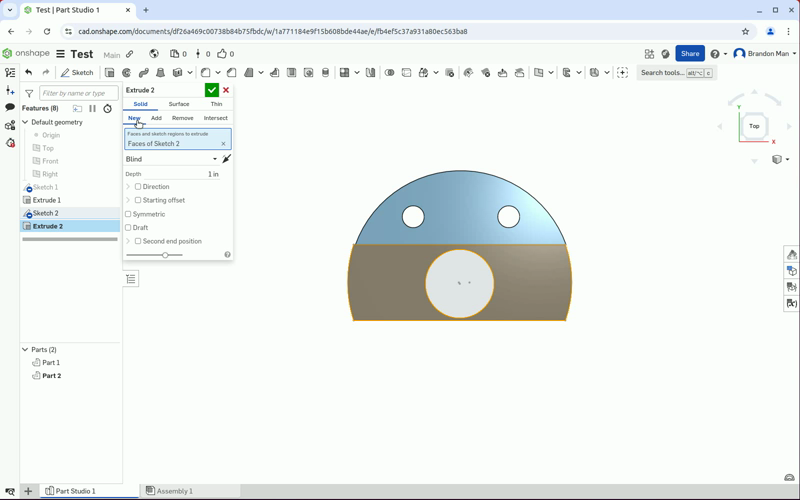
key(tab, 4)
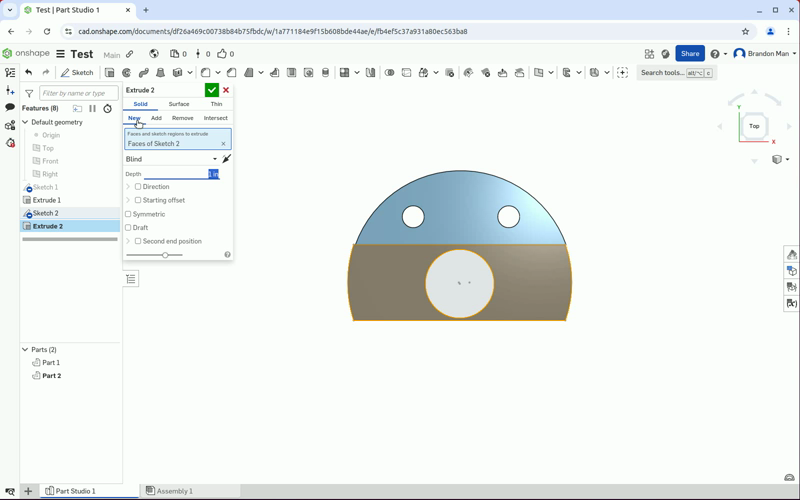
text(-3.129)
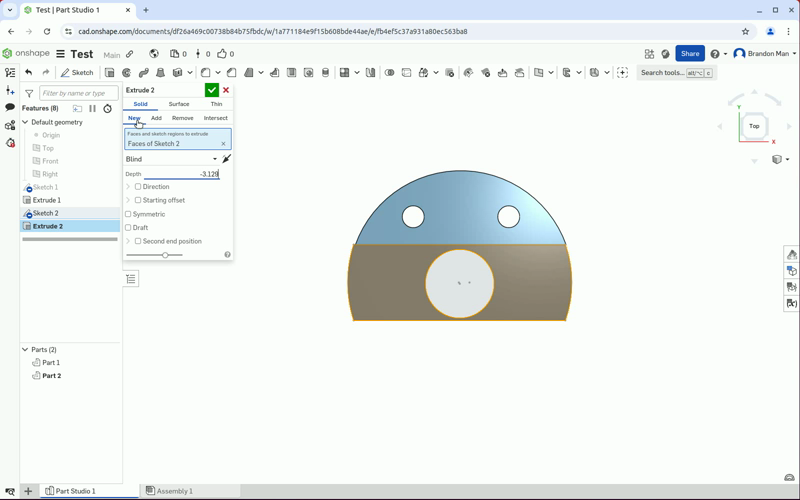
key(enter)
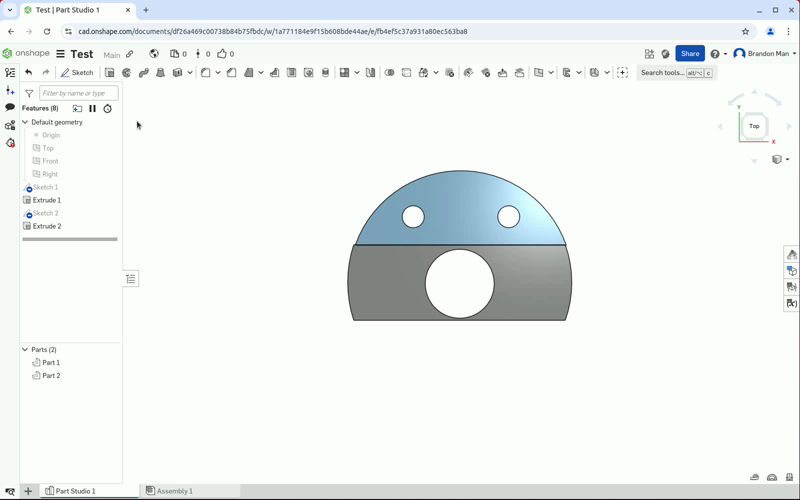
key(shift+h)
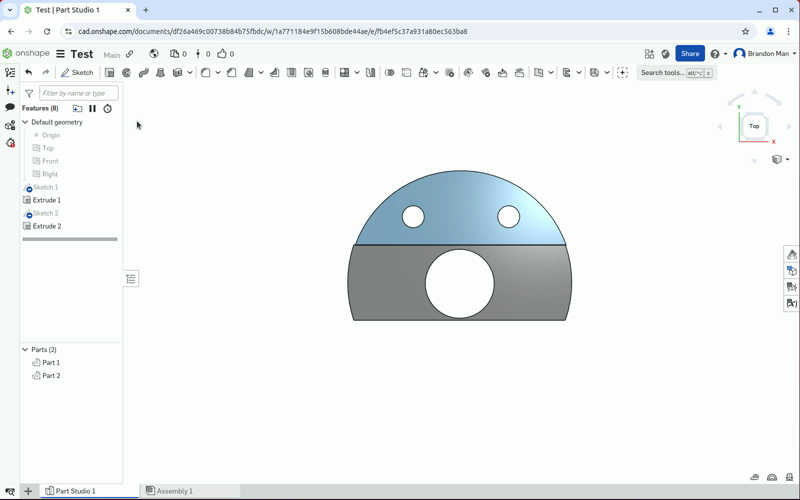
key(shift+h)
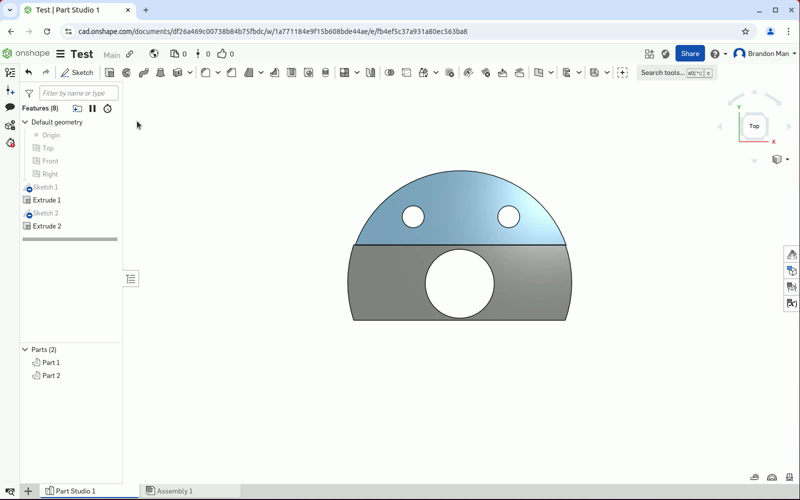
mouse_move(73, 189)
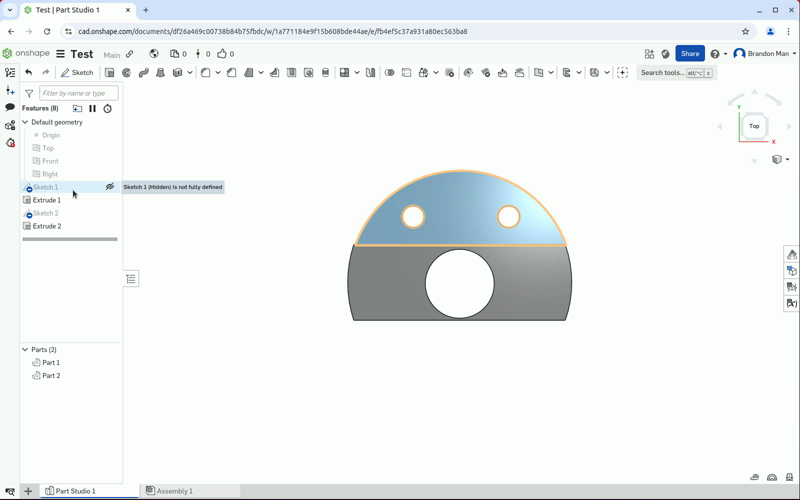
click(73, 189)
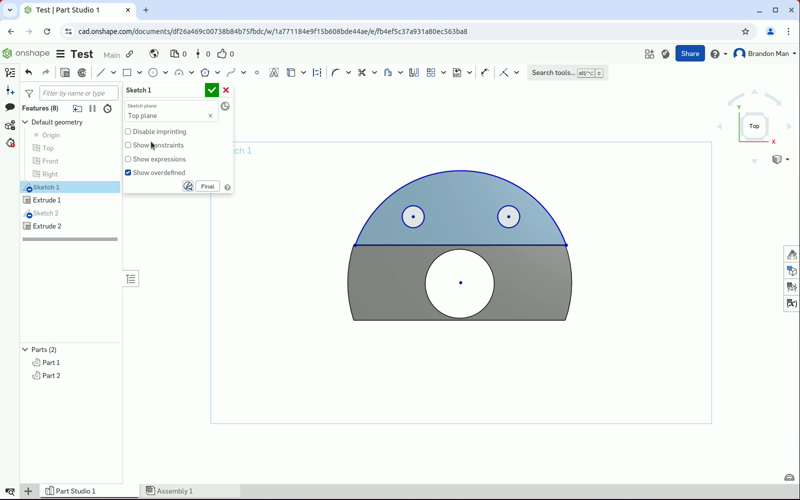
mouse_move(229, 92)
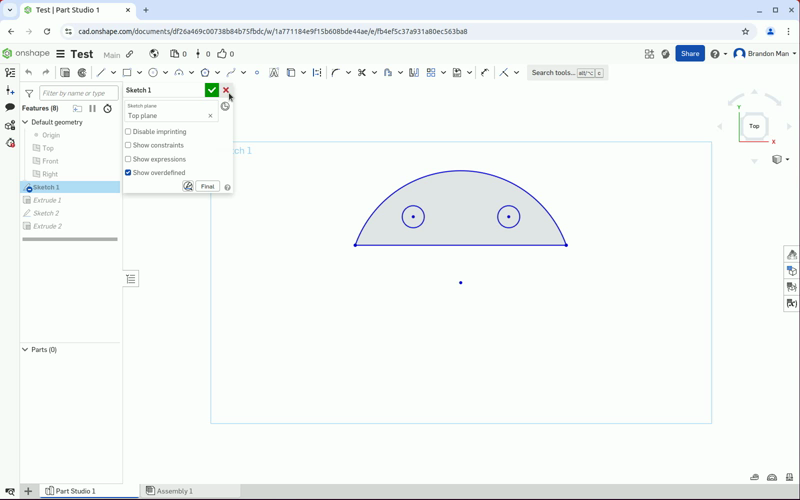
click(229, 92)
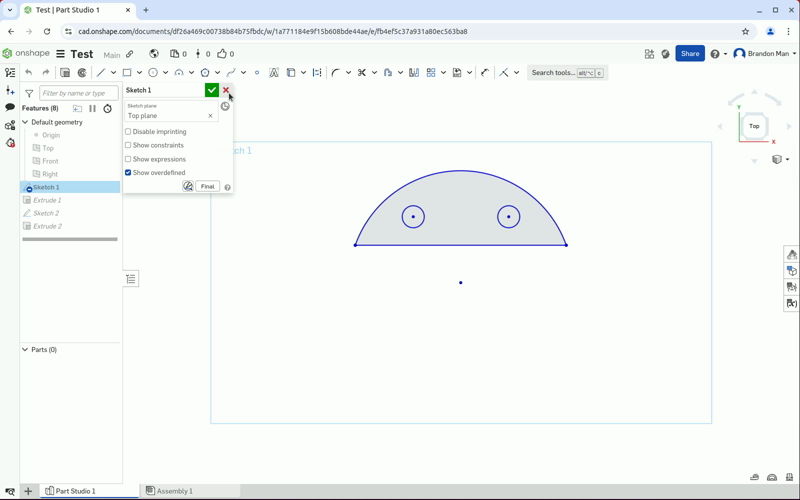
key(shift+s)
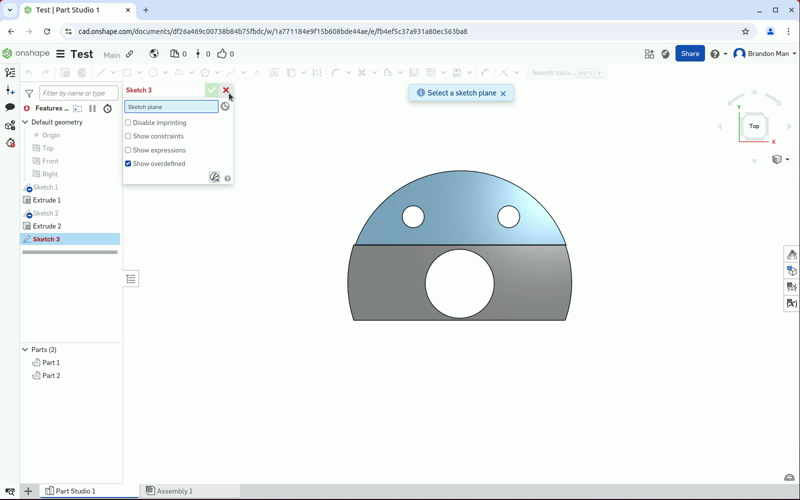
mouse_move(73, 150)
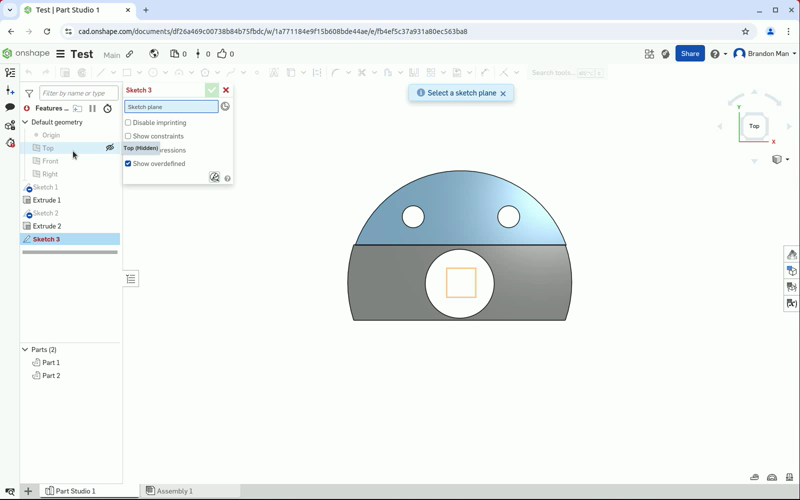
click(73, 150)
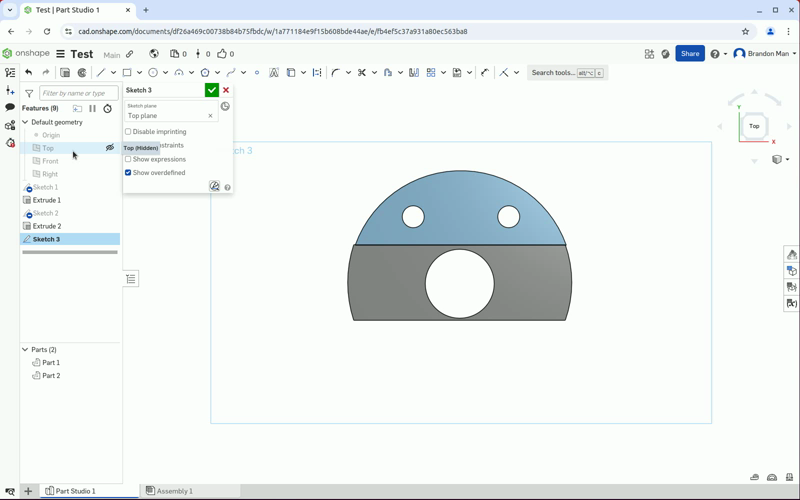
mouse_move(73, 352)
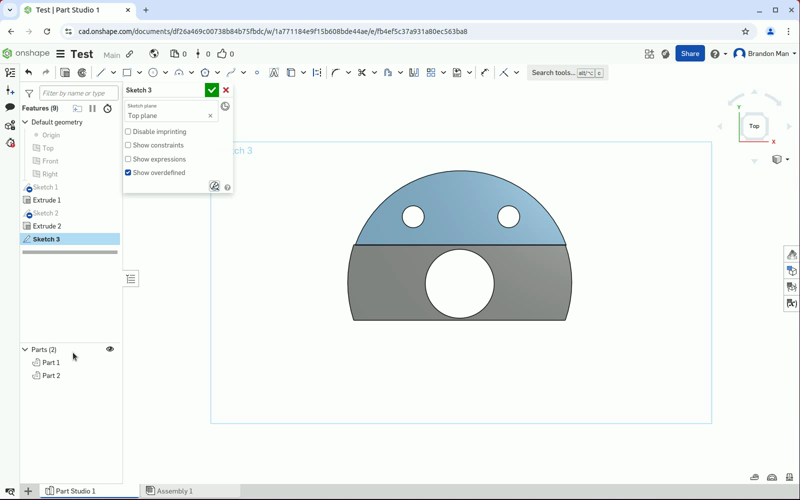
key(y)
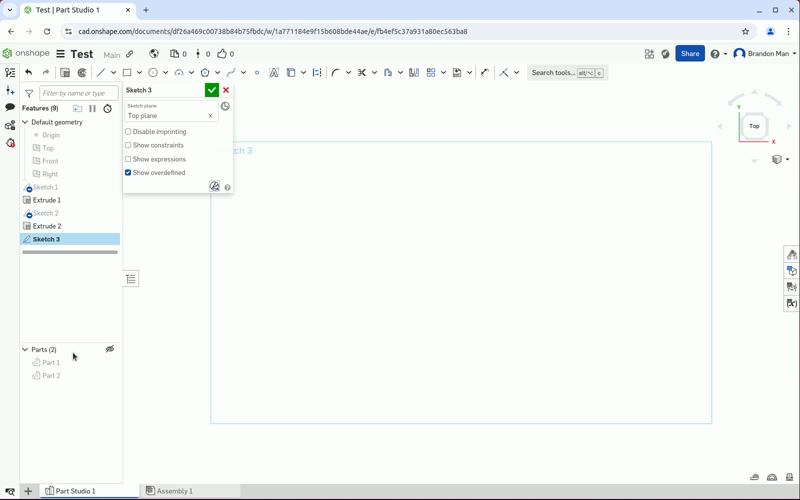
key(a)
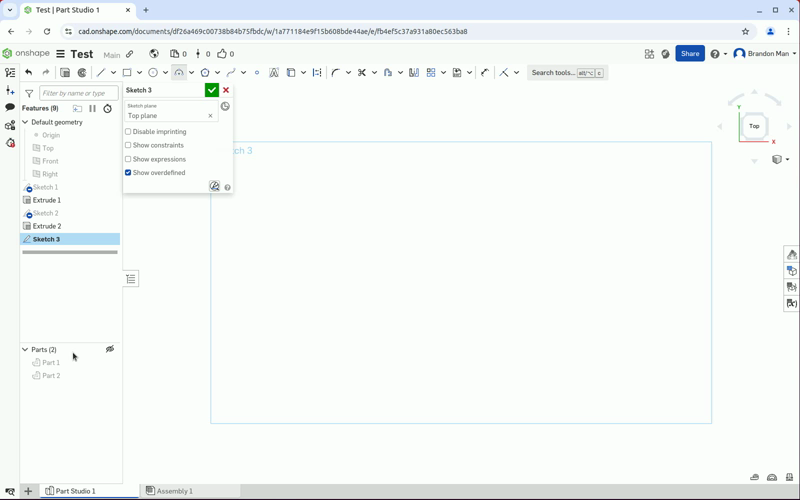
key_down(shift)
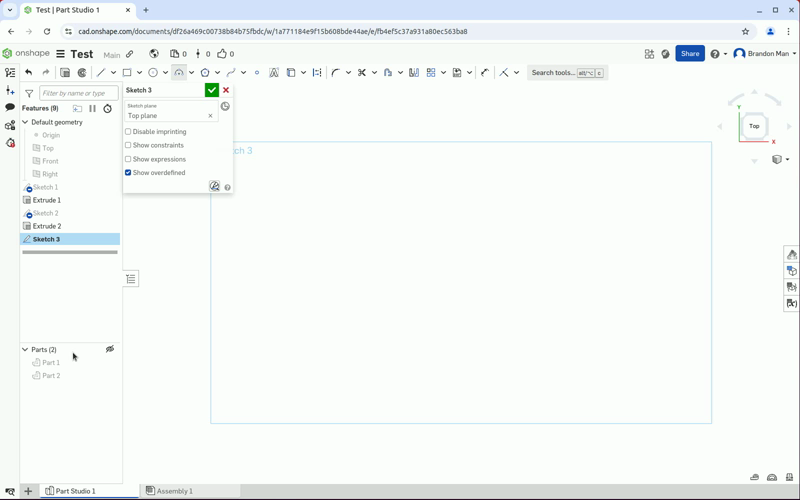
mouse_move(353, 320)
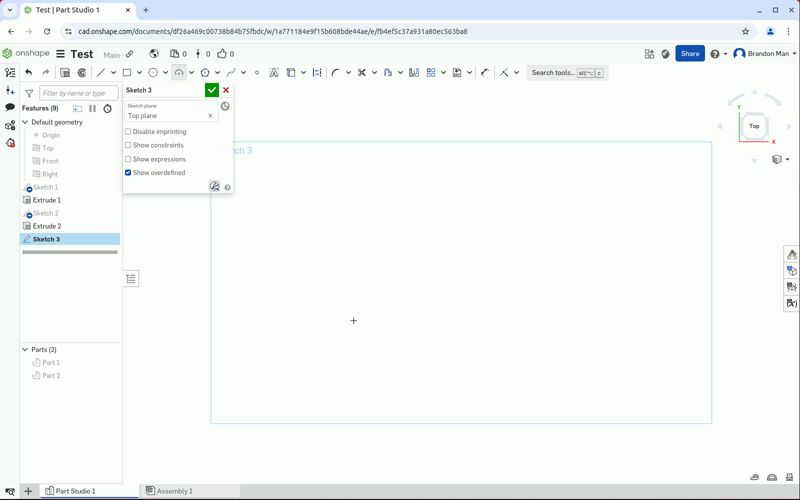
click(353, 320)
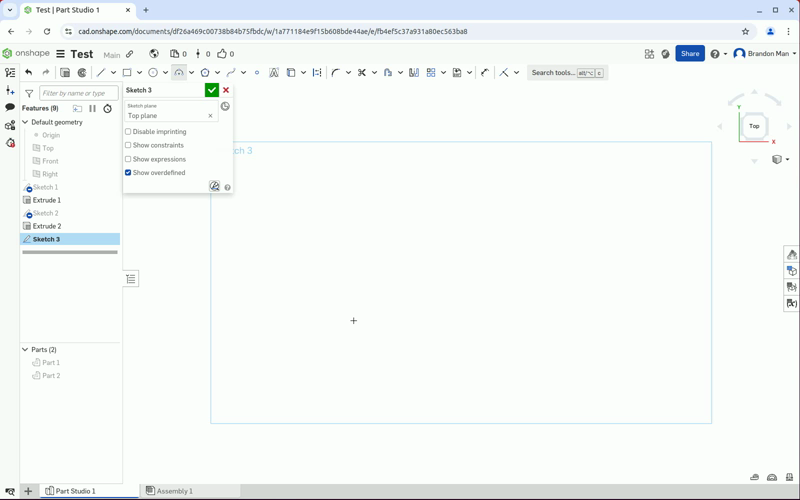
key_up(shift)
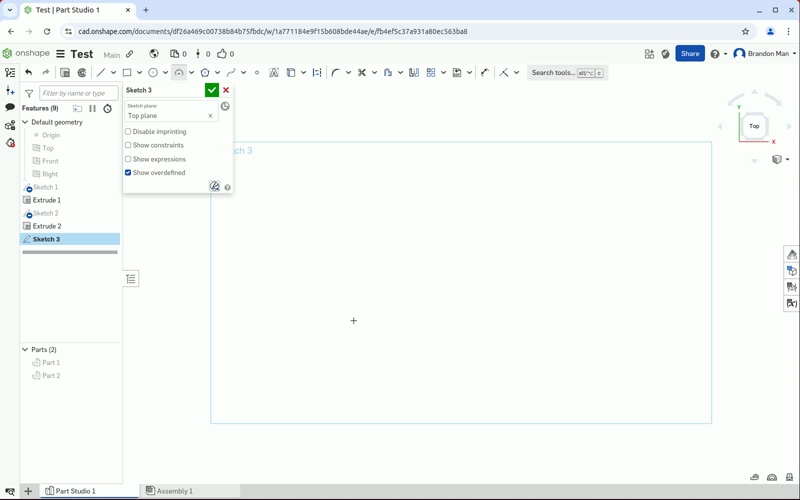
key_down(shift)
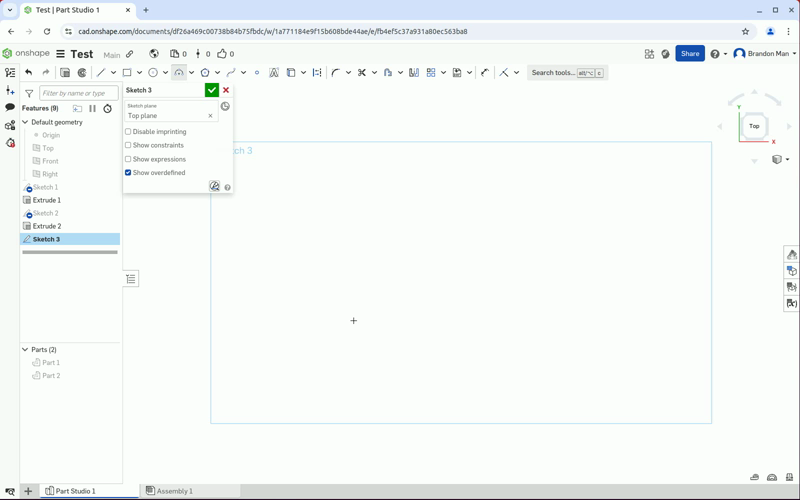
mouse_move(565, 320)
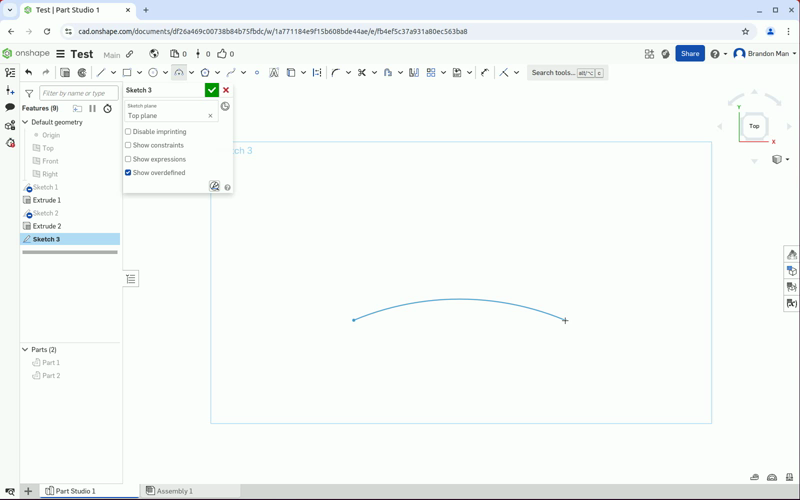
click(565, 320)
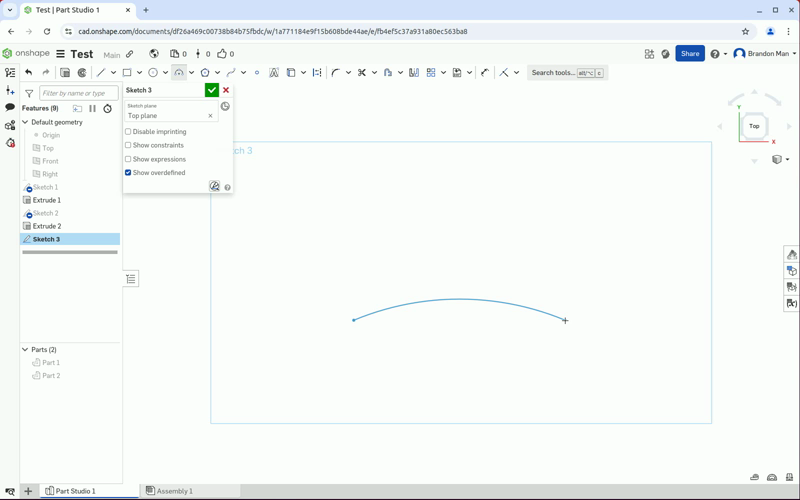
mouse_move(459, 394)
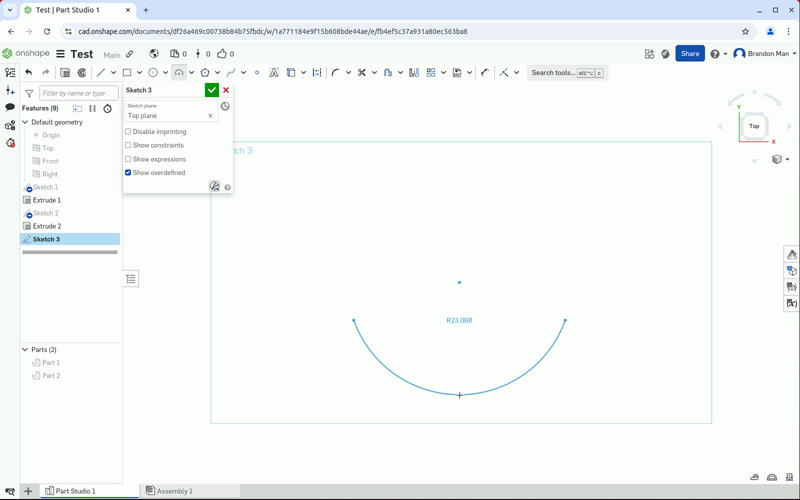
click(459, 394)
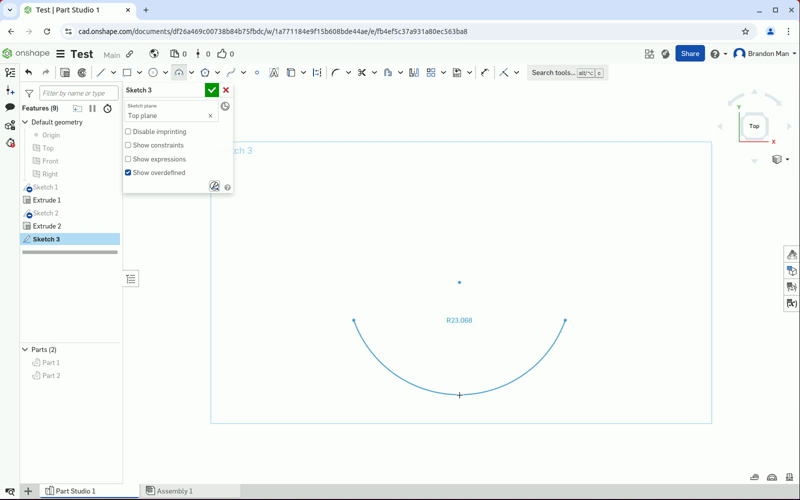
key_up(shift)
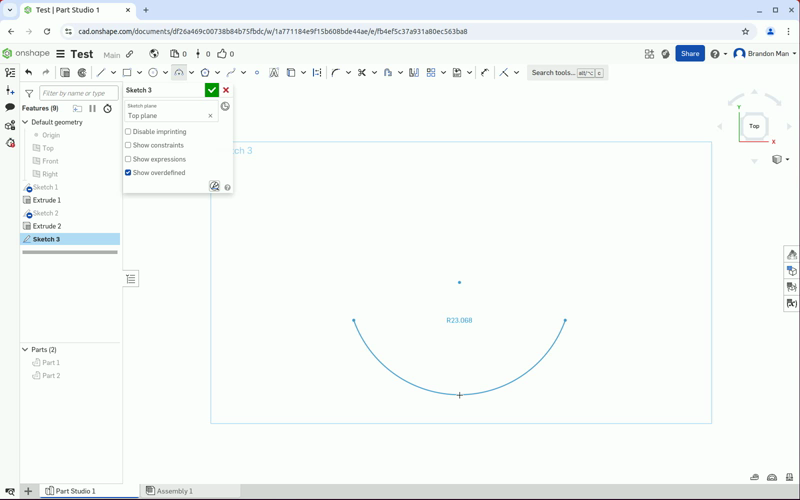
key(esc)
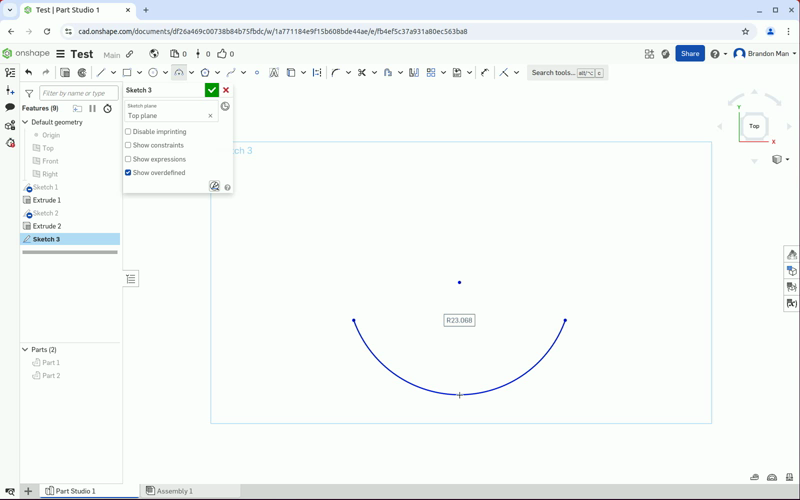
key(l)
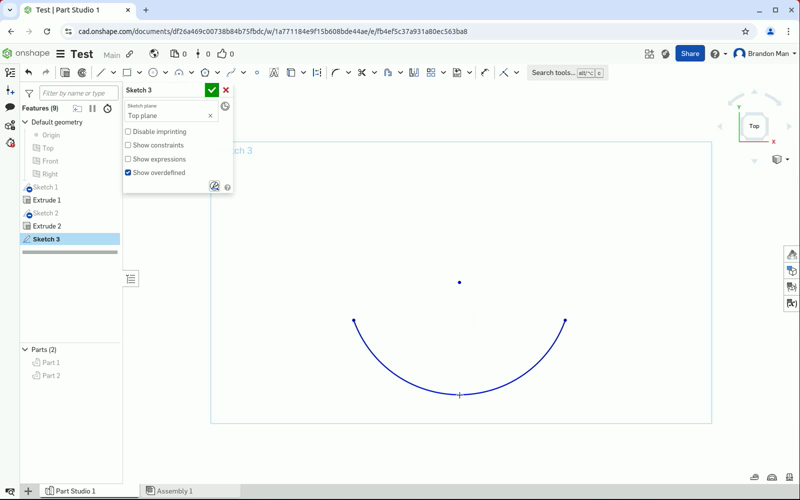
mouse_move(565, 320)
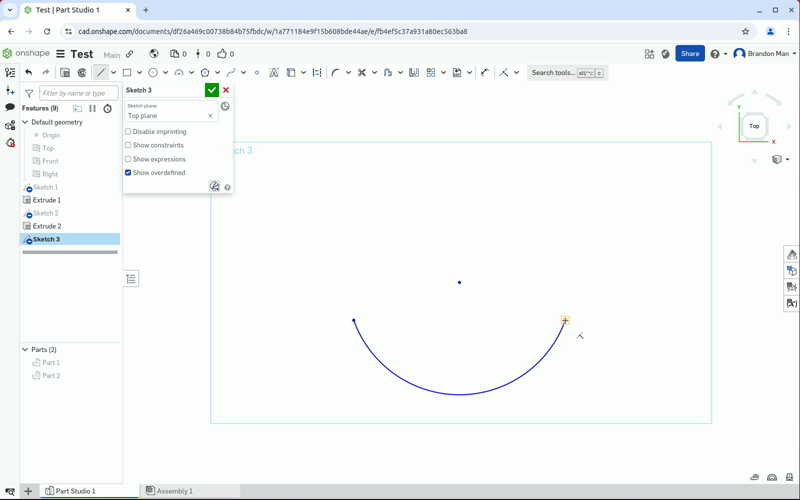
click(565, 320)
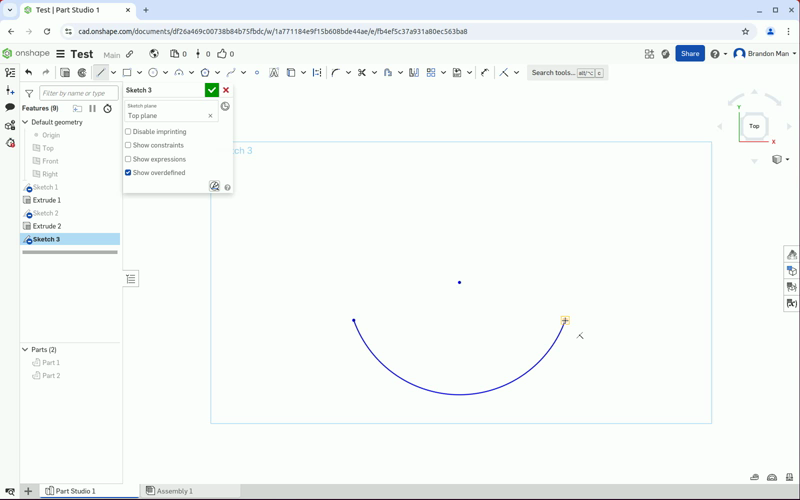
key_down(shift)
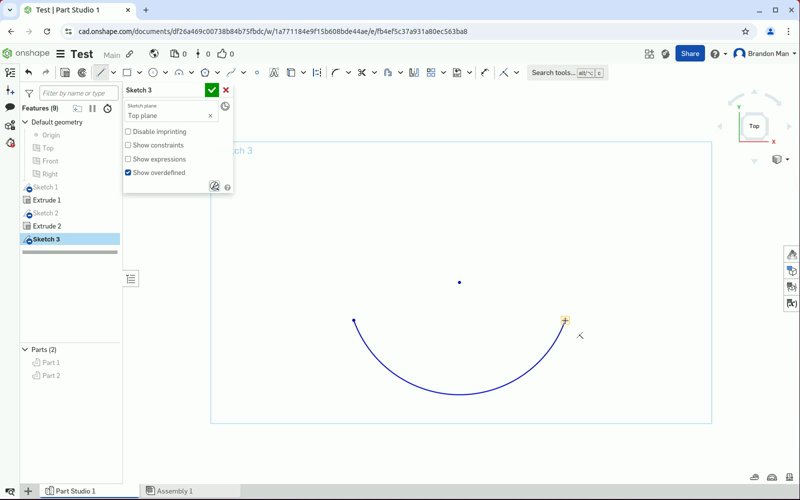
mouse_move(353, 320)
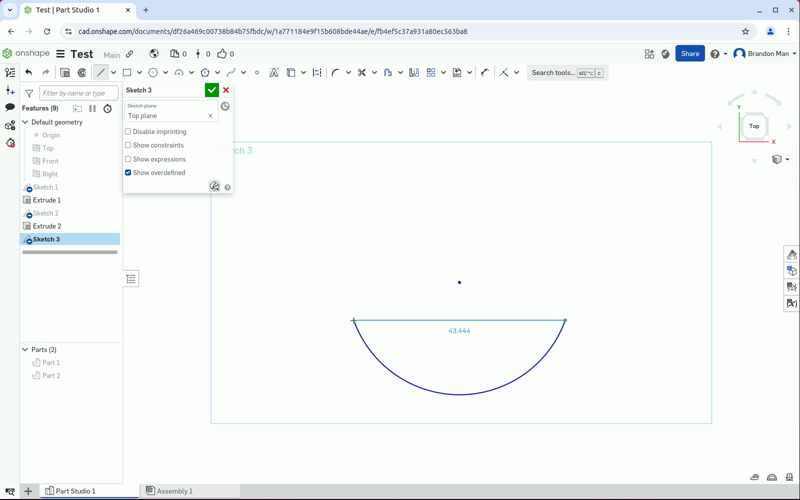
key_up(shift)
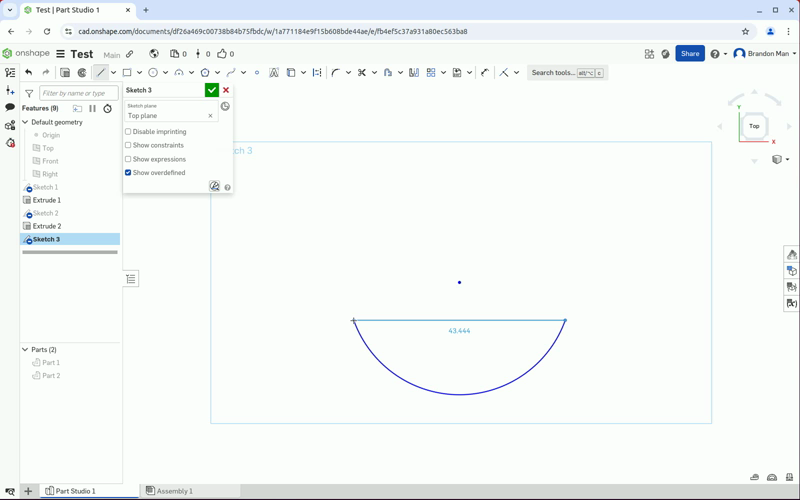
click(353, 320)
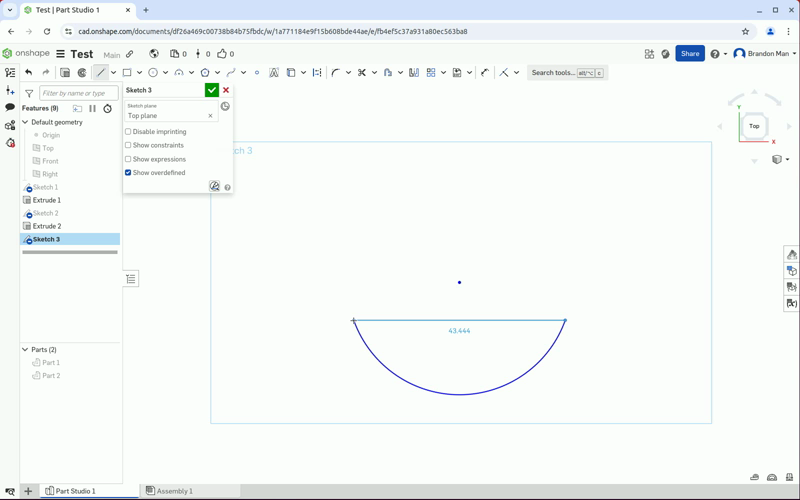
key(esc)
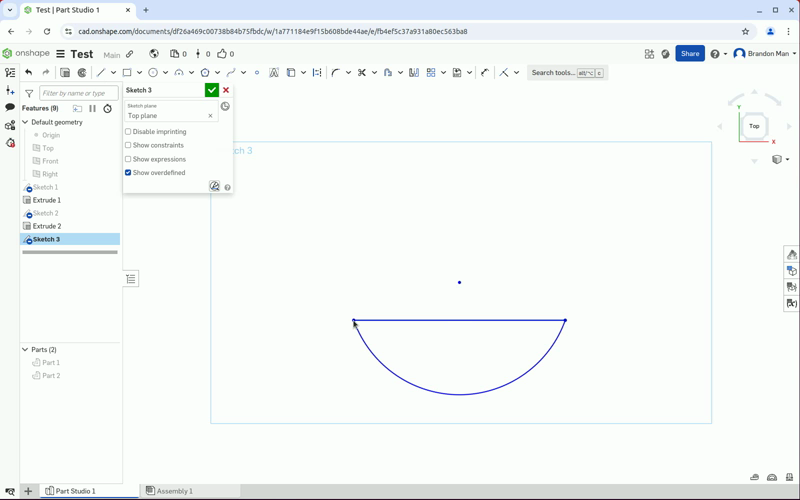
key(c)
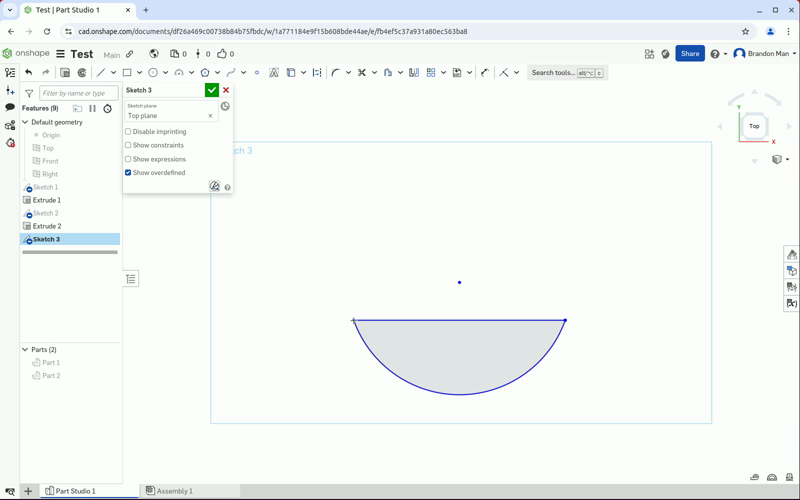
key_down(shift)
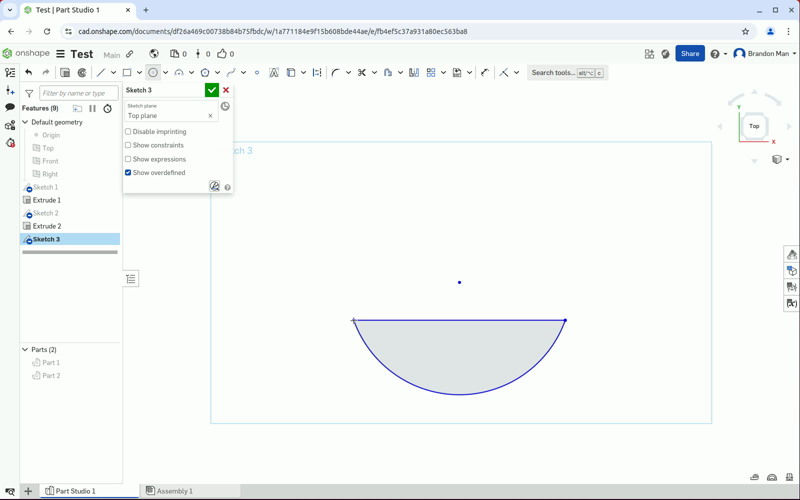
mouse_move(425, 358)
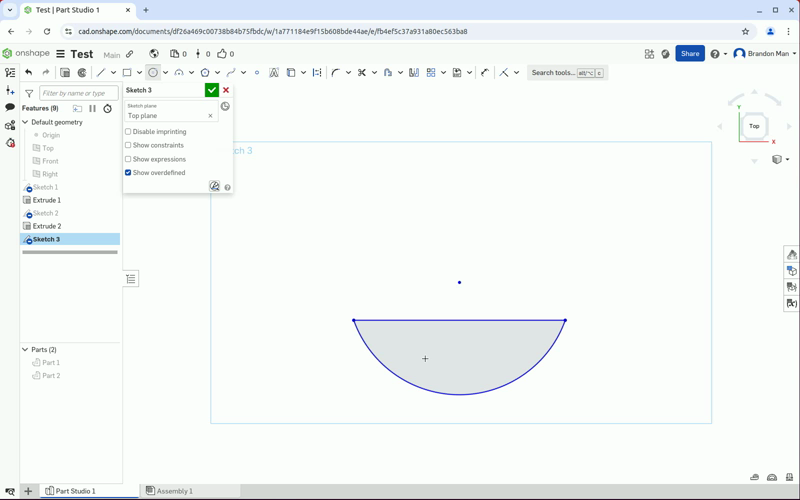
click(425, 358)
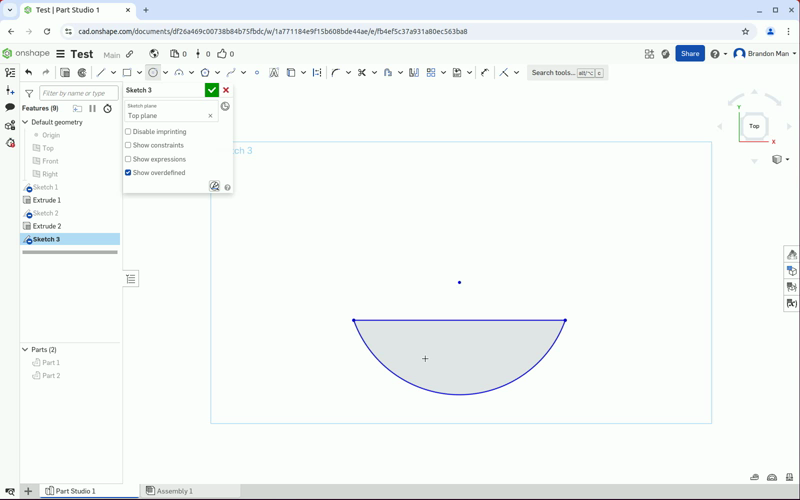
key_up(shift)
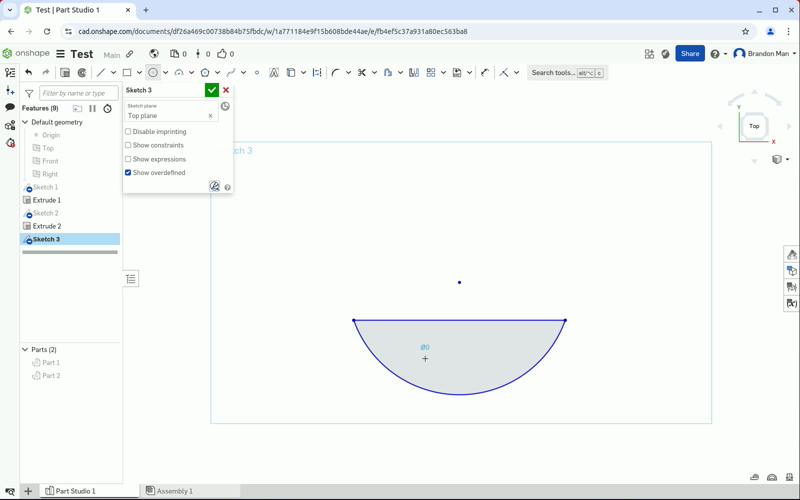
mouse_move(436, 358)
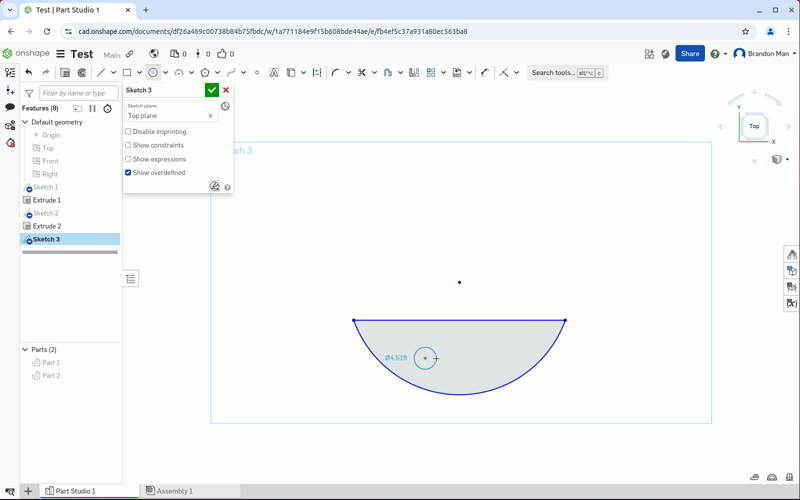
click(436, 358)
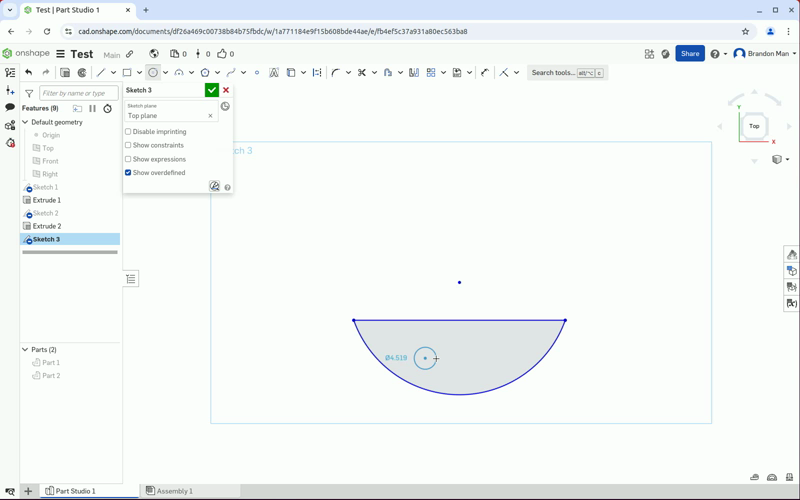
key(esc)
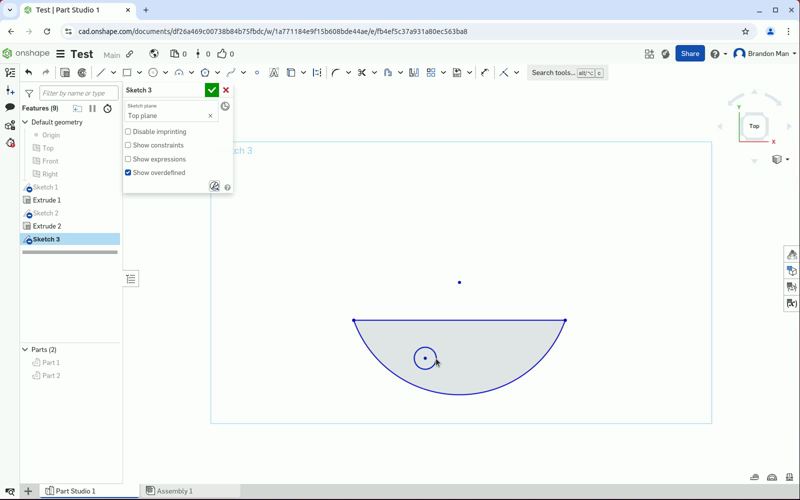
key(c)
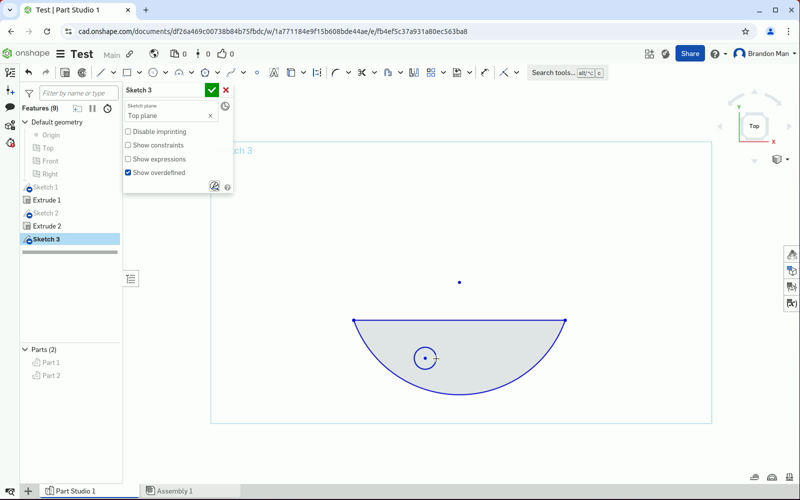
key_down(shift)
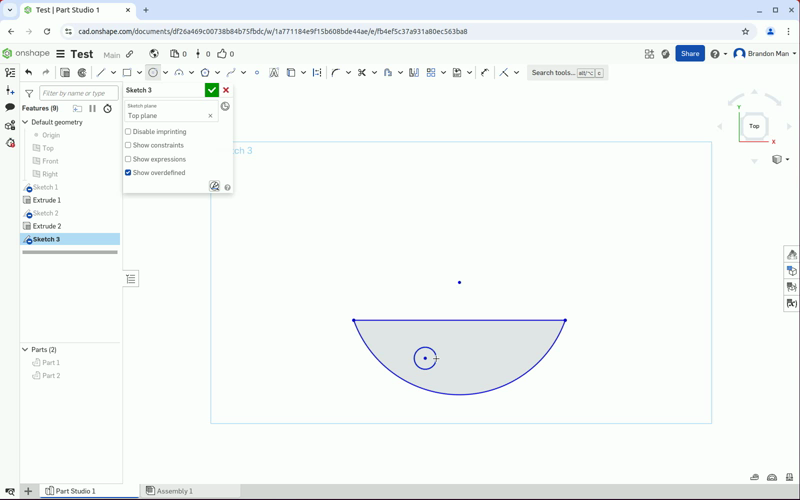
mouse_move(494, 358)
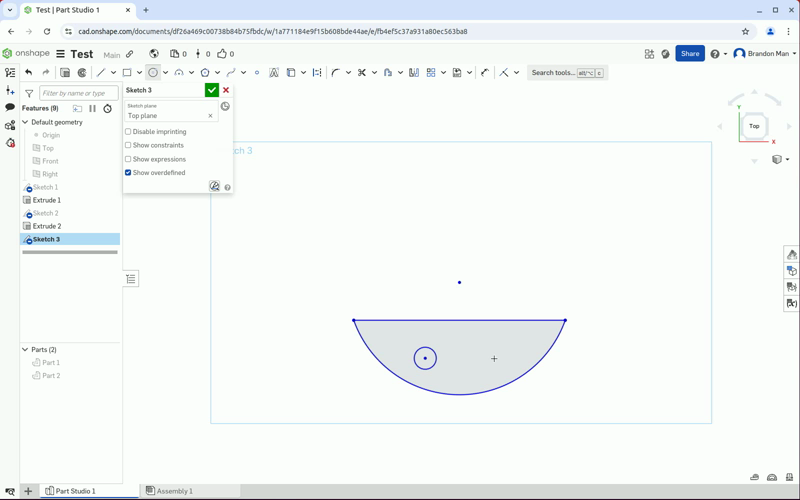
click(494, 358)
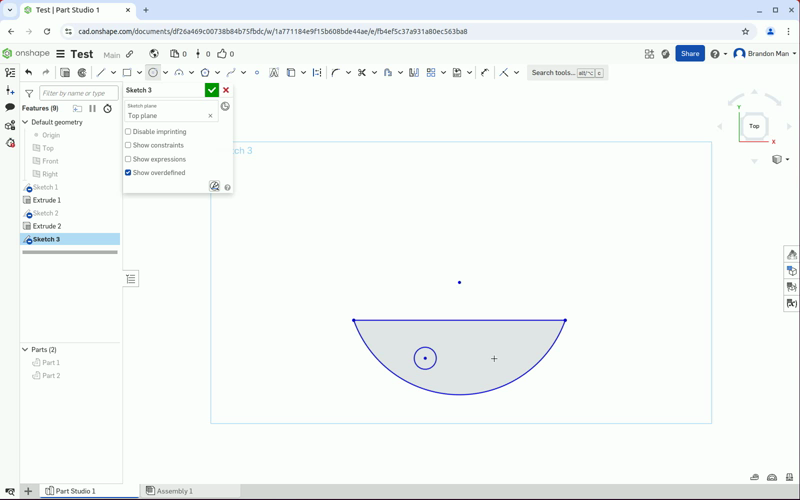
key_up(shift)
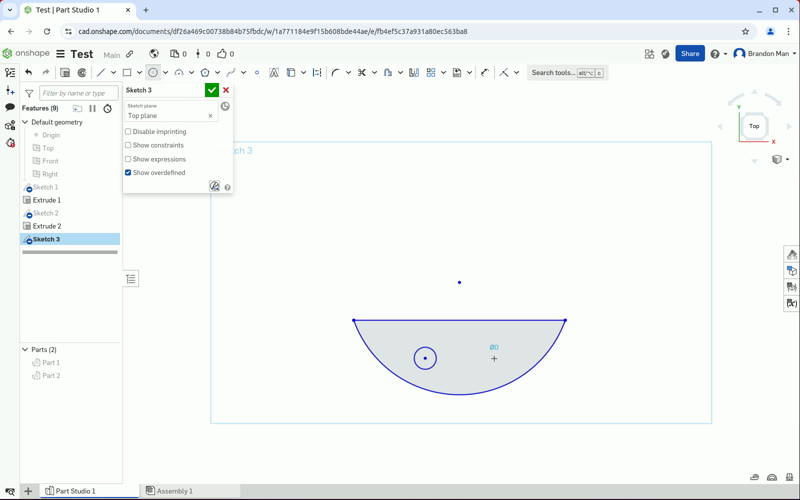
mouse_move(505, 358)
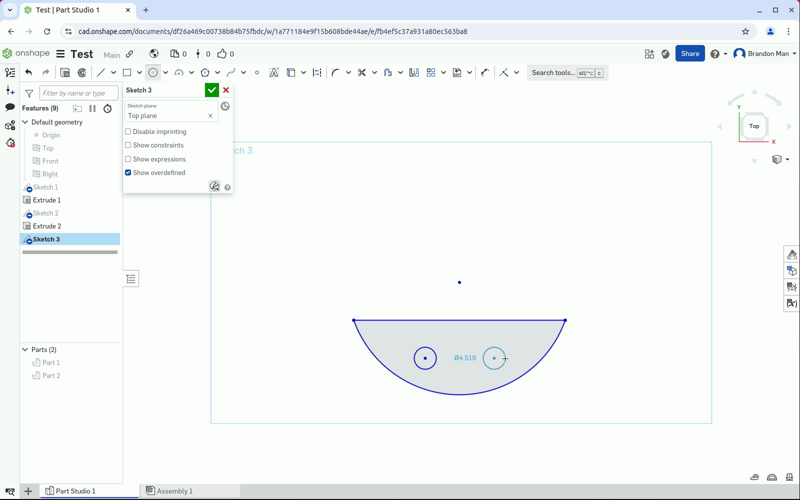
click(505, 358)
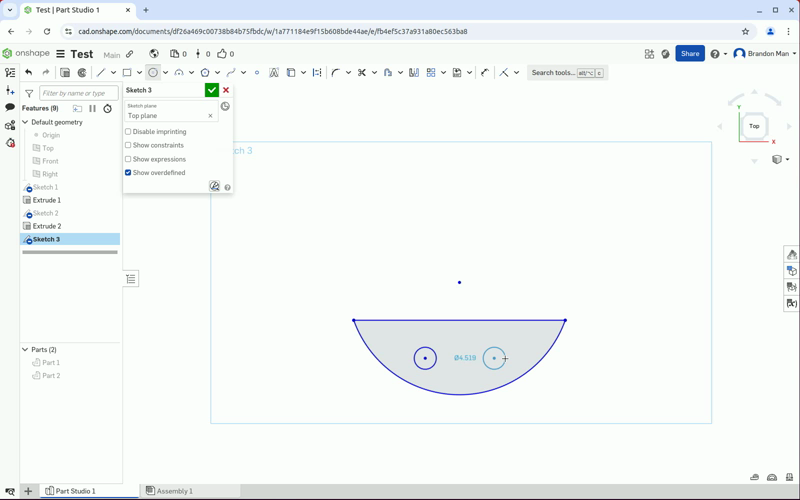
key(esc)
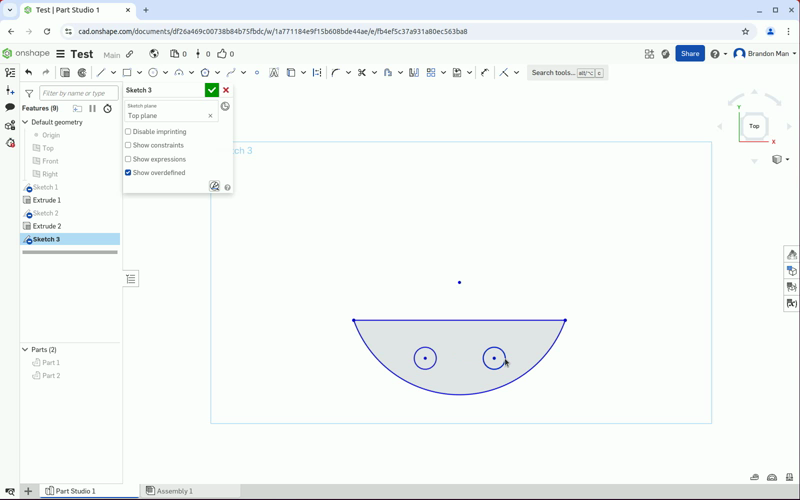
mouse_move(513, 369)
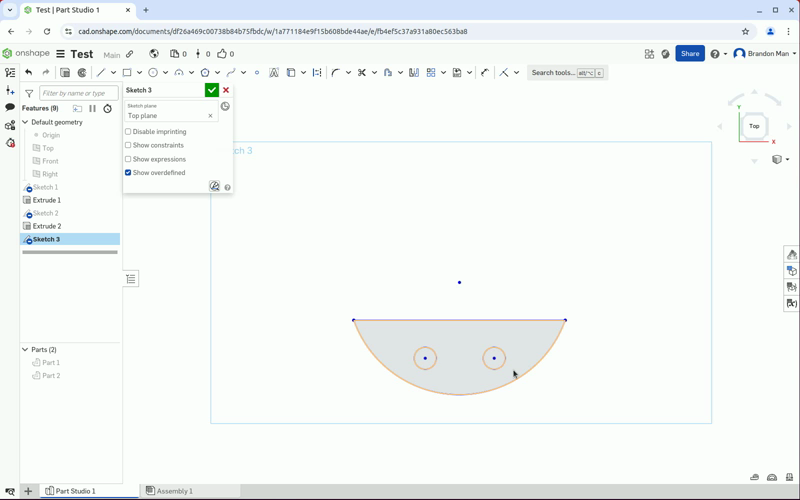
click(513, 369)
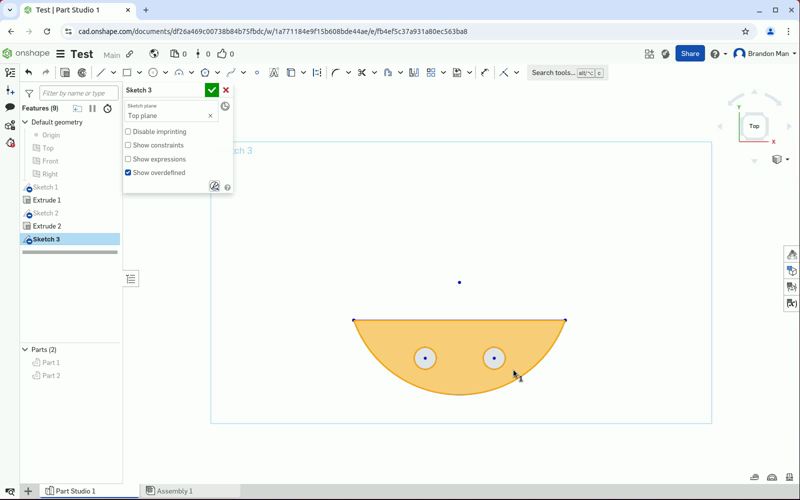
mouse_move(73, 352)
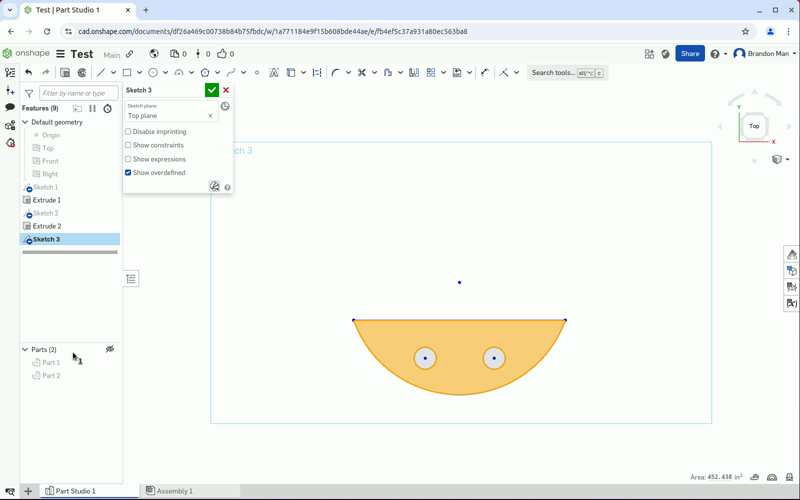
key(shift+y)
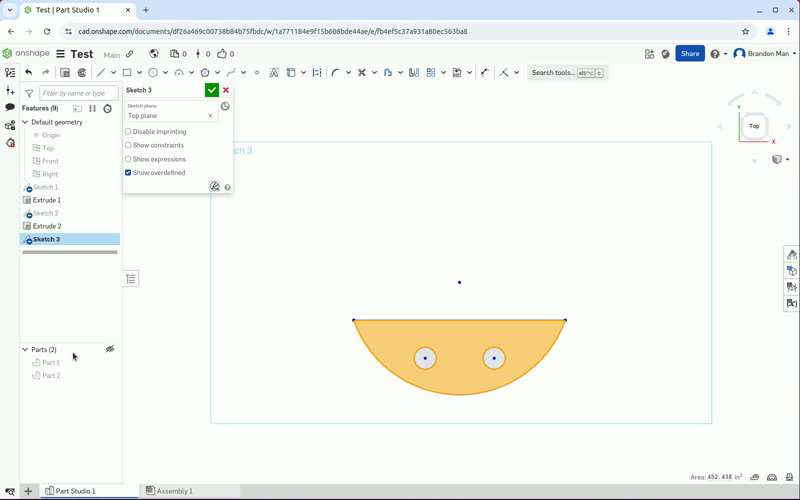
key(shift+e)
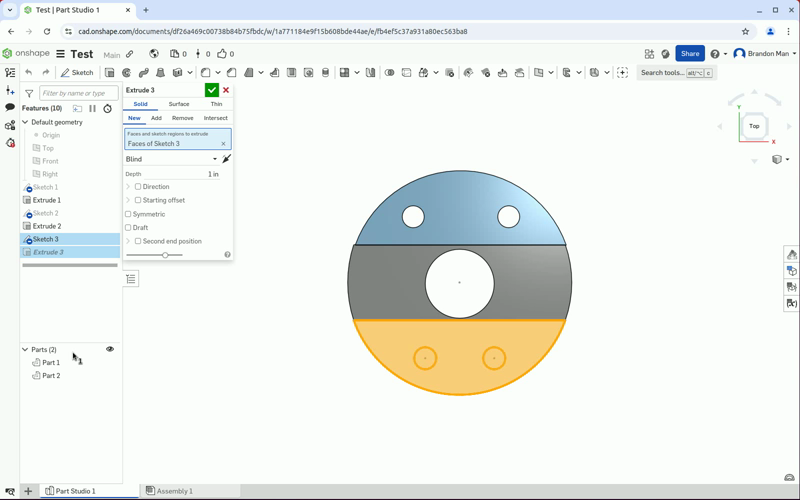
mouse_move(143, 106)
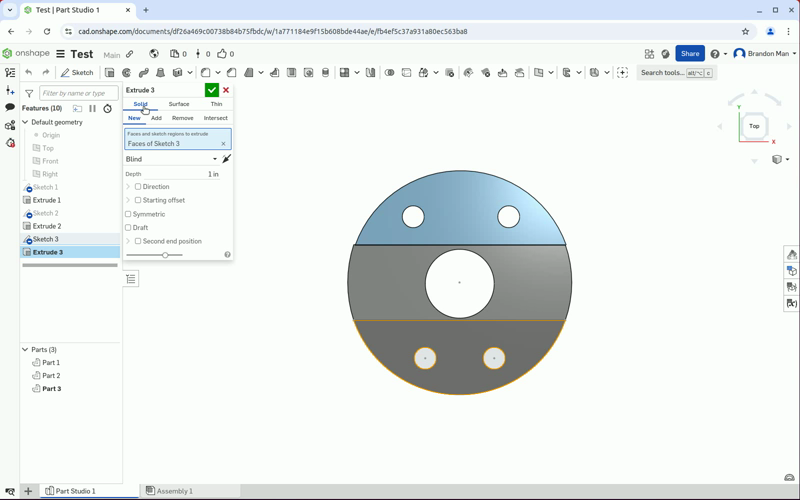
click(143, 106)
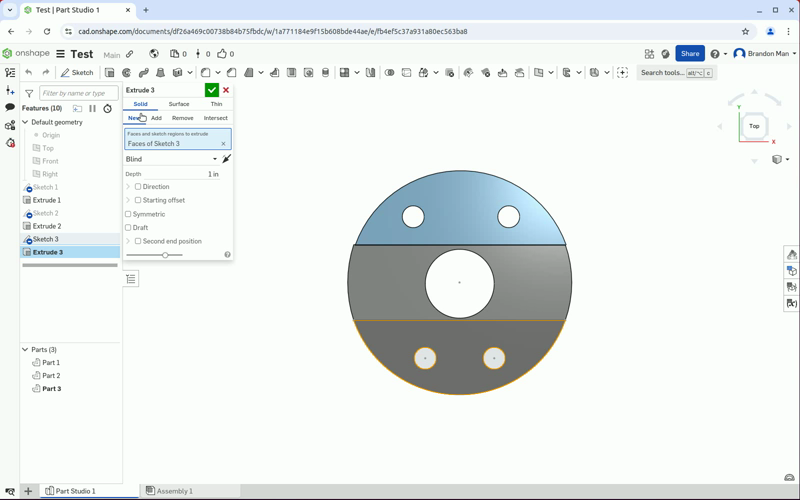
mouse_move(137, 120)
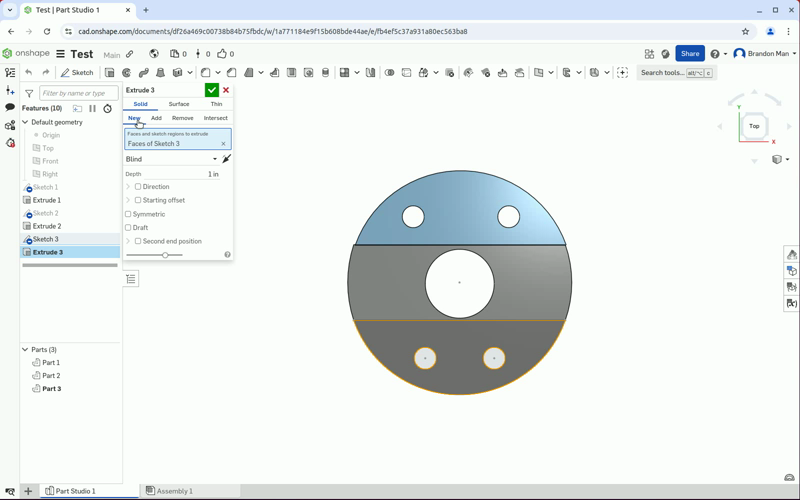
click(137, 120)
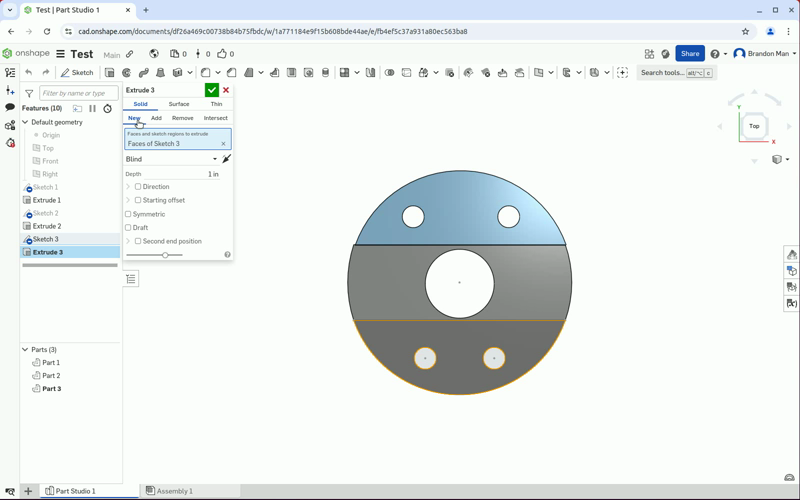
key(tab, 4)
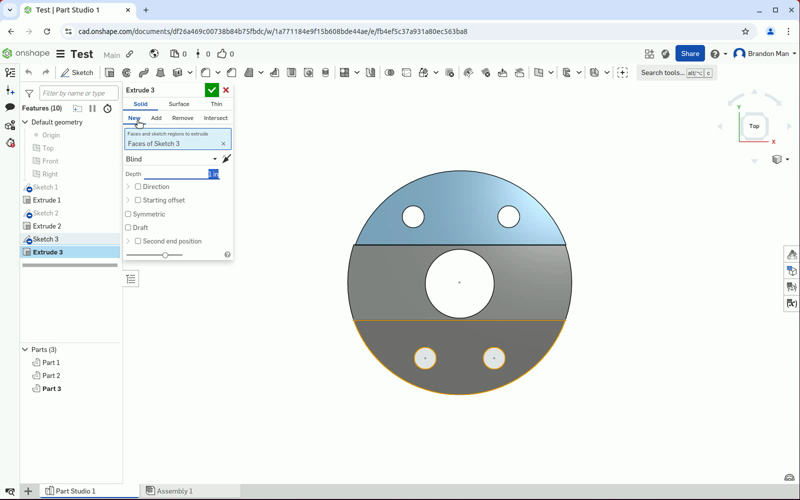
text(-3.129)
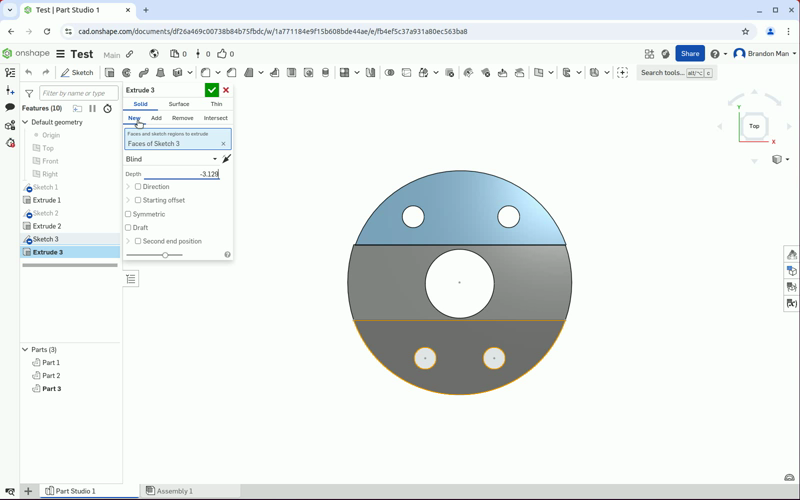
key(enter)
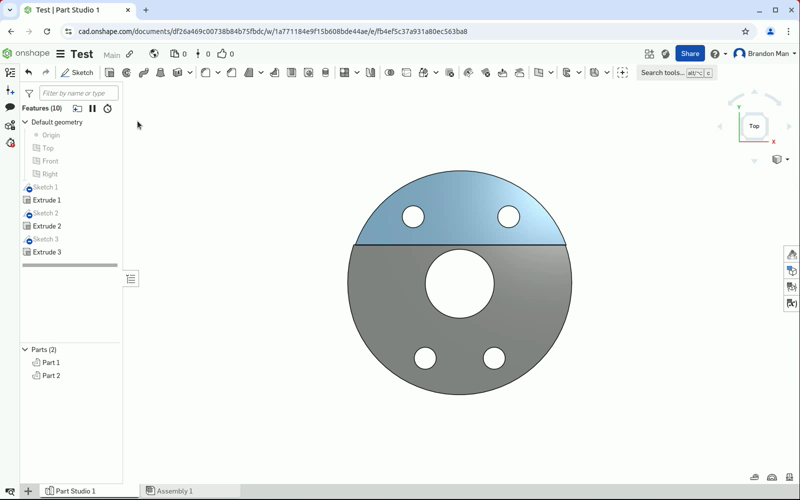
key(shift+h)
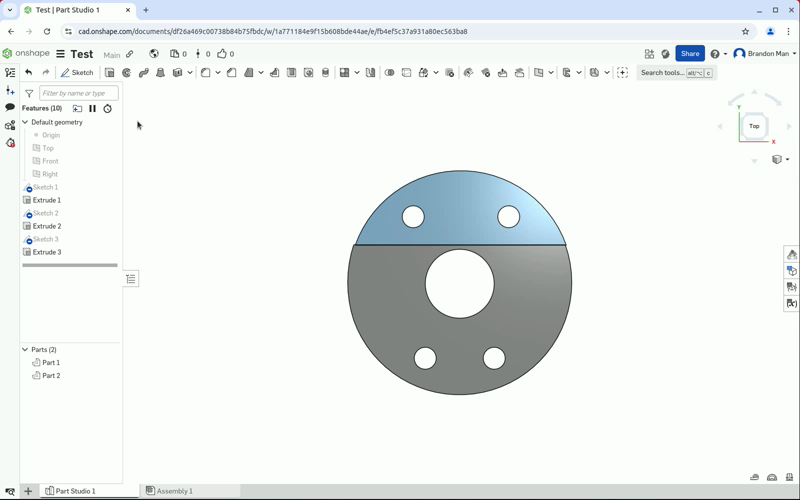
key(shift+h)
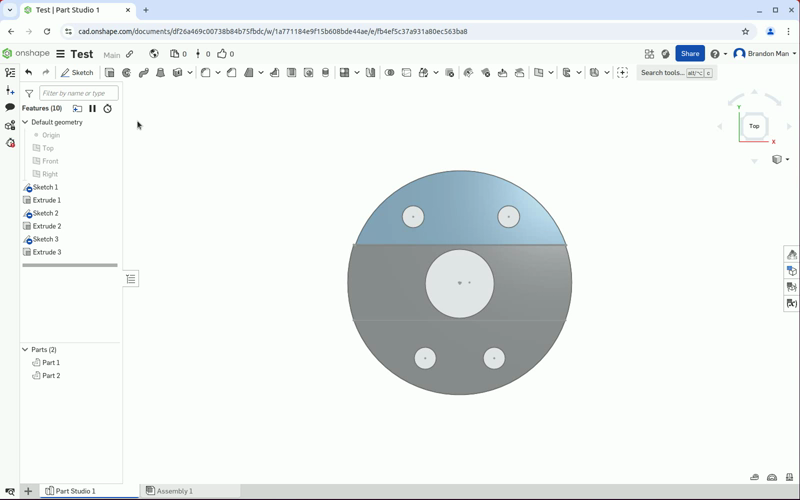
key(shift+7)
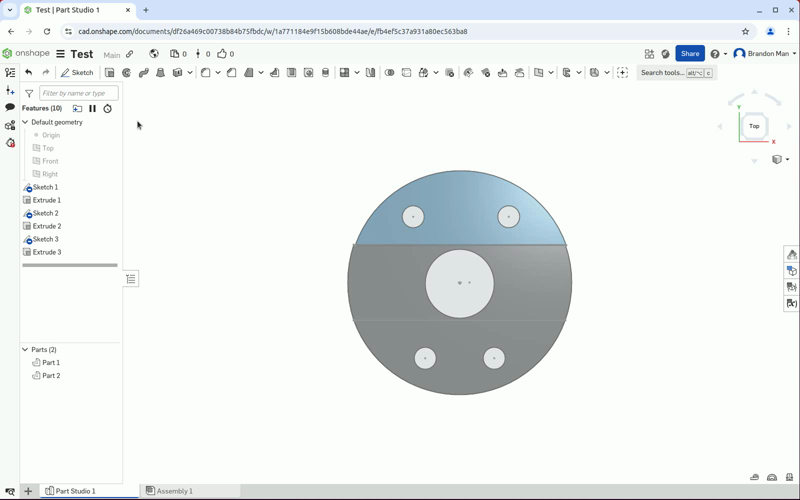
key(up, 3)
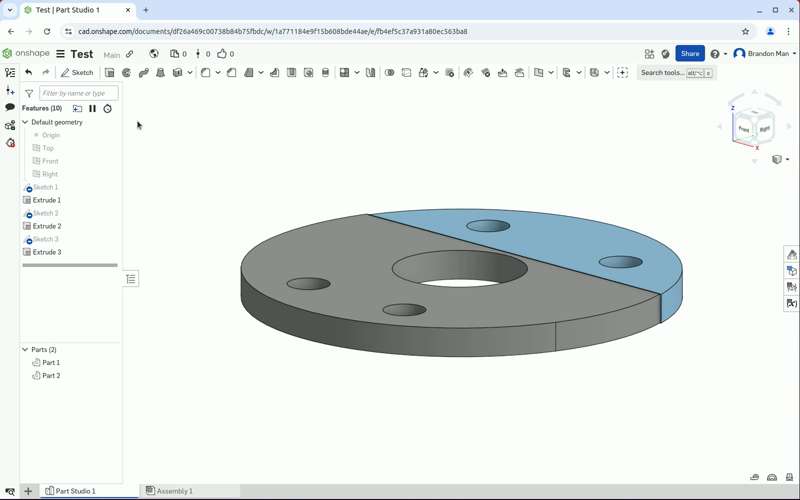
key(left, 3)
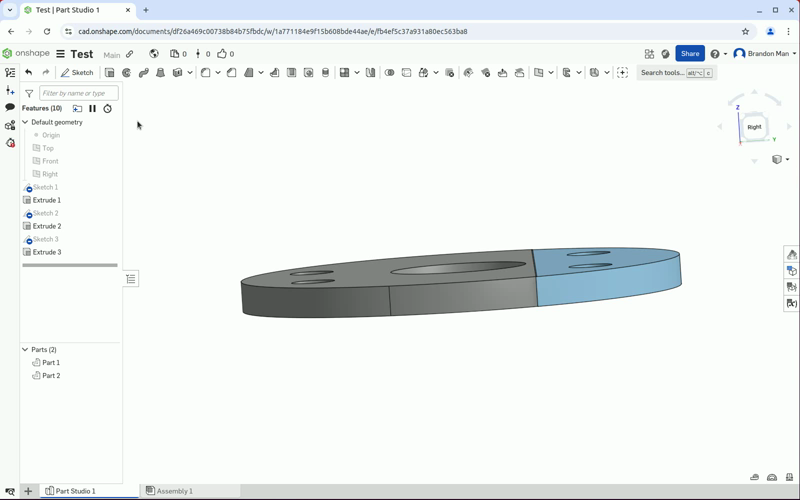
key(right, 3)
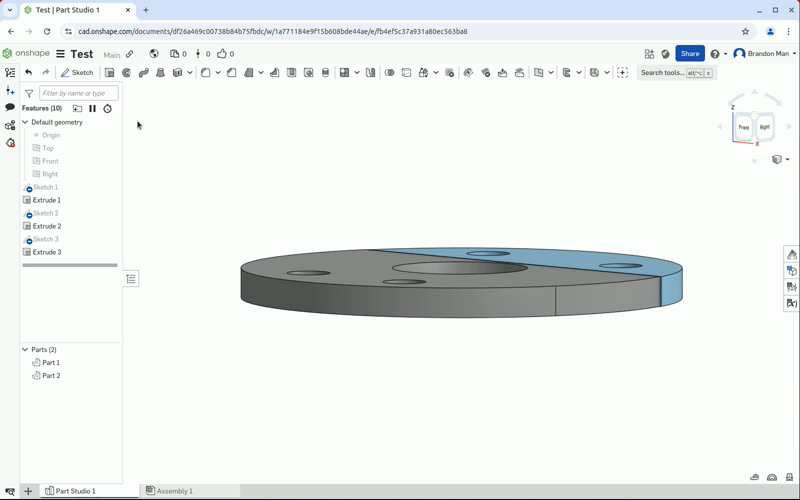
key(down, 3)
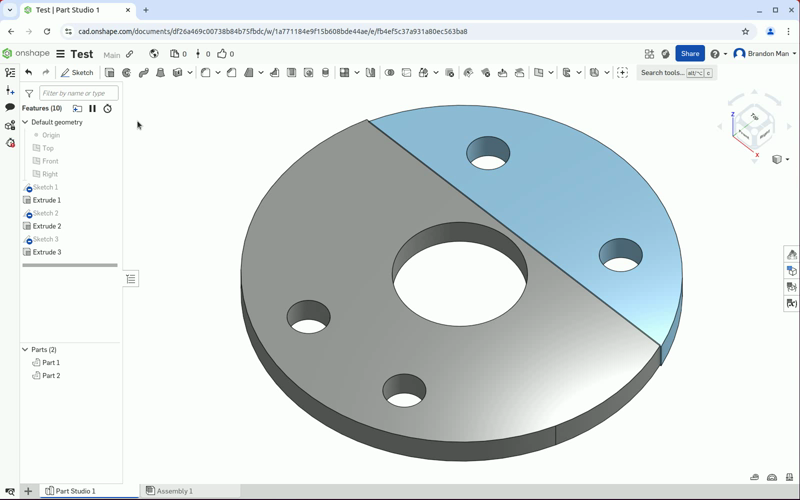
mouse_move(73, 189)
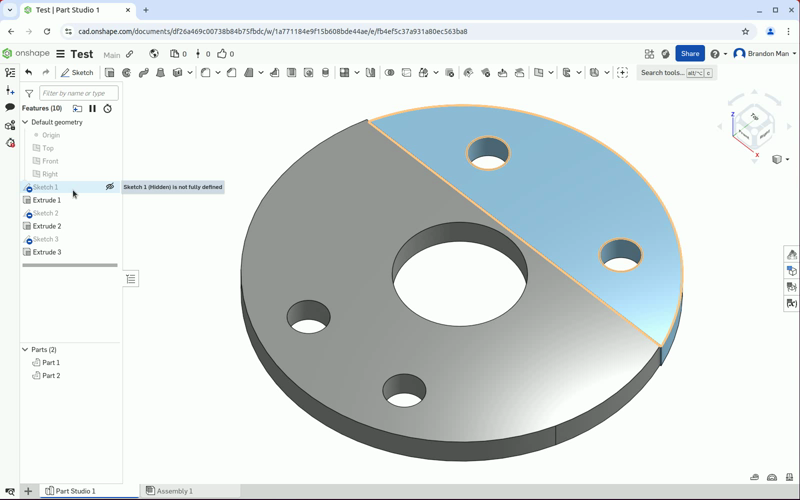
click(73, 189)